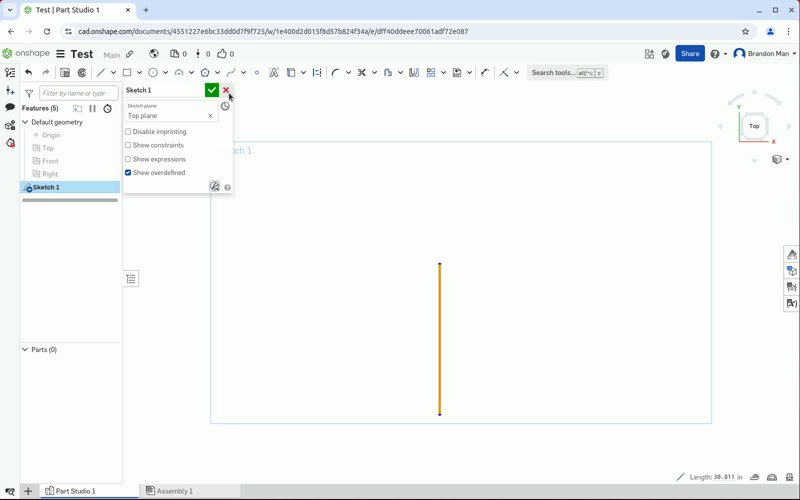
key(shift+h)
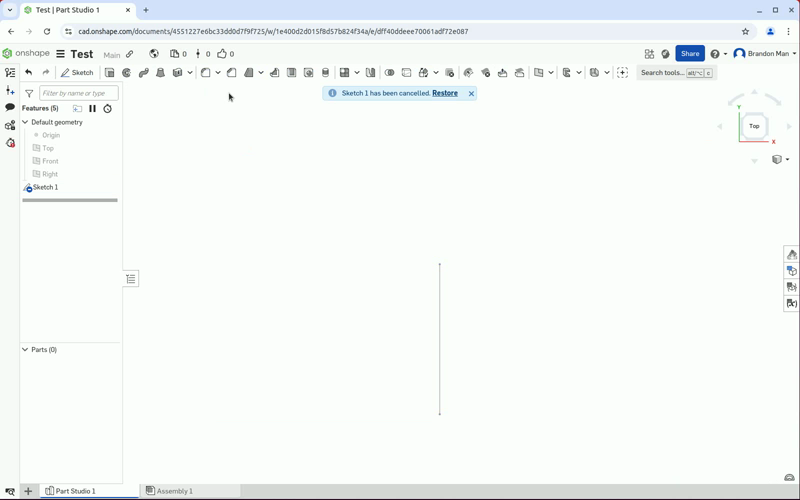
key(shift+s)
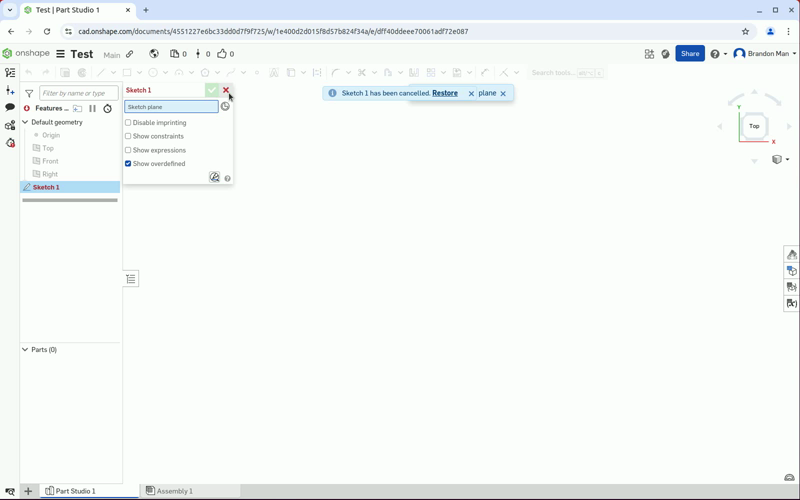
mouse_move(73, 150)
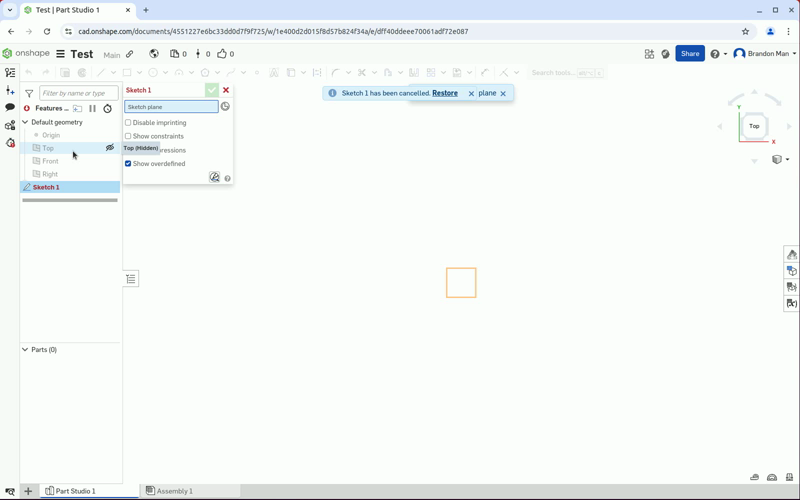
click(73, 150)
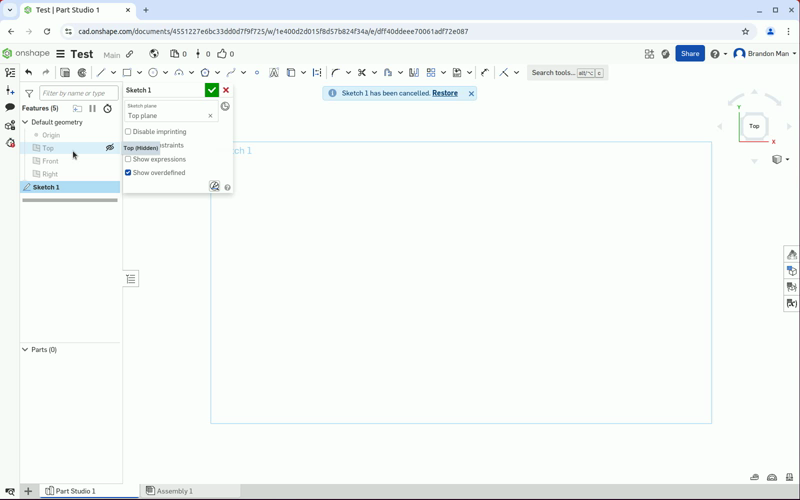
mouse_move(73, 352)
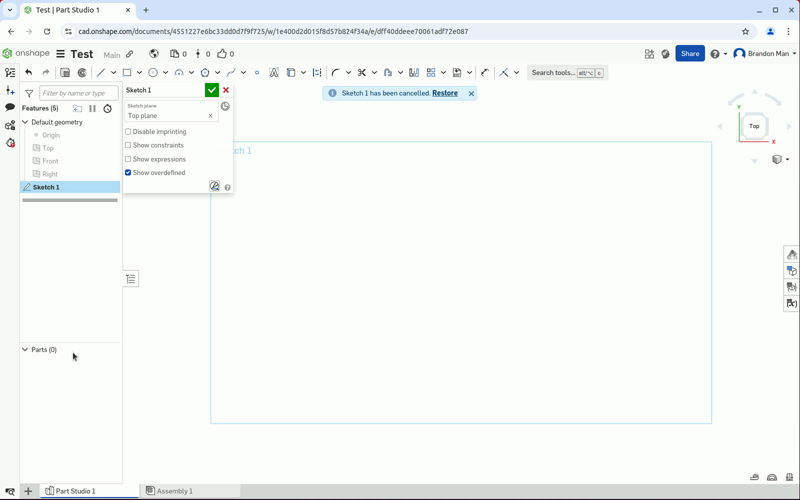
key(y)
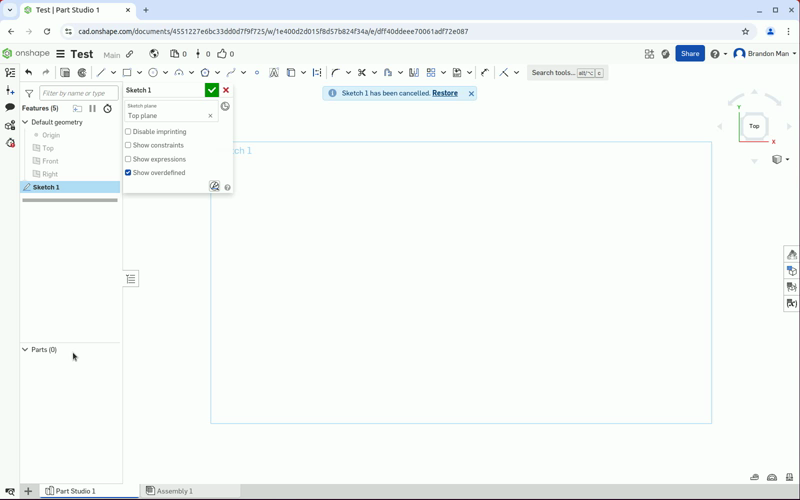
key(l)
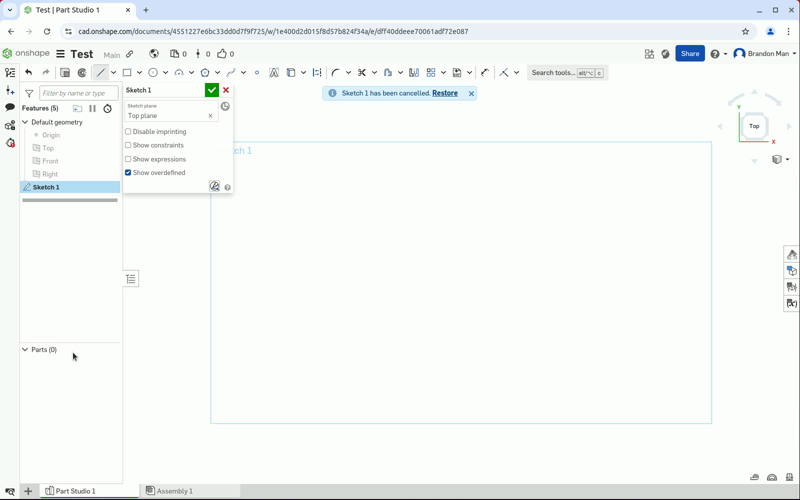
key_down(shift)
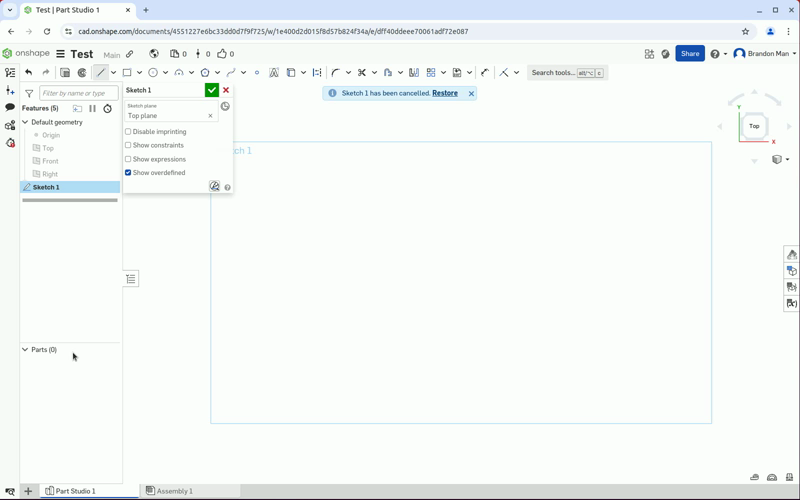
mouse_move(460, 282)
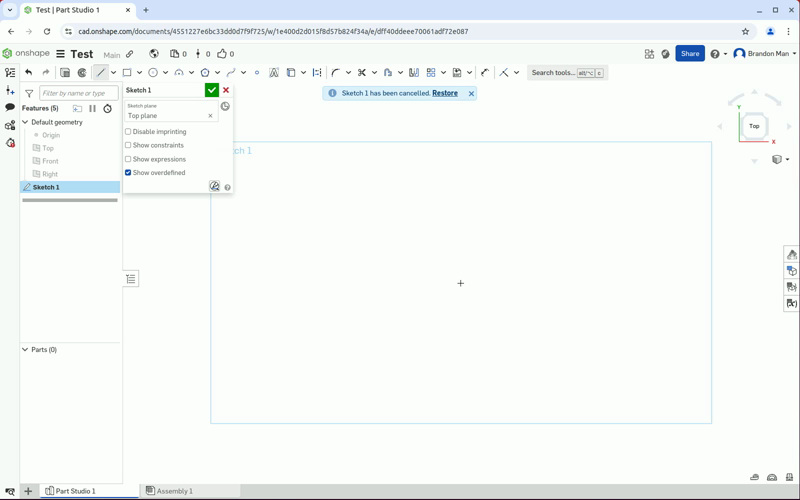
click(460, 282)
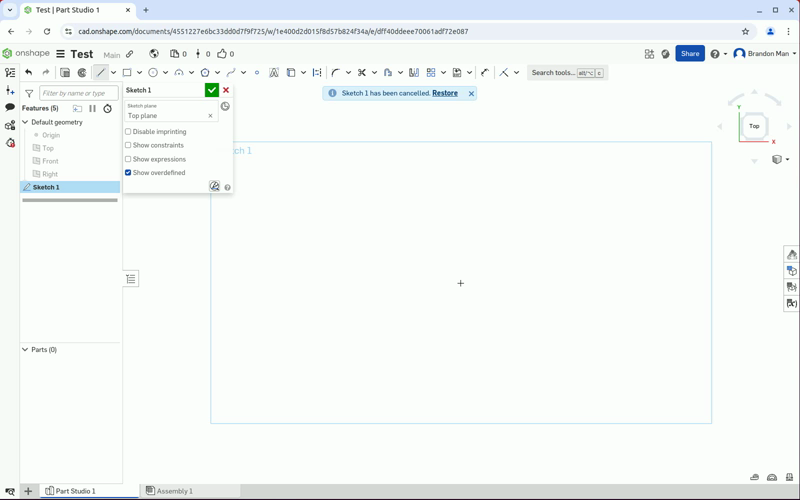
key_up(shift)
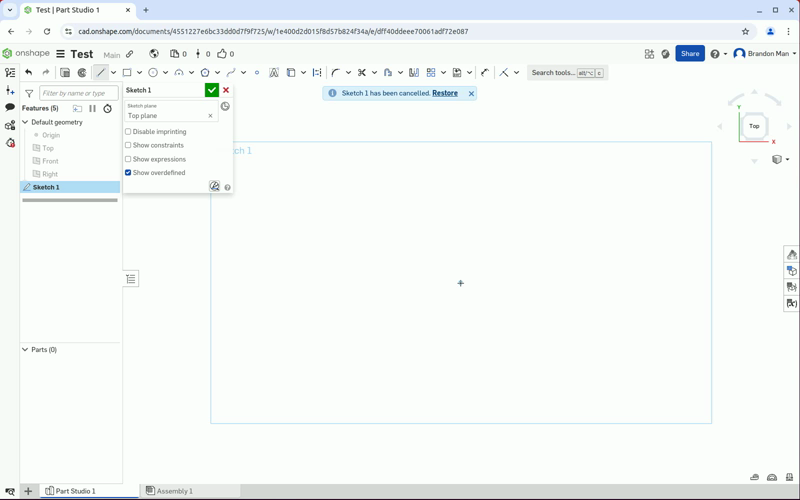
key_down(shift)
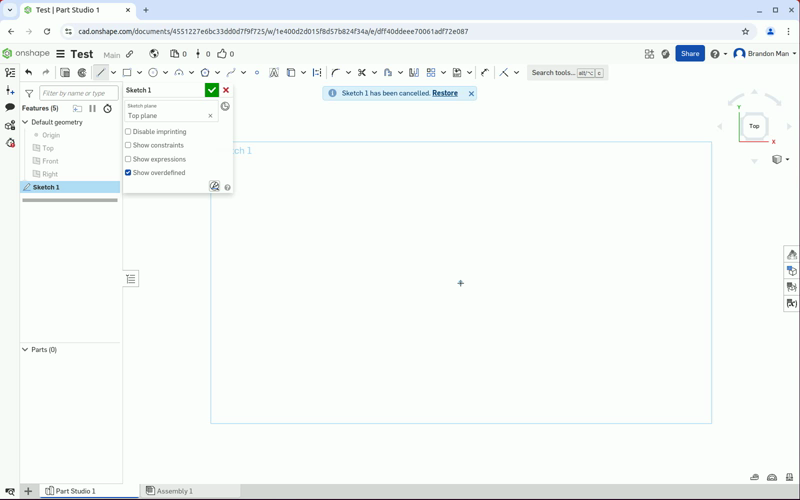
mouse_move(490, 282)
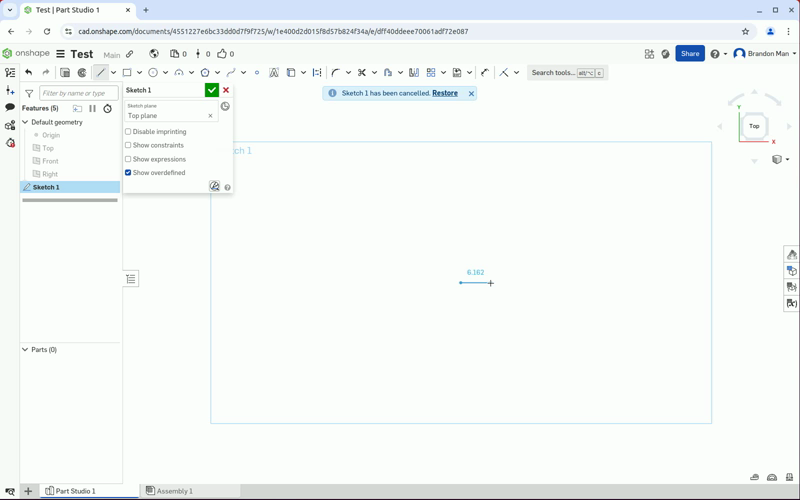
mouse_move(495, 282)
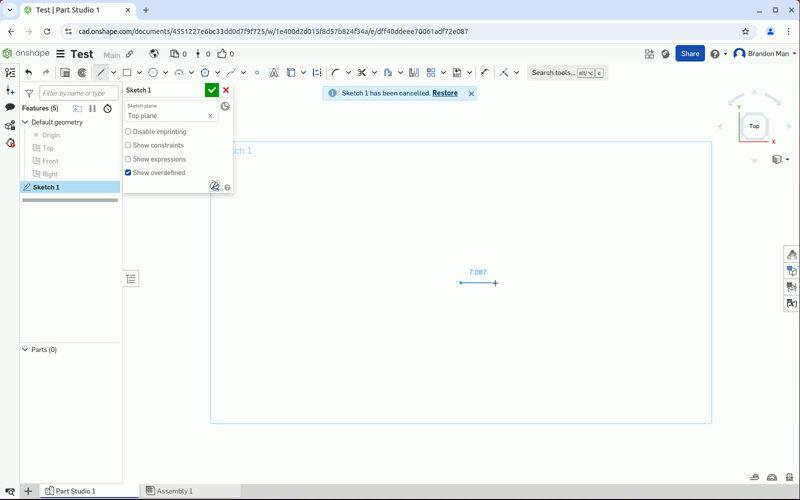
click(495, 282)
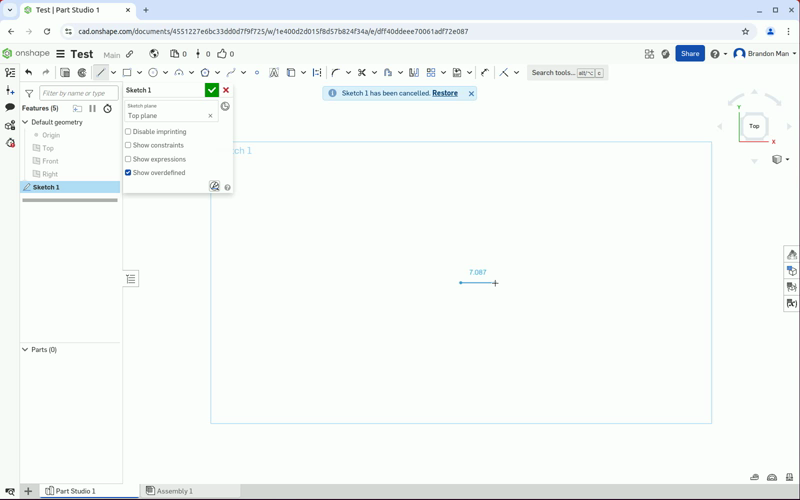
key_up(shift)
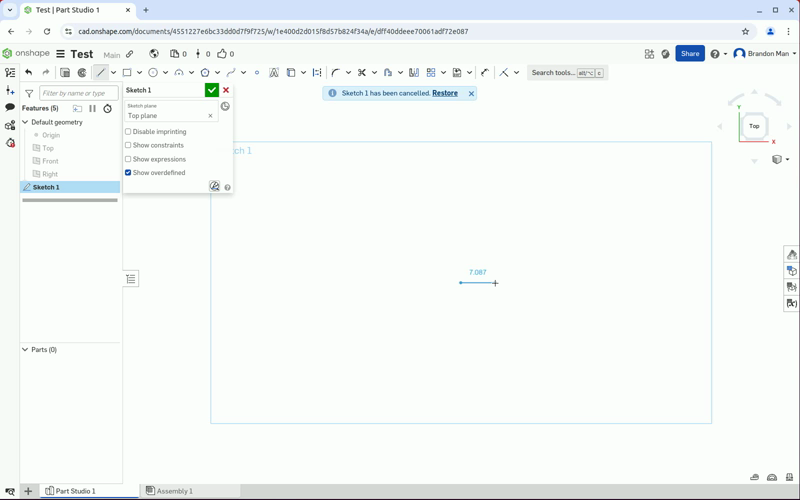
key_down(shift)
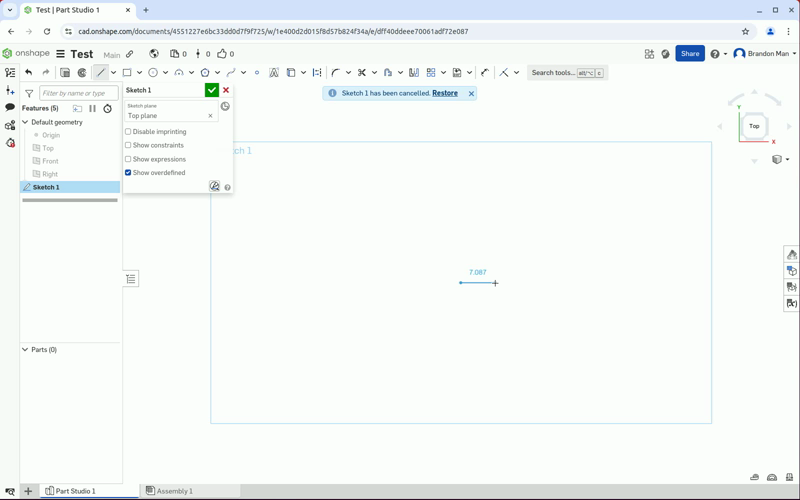
mouse_move(495, 214)
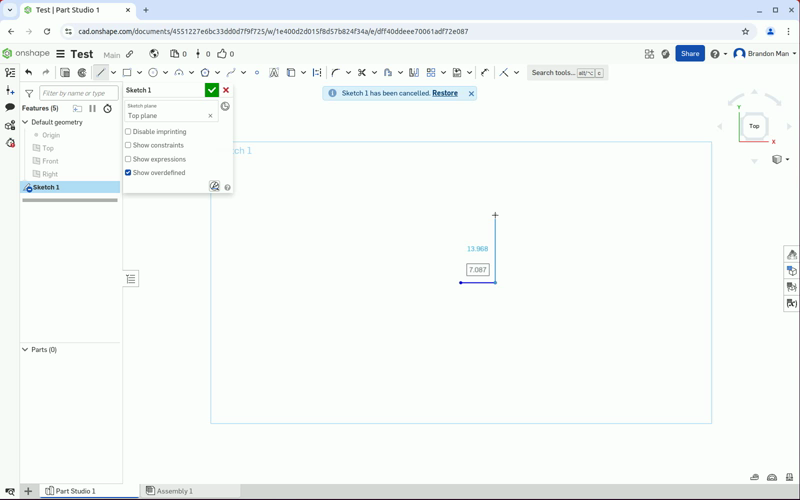
click(495, 214)
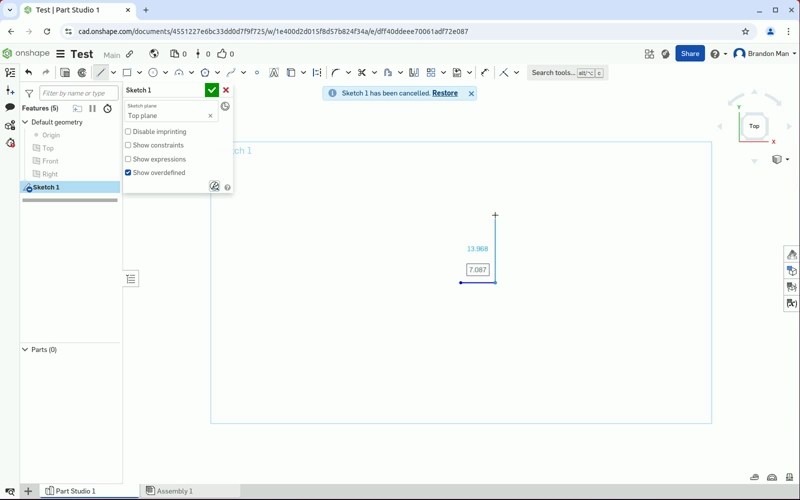
key_up(shift)
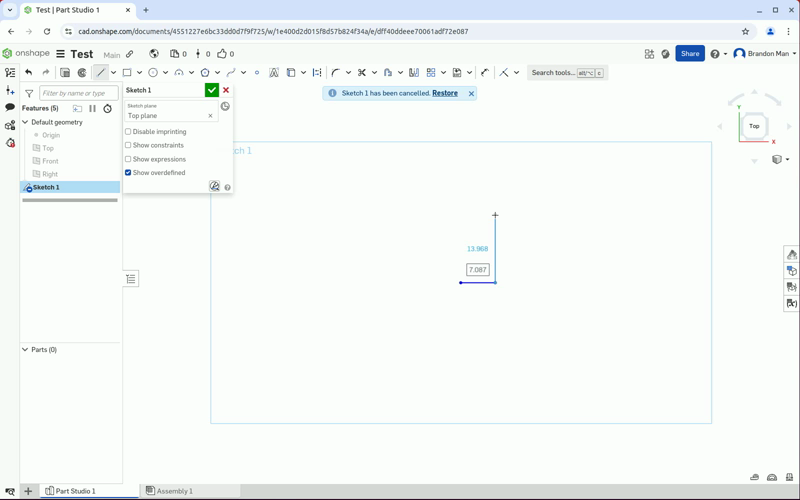
key_down(shift)
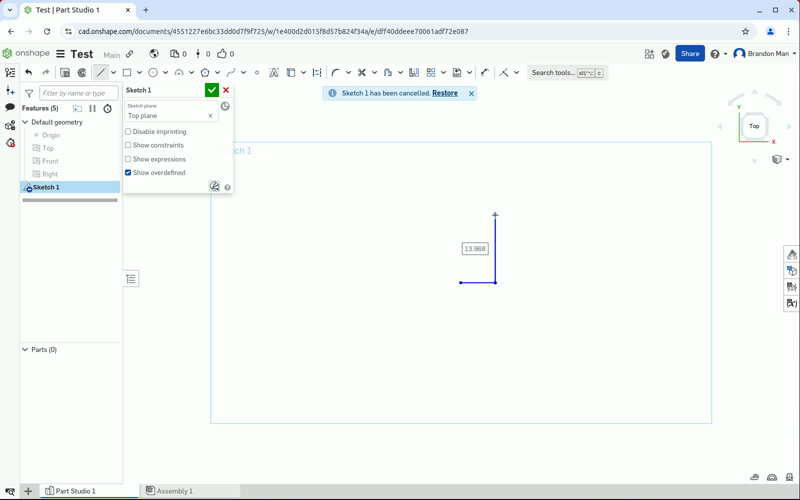
mouse_move(525, 214)
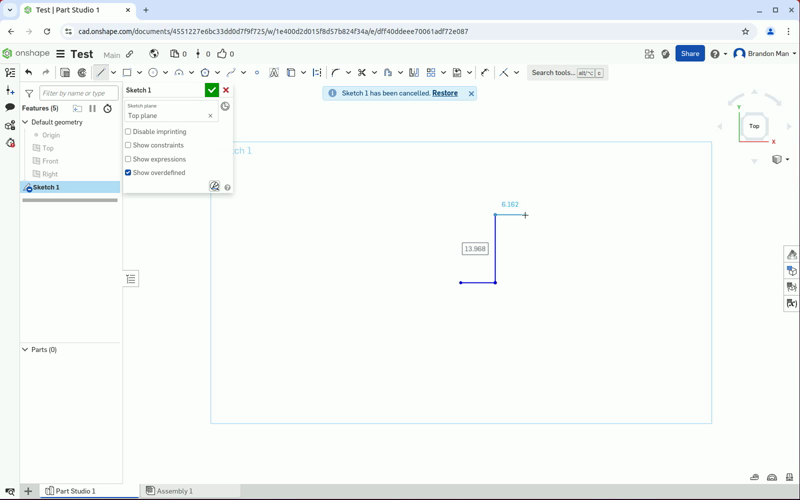
mouse_move(460, 214)
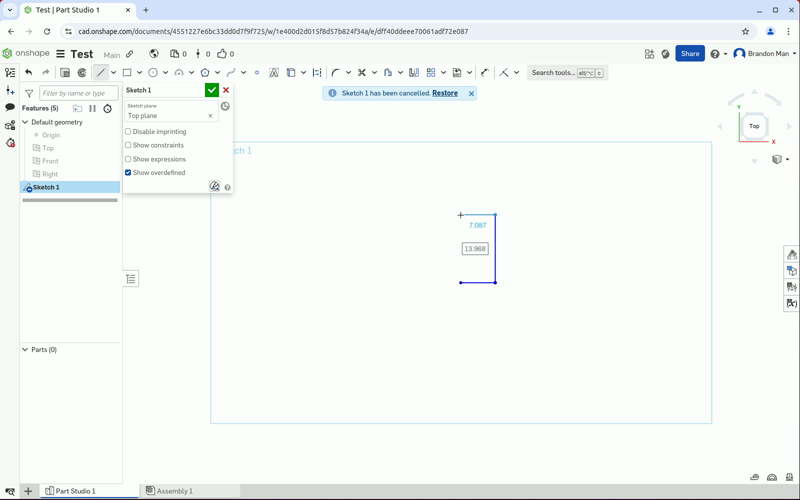
click(460, 214)
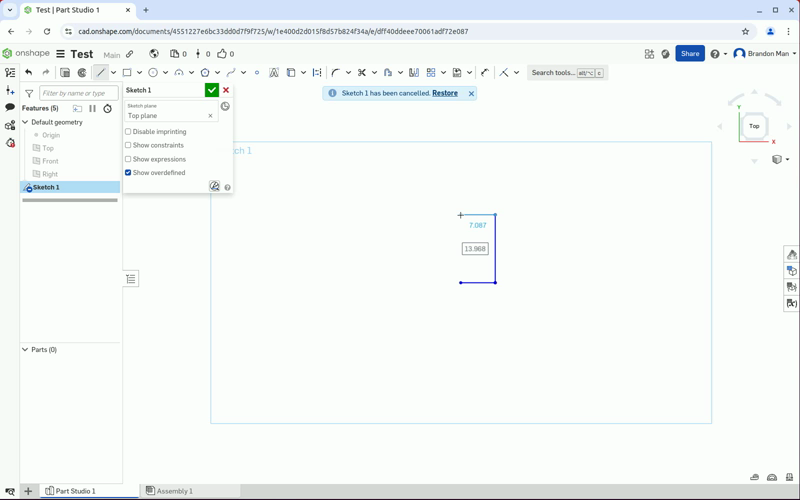
key_up(shift)
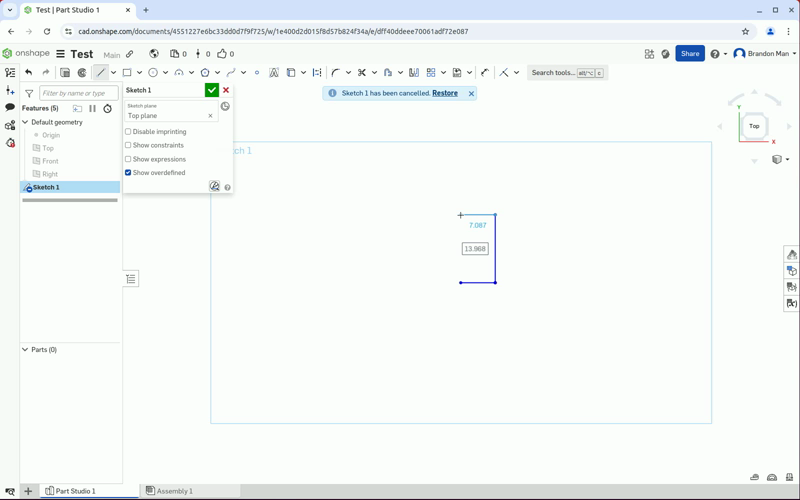
key_down(shift)
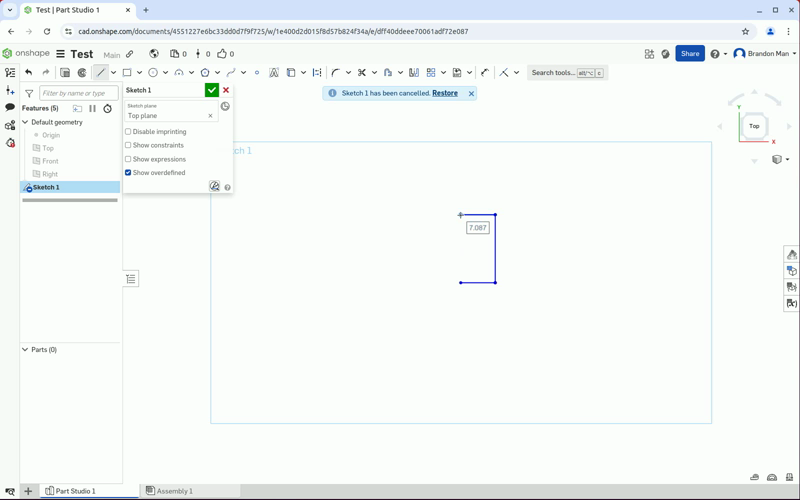
mouse_move(460, 282)
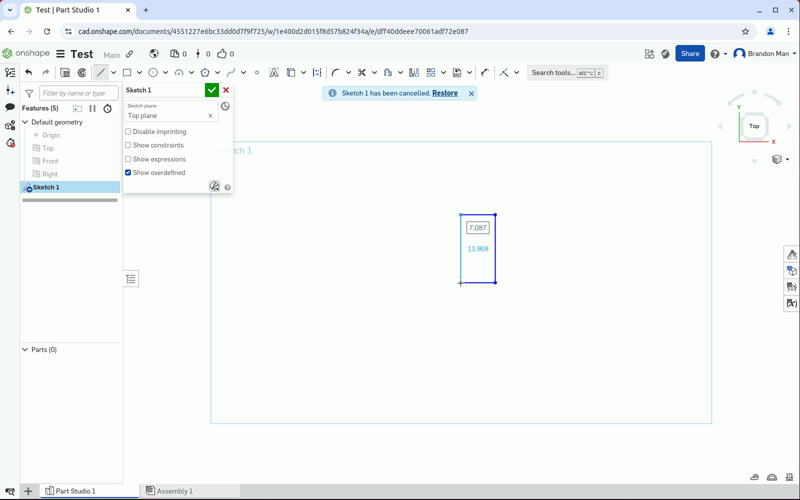
key_up(shift)
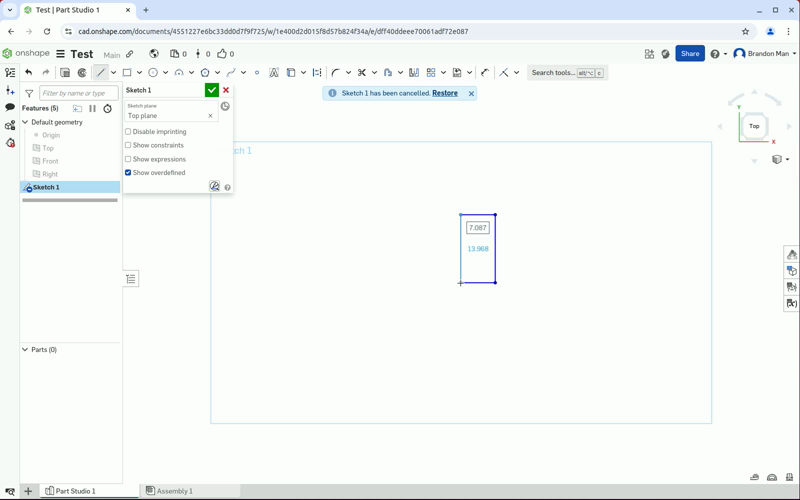
click(460, 282)
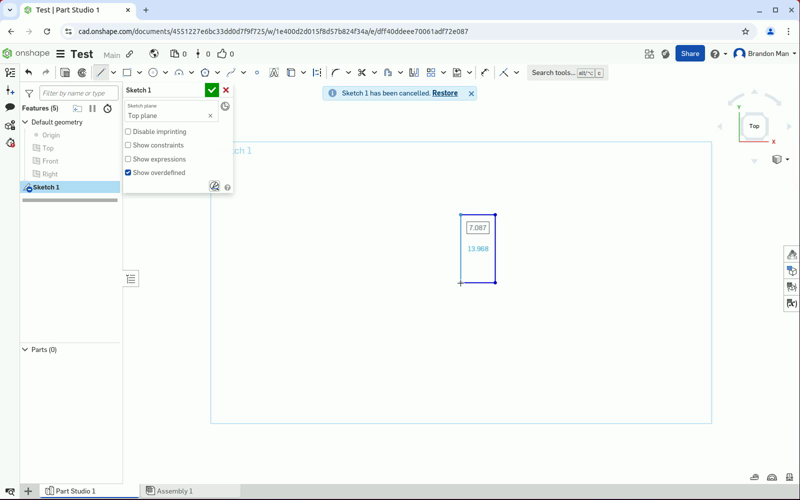
key(esc)
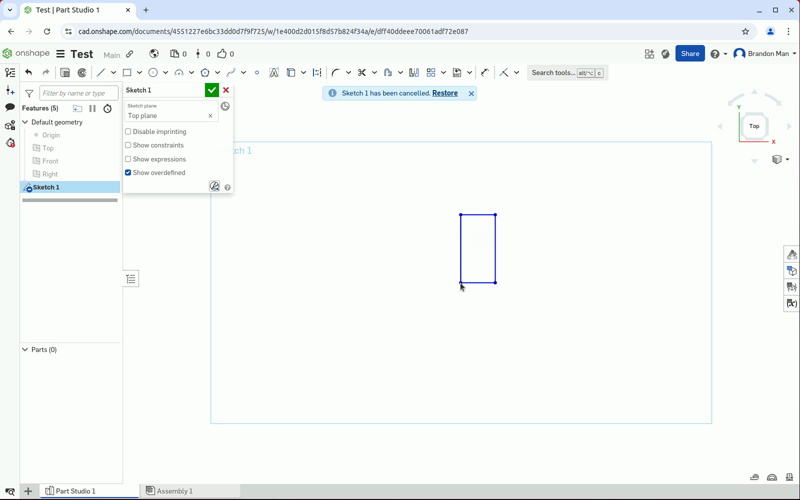
mouse_move(484, 274)
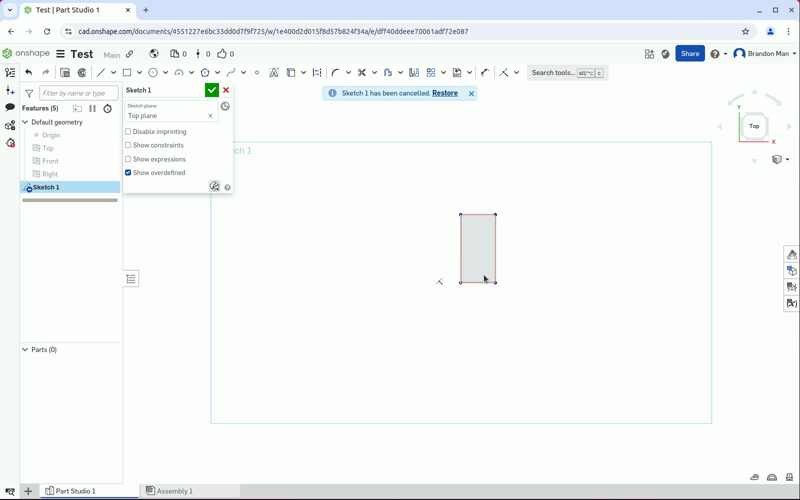
click(484, 274)
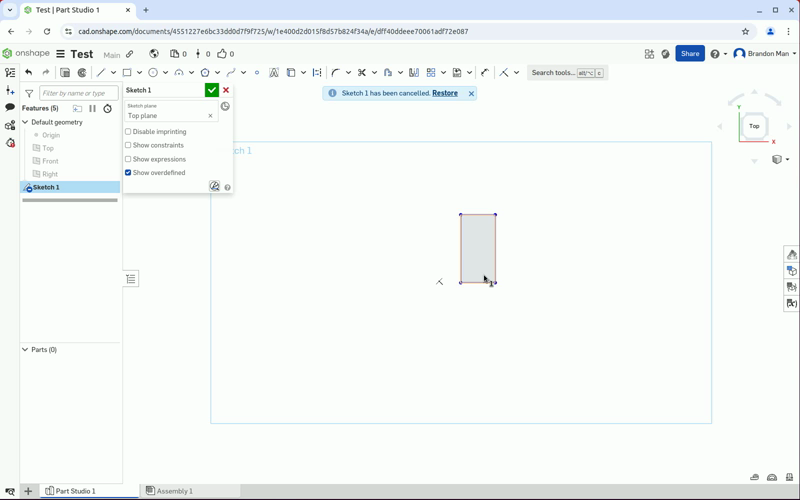
mouse_move(73, 352)
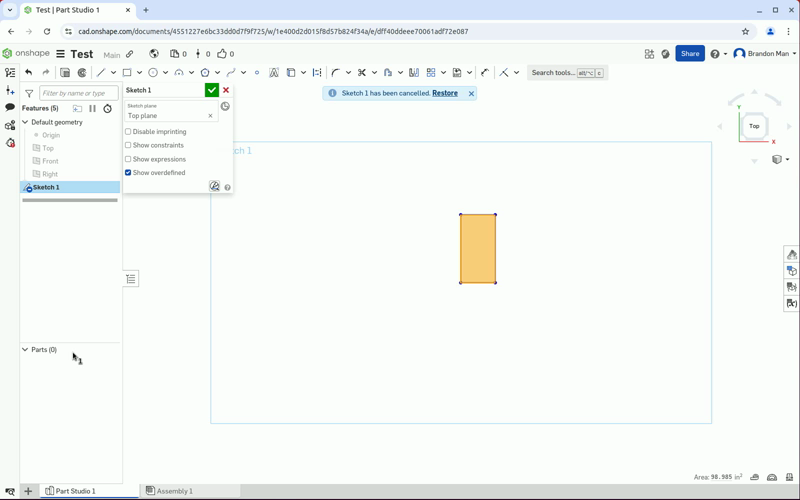
key(shift+y)
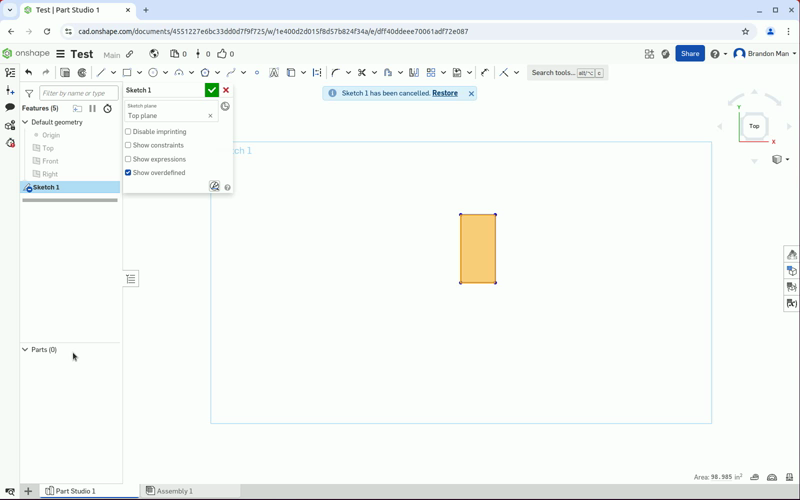
key(shift+e)
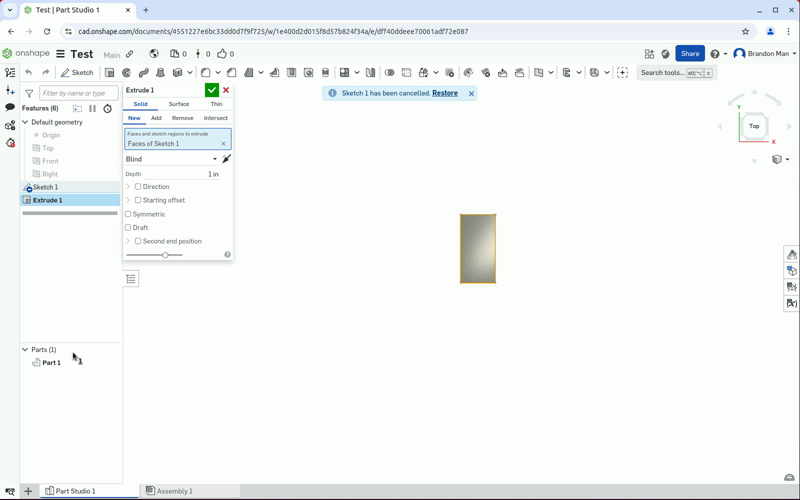
mouse_move(143, 106)
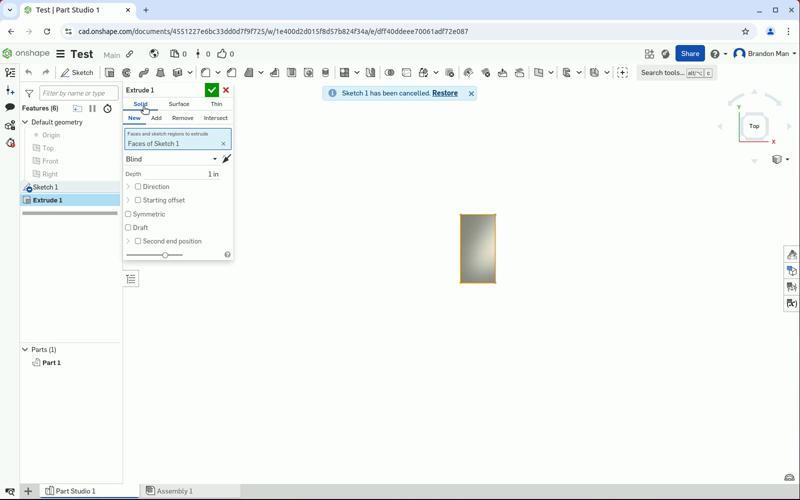
click(143, 106)
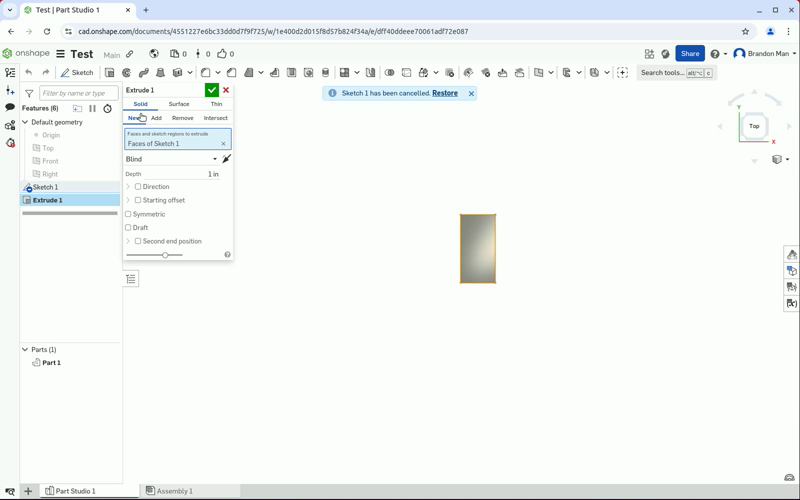
mouse_move(137, 120)
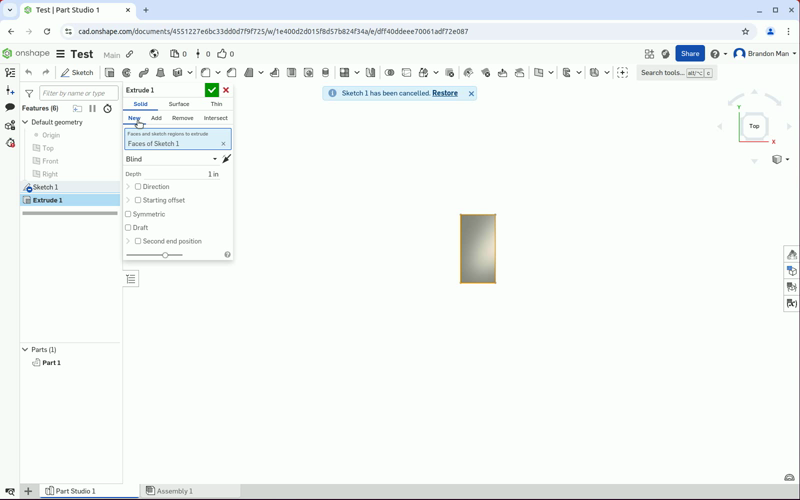
click(137, 120)
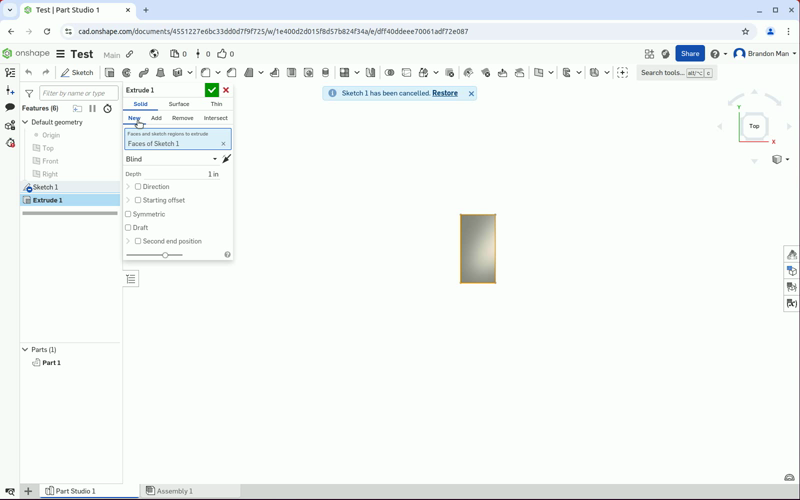
key(tab, 4)
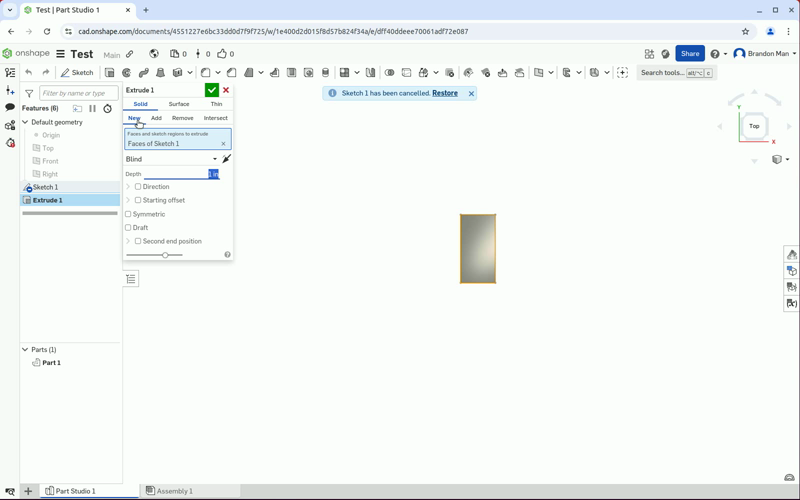
text(13.961)
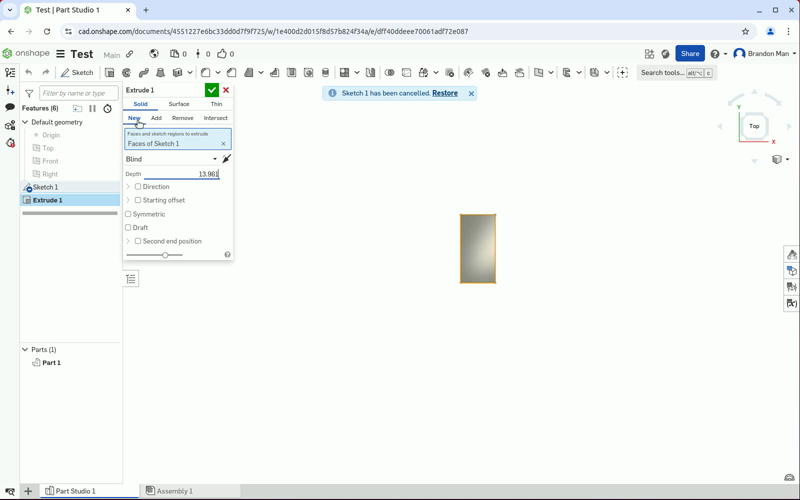
key(enter)
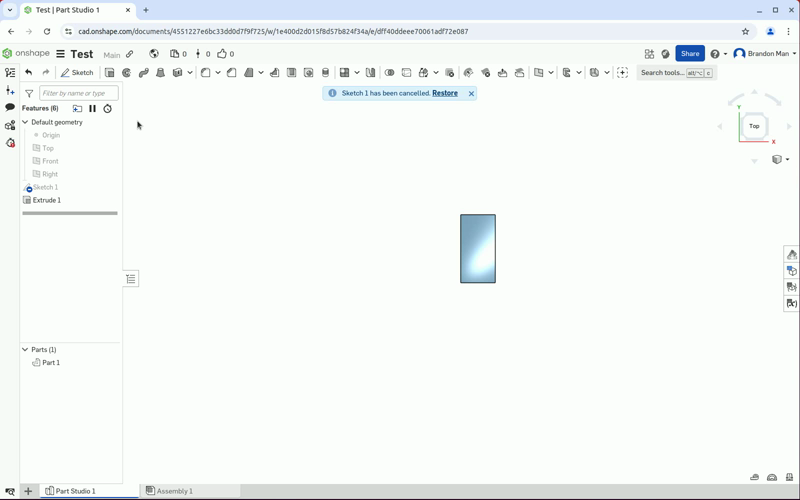
key(shift+h)
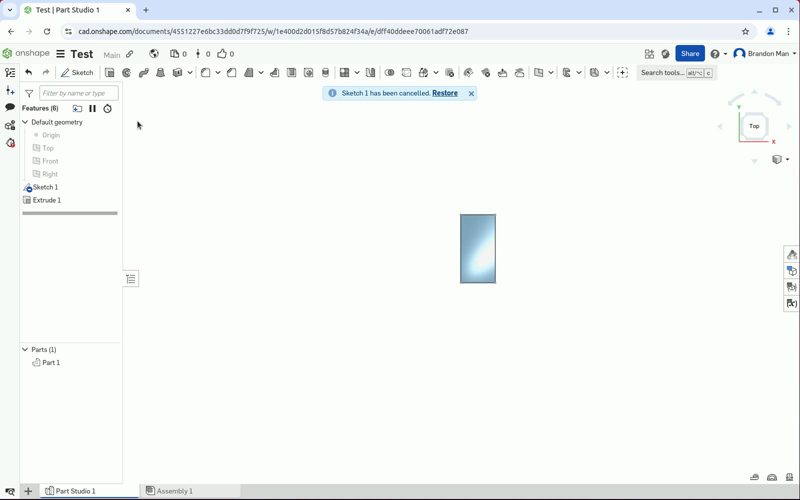
key(shift+h)
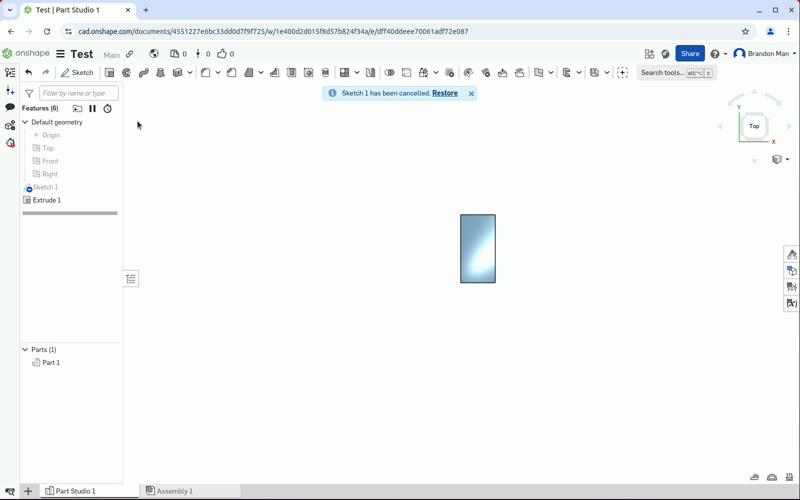
mouse_move(73, 189)
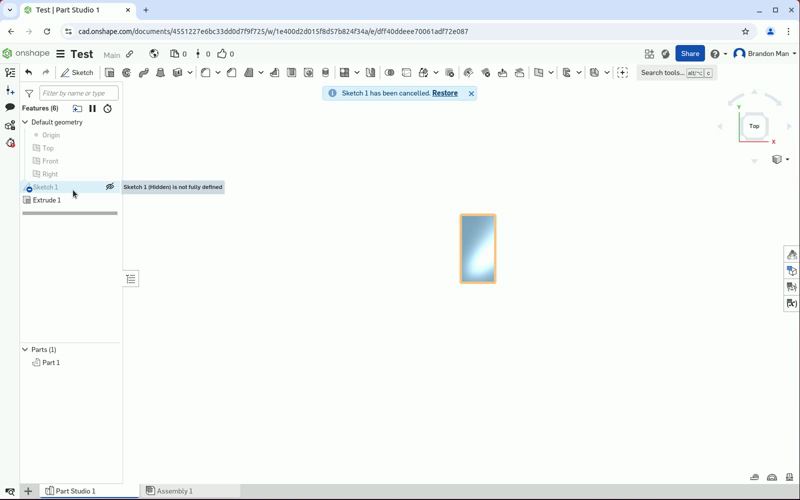
click(73, 189)
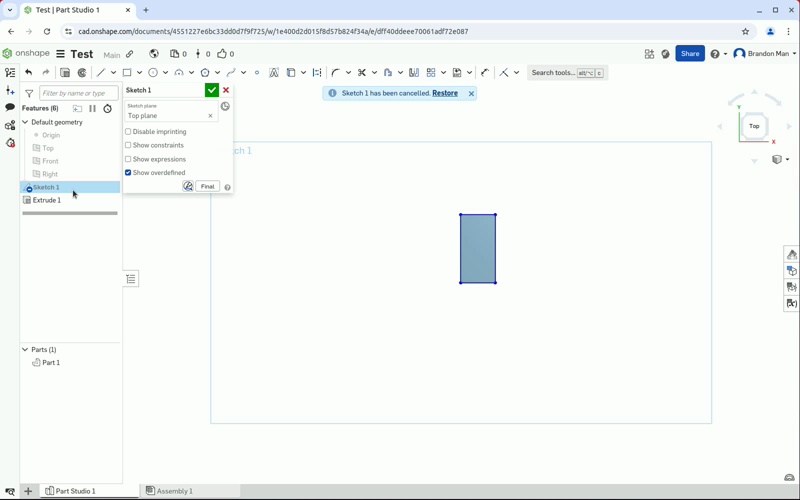
mouse_move(229, 92)
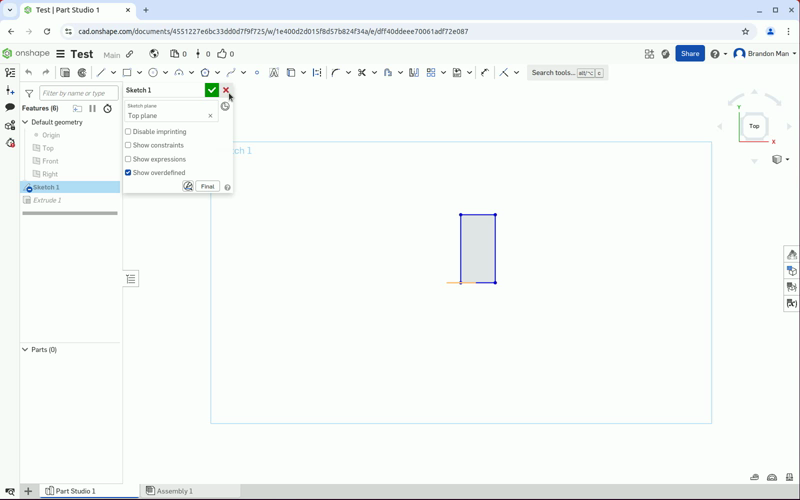
click(229, 92)
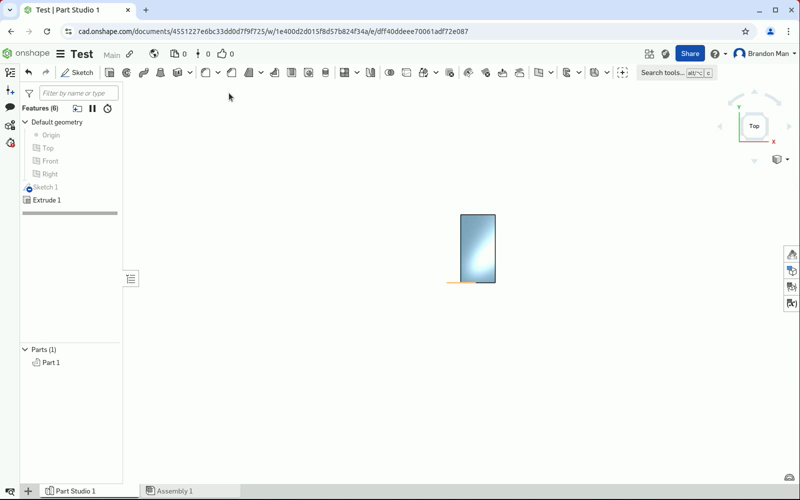
mouse_move(73, 352)
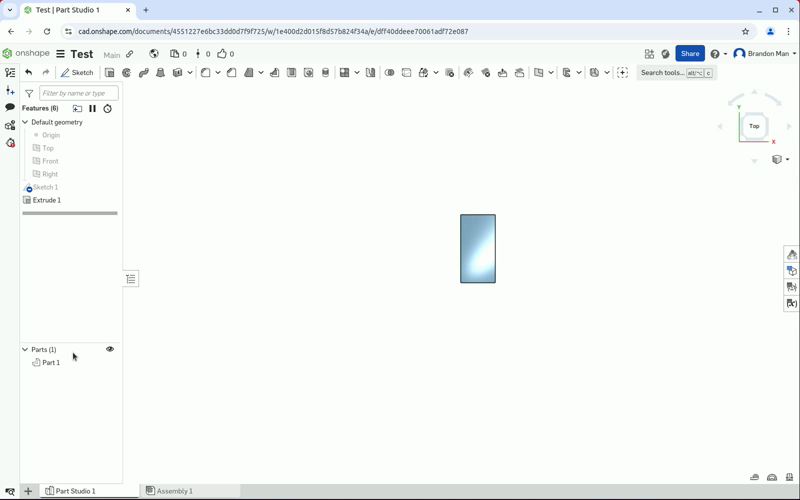
key(y)
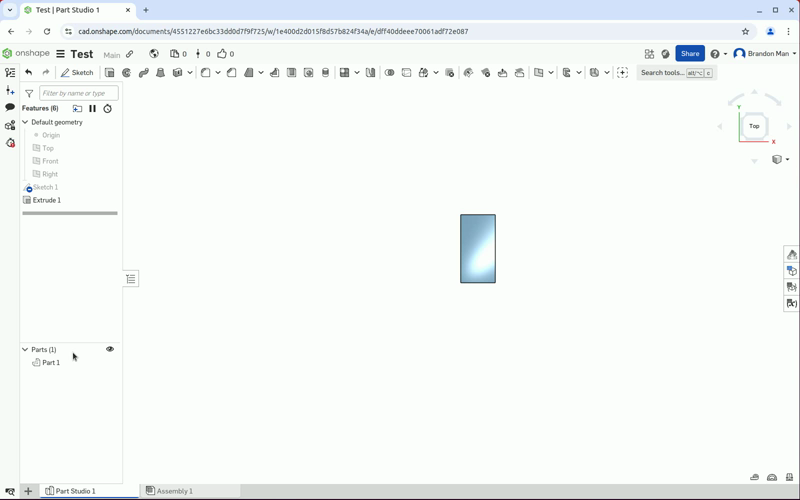
key(shift+p)
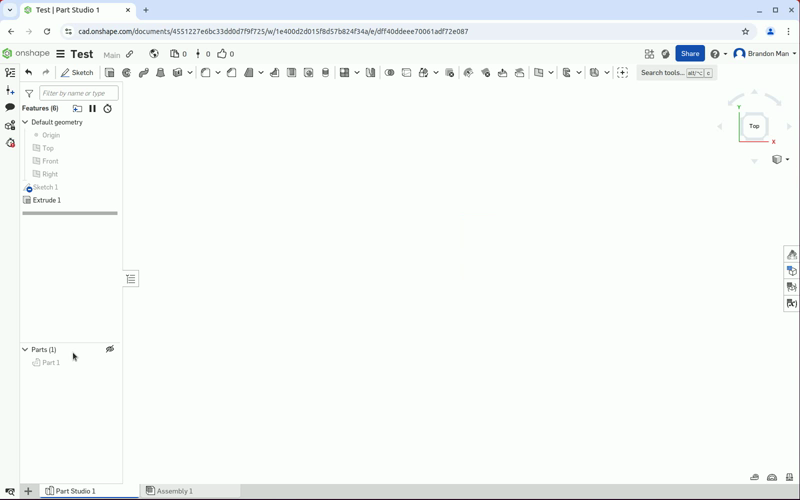
key(space)
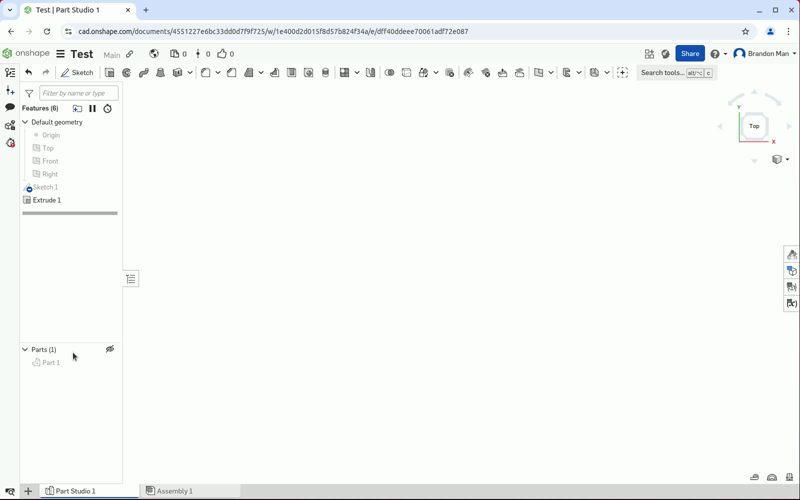
key_down(shift)
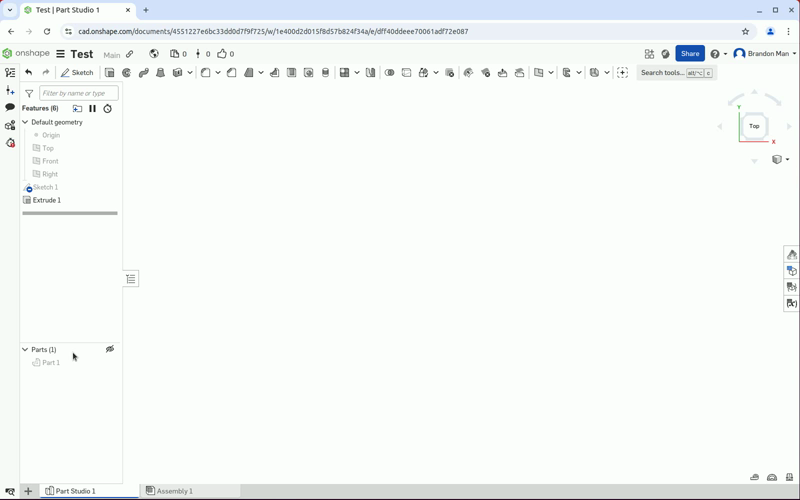
key(up)
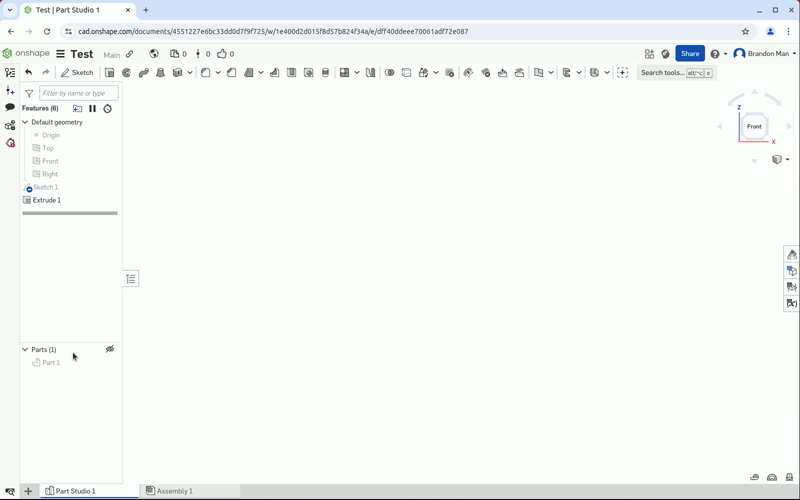
key_up(shift)
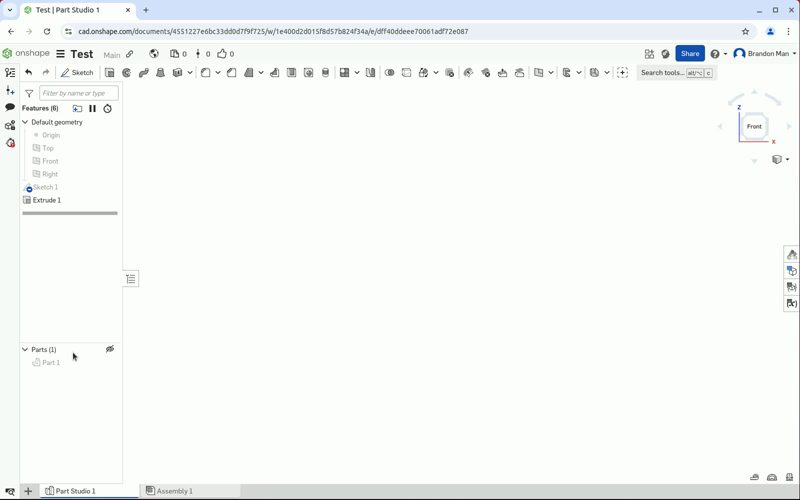
key(space)
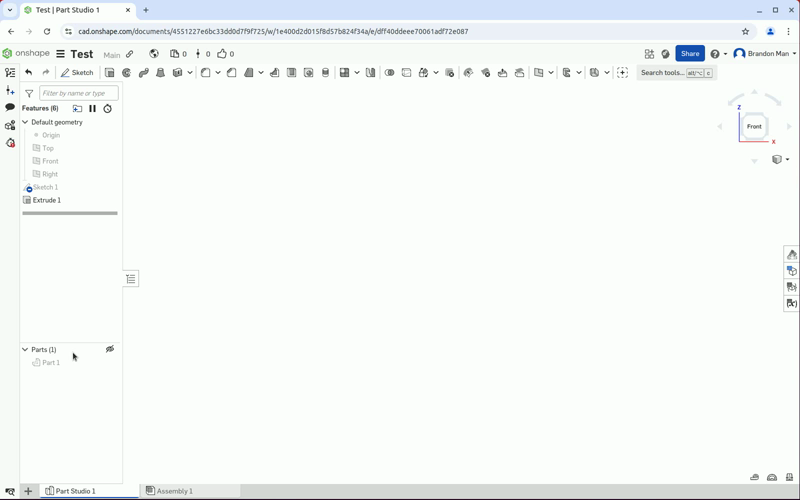
key_down(shift)
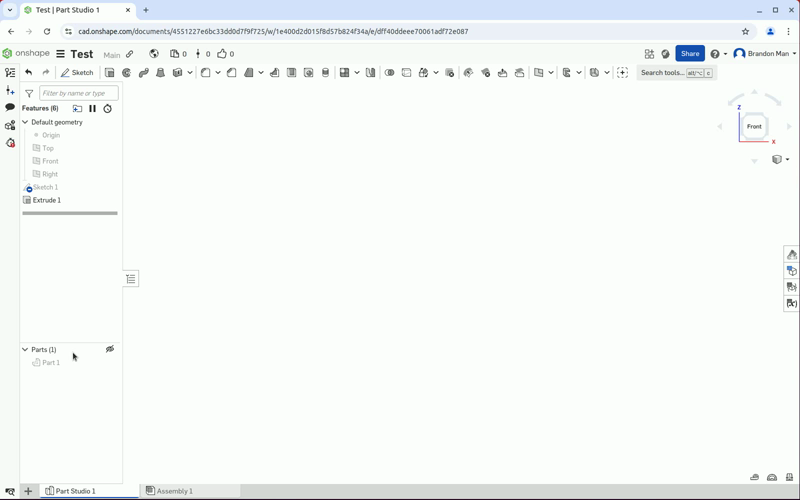
key(left)
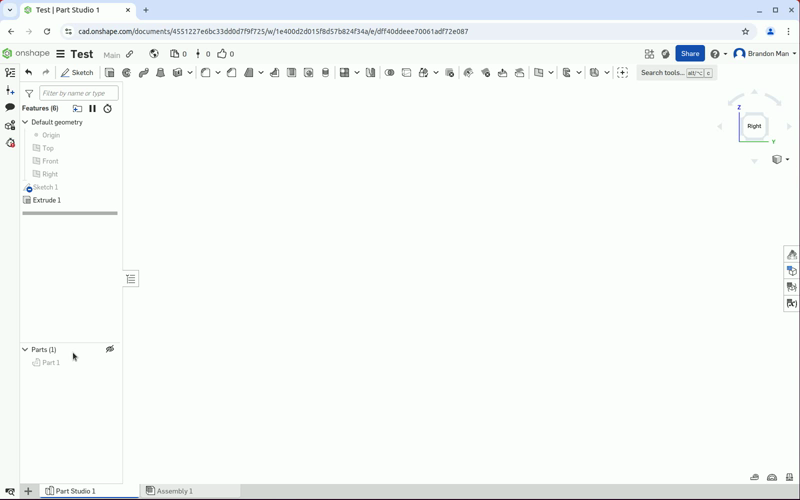
key_up(shift)
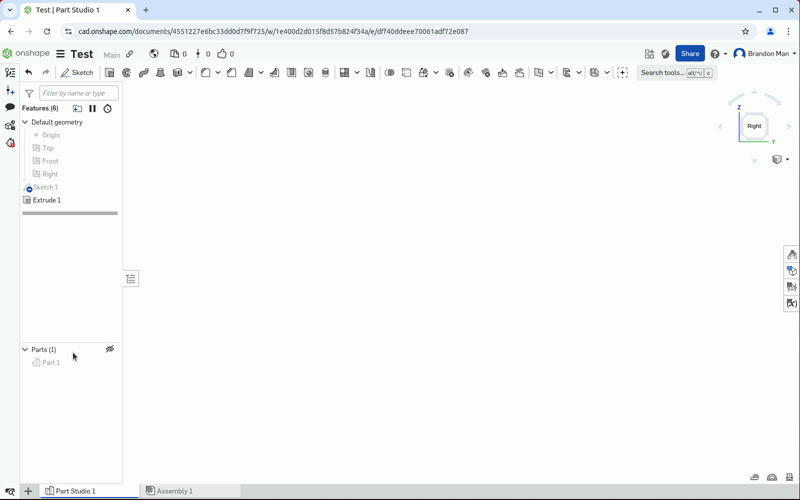
mouse_move(73, 352)
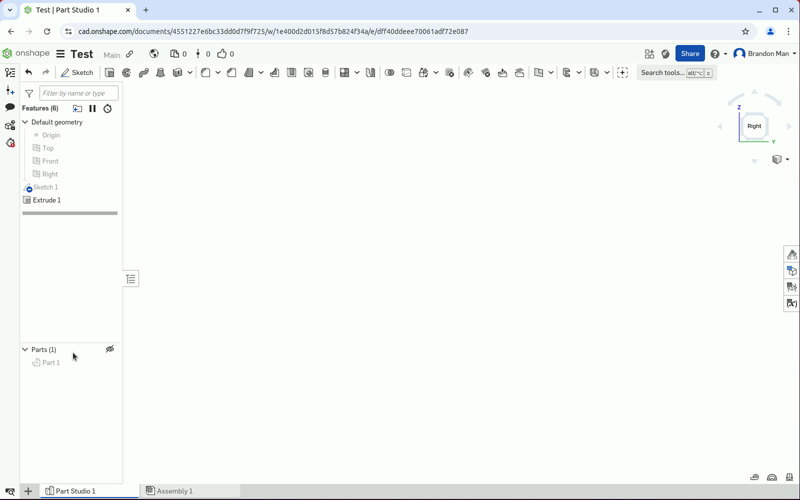
key(shift+y)
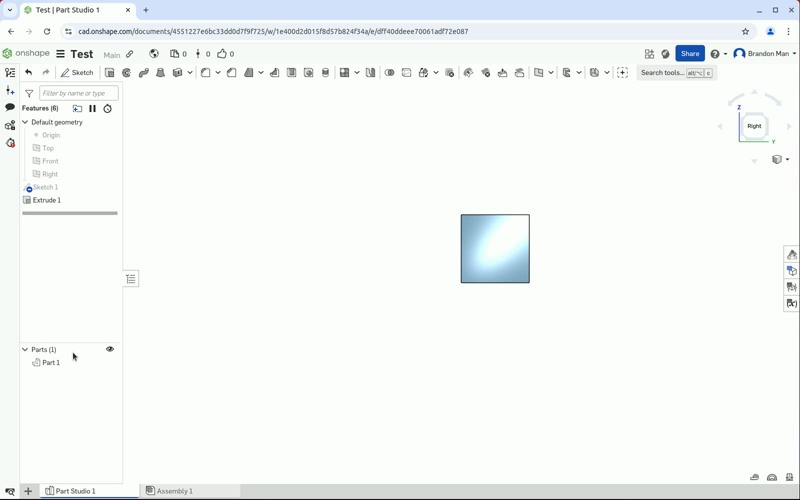
mouse_move(541, 75)
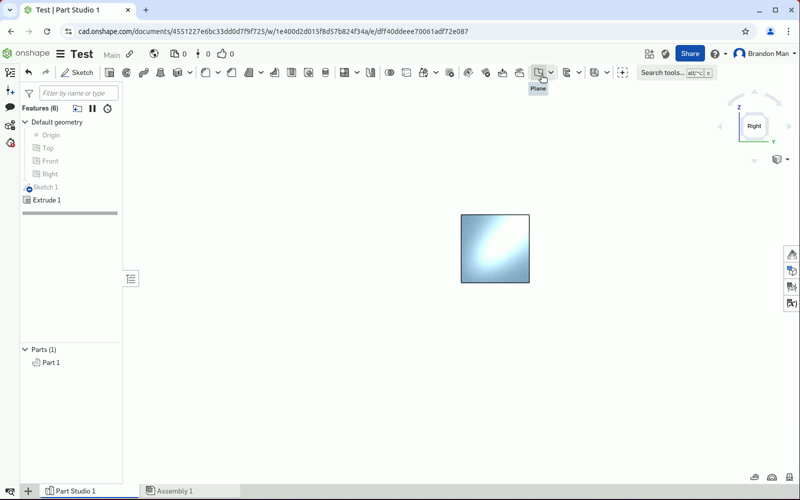
click(541, 75)
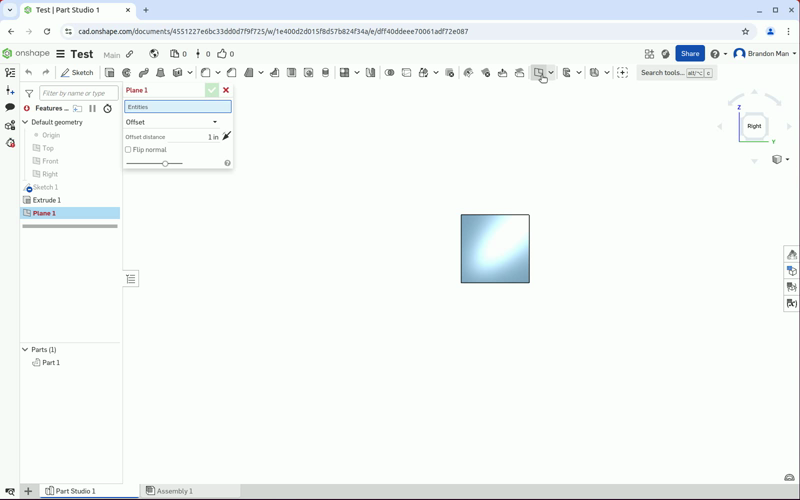
mouse_move(73, 176)
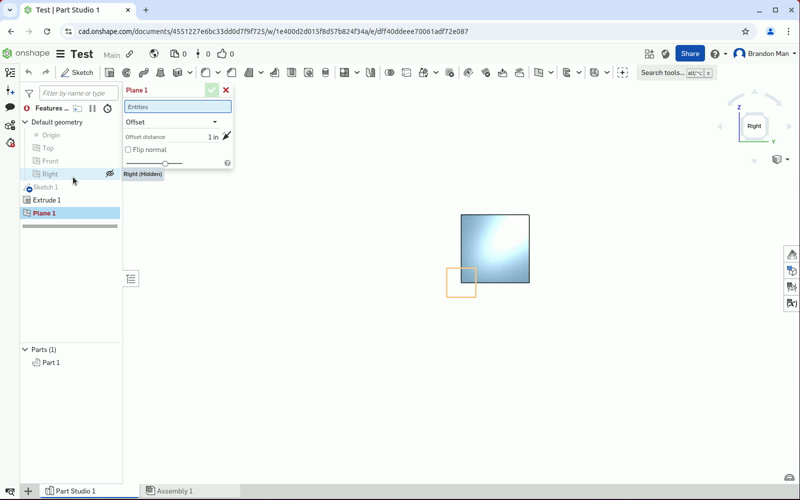
click(73, 176)
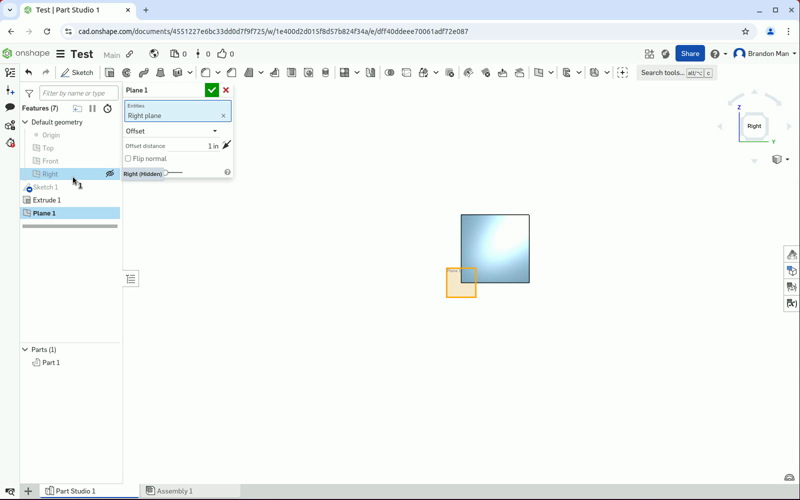
key(tab, 2)
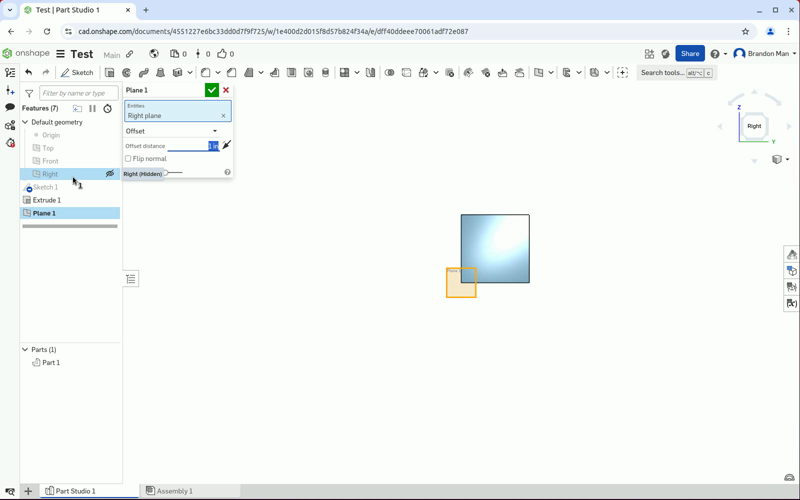
text(6.994)
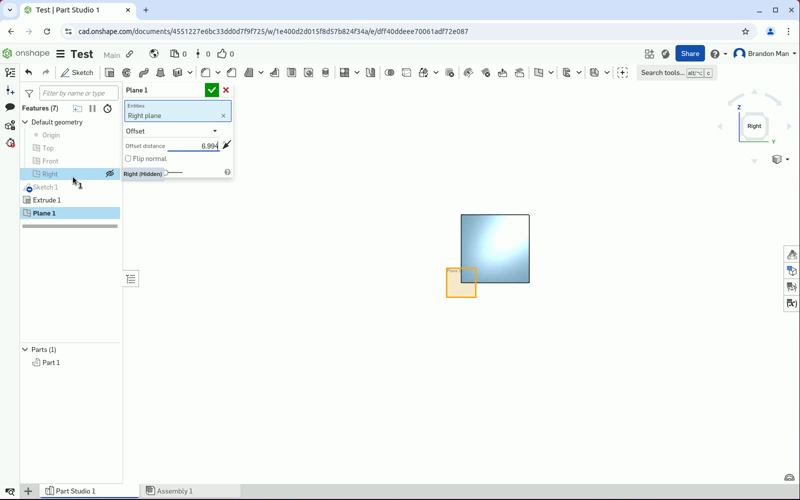
key(enter, 2)
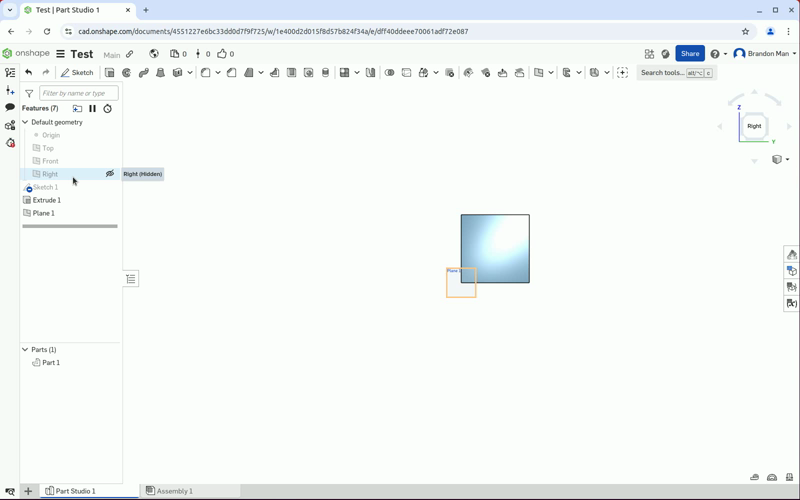
key(shift+s)
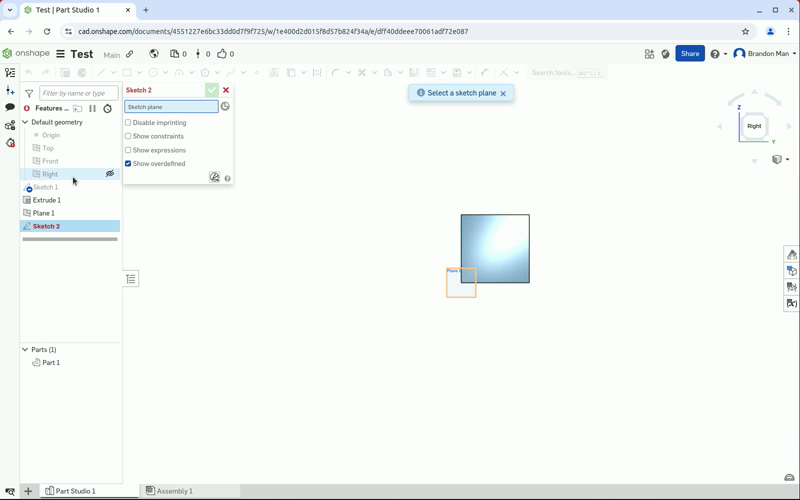
mouse_move(73, 215)
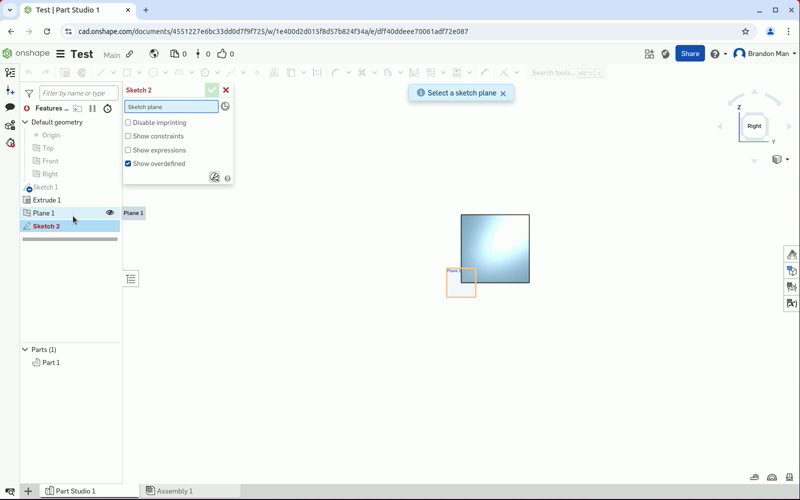
click(73, 215)
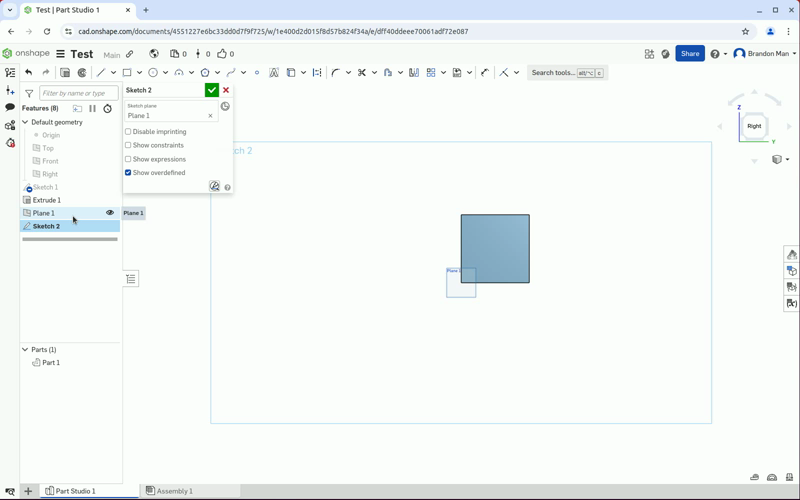
mouse_move(73, 352)
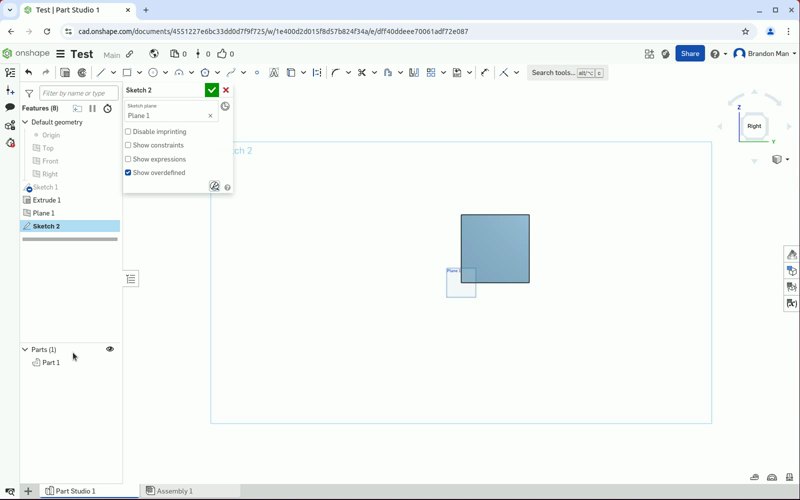
key(y)
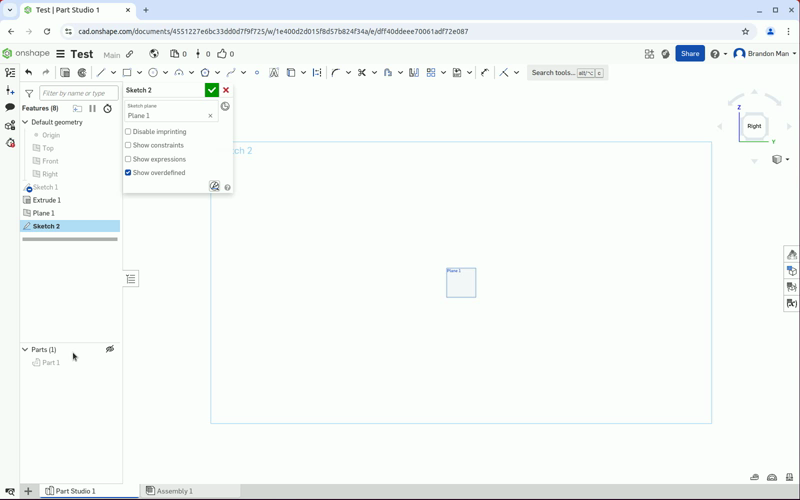
key(l)
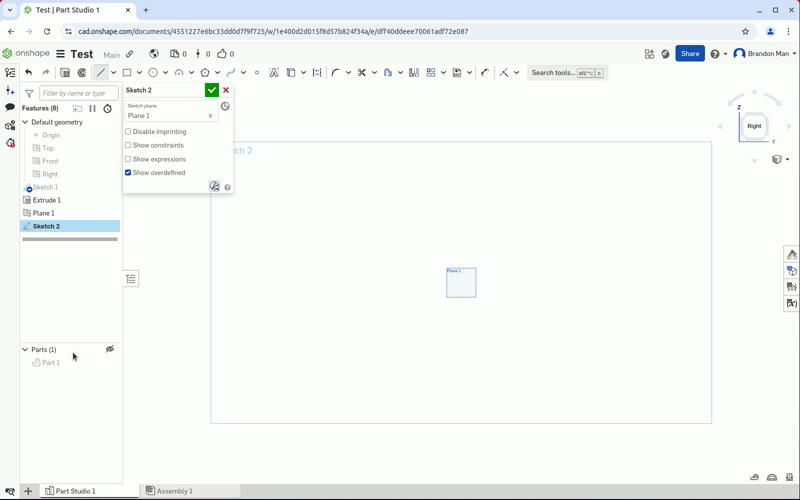
key_down(shift)
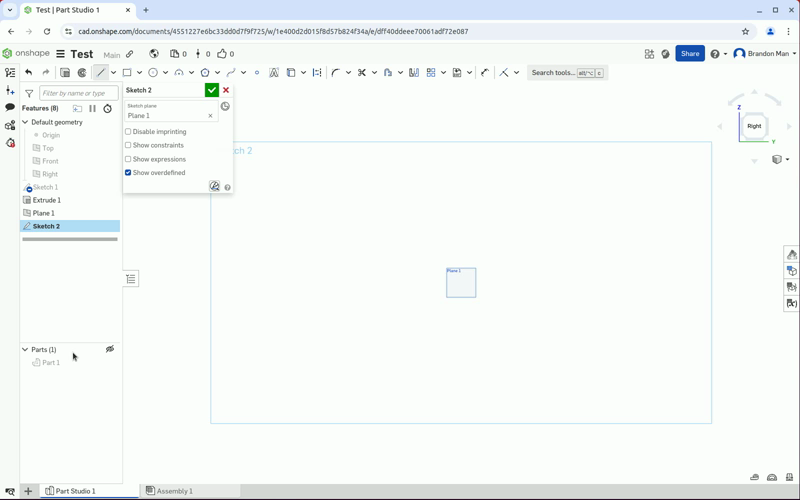
mouse_move(494, 249)
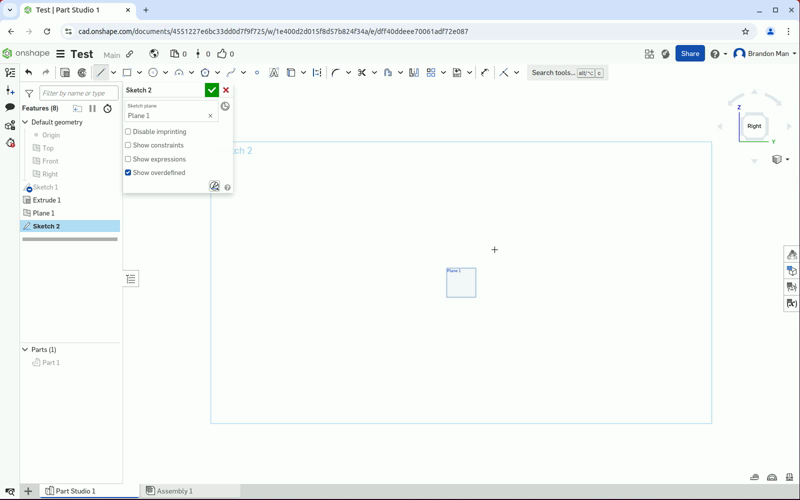
click(494, 249)
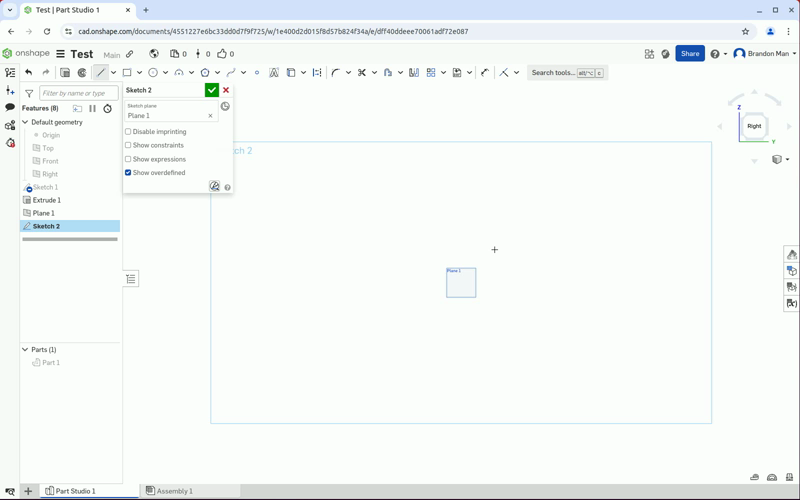
key_up(shift)
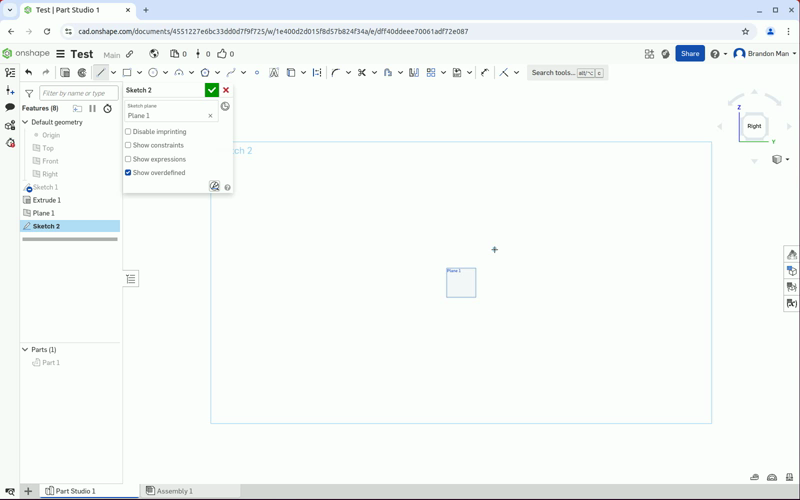
key_down(shift)
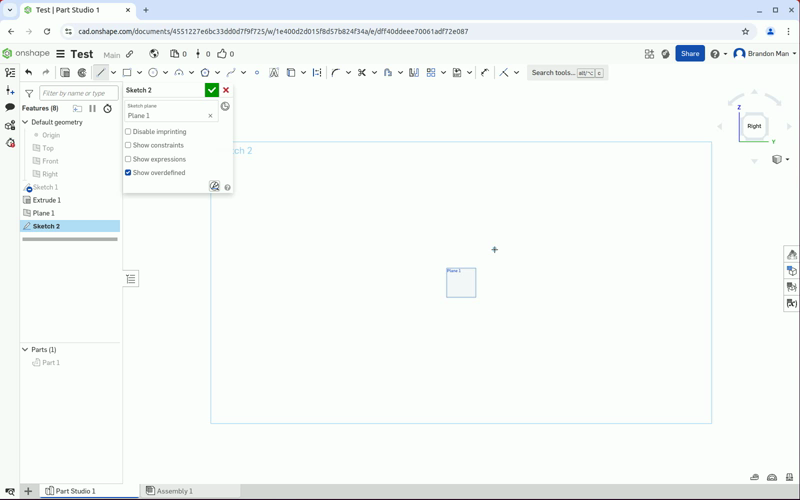
mouse_move(524, 249)
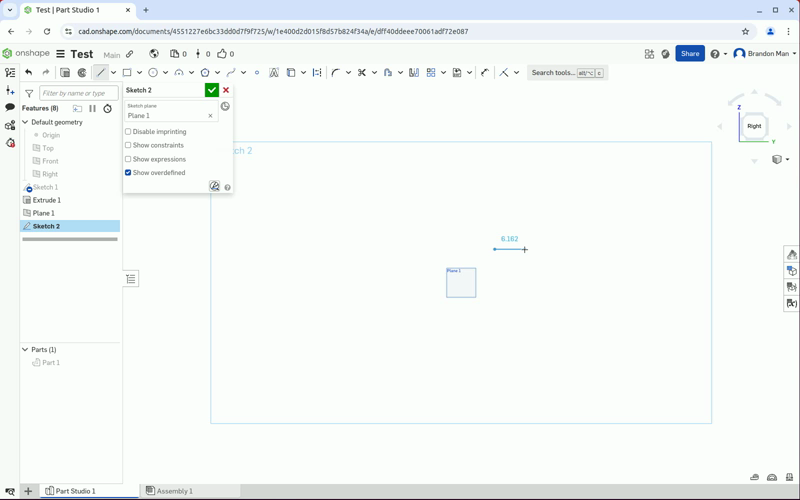
mouse_move(529, 249)
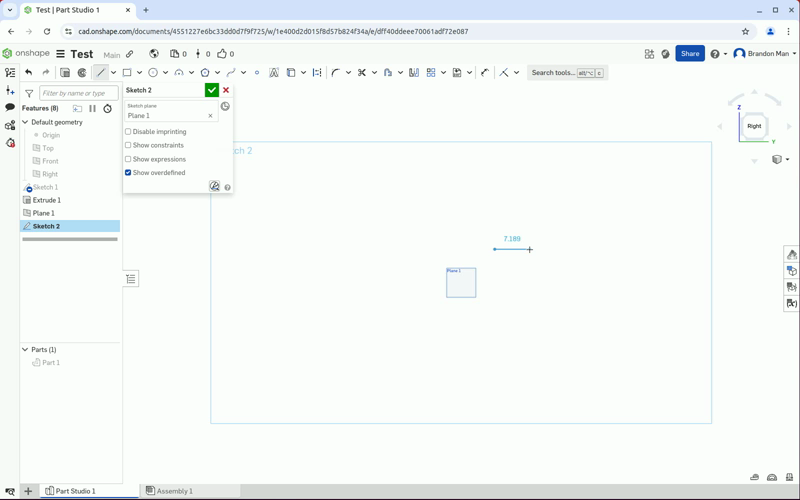
click(529, 249)
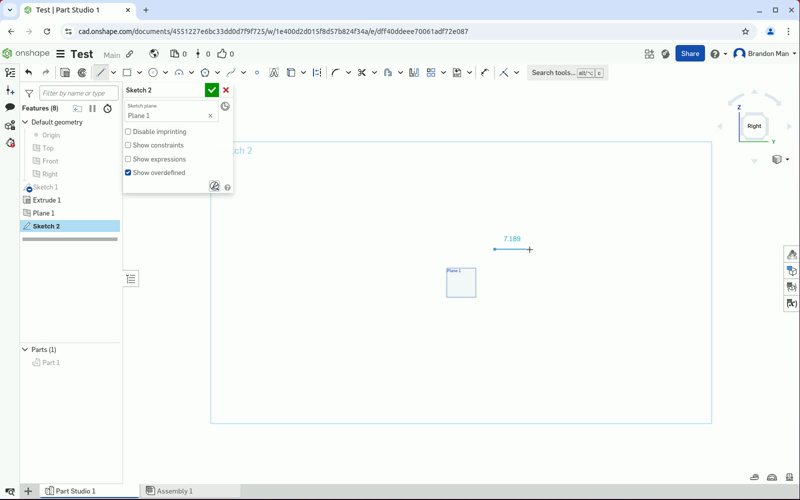
key_up(shift)
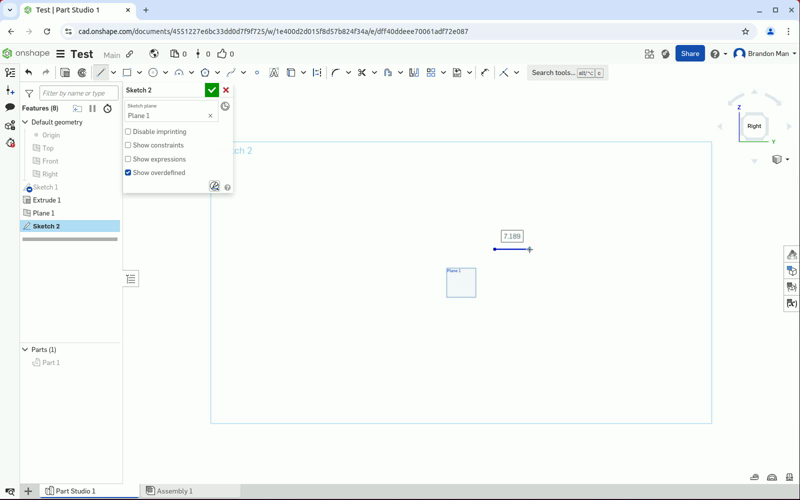
key_down(shift)
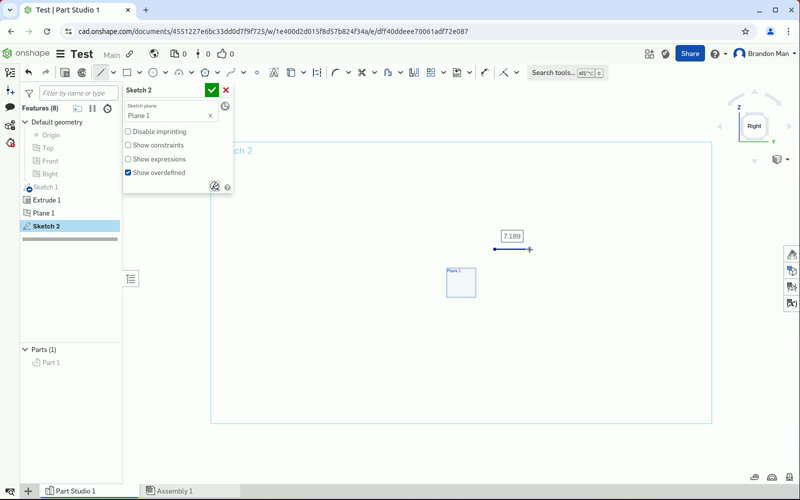
mouse_move(559, 249)
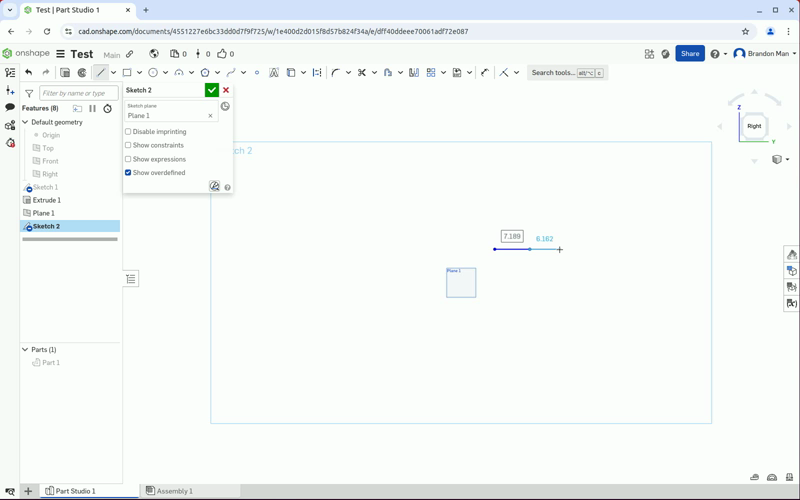
mouse_move(529, 214)
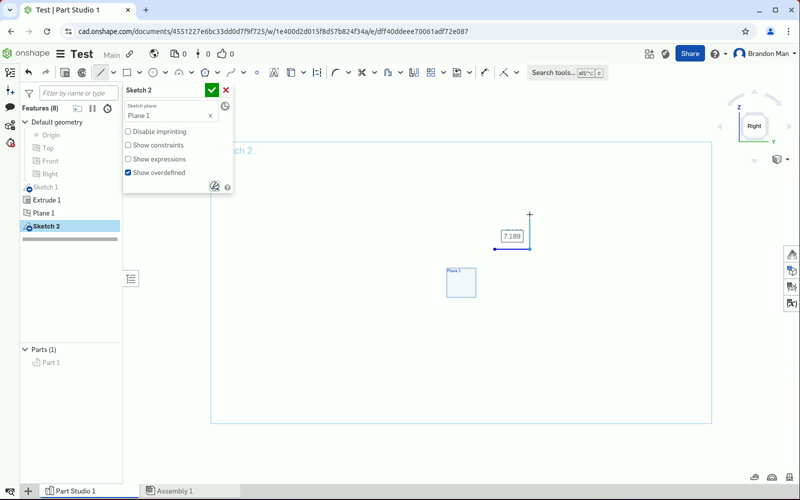
click(529, 214)
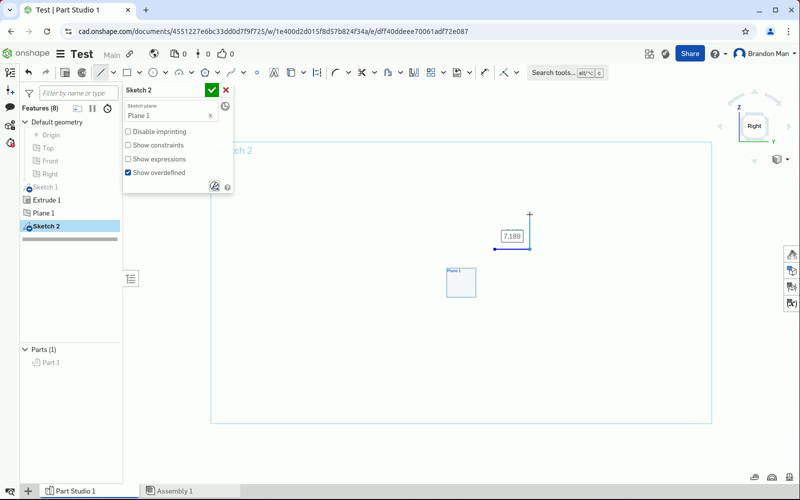
key_up(shift)
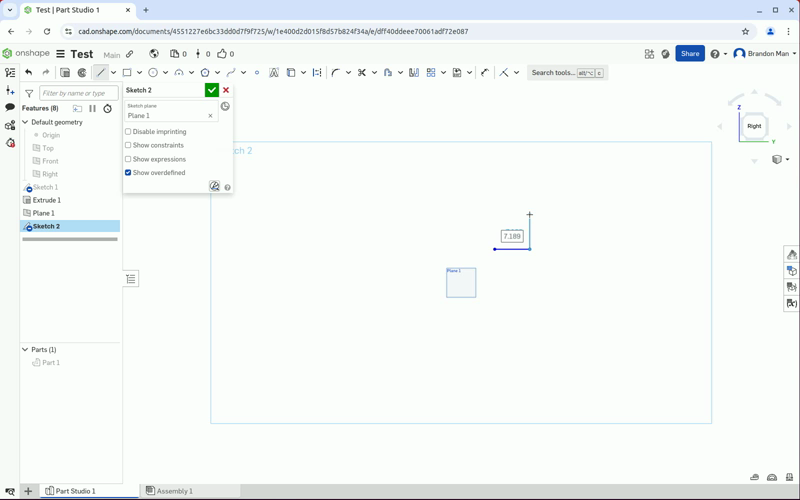
key_down(shift)
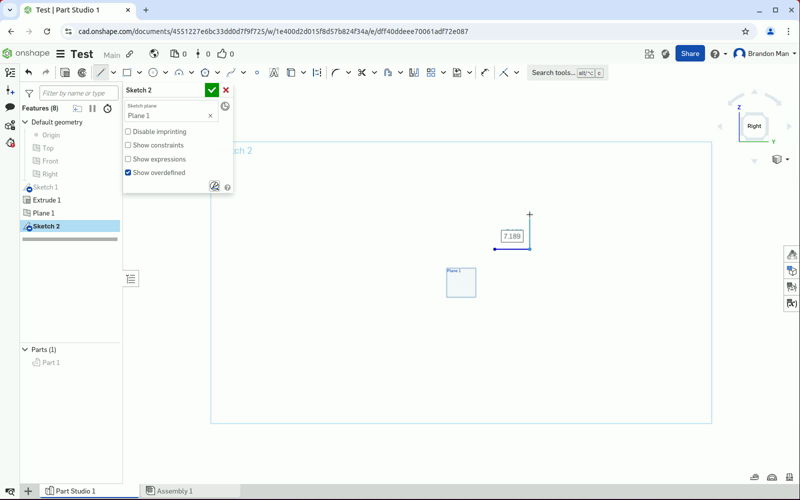
mouse_move(559, 214)
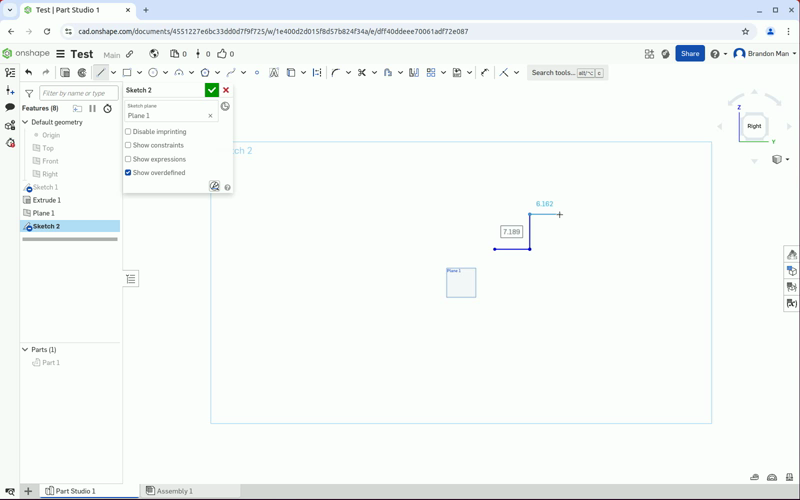
mouse_move(494, 214)
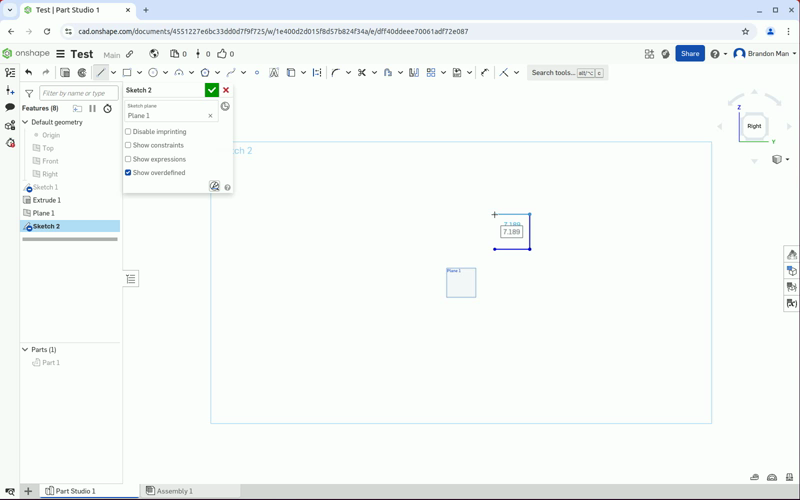
click(494, 214)
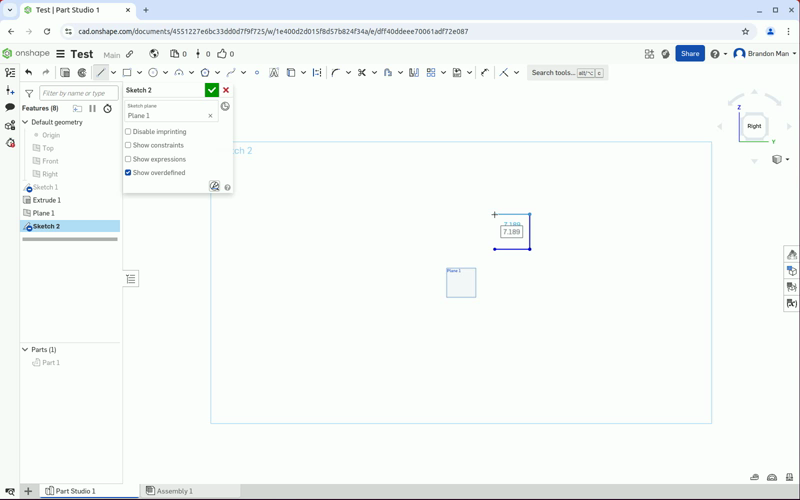
key_up(shift)
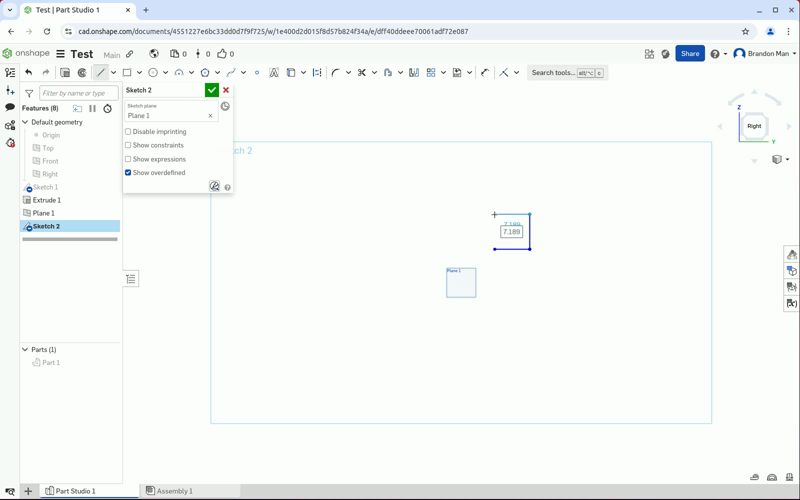
mouse_move(524, 214)
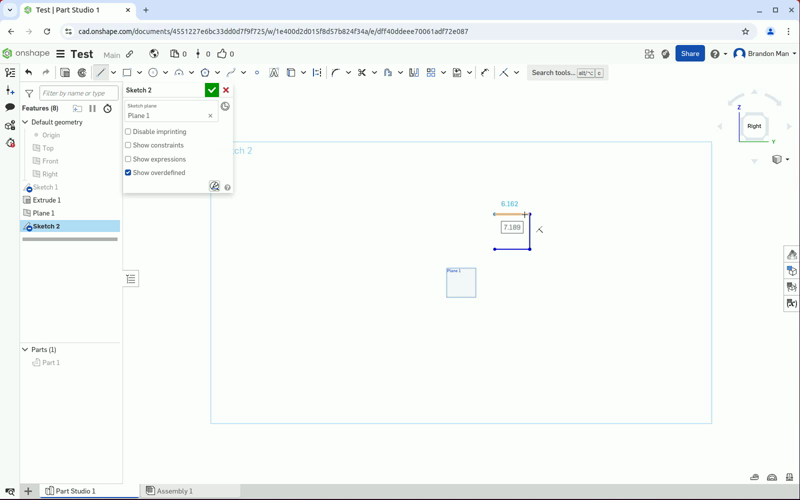
key_down(shift)
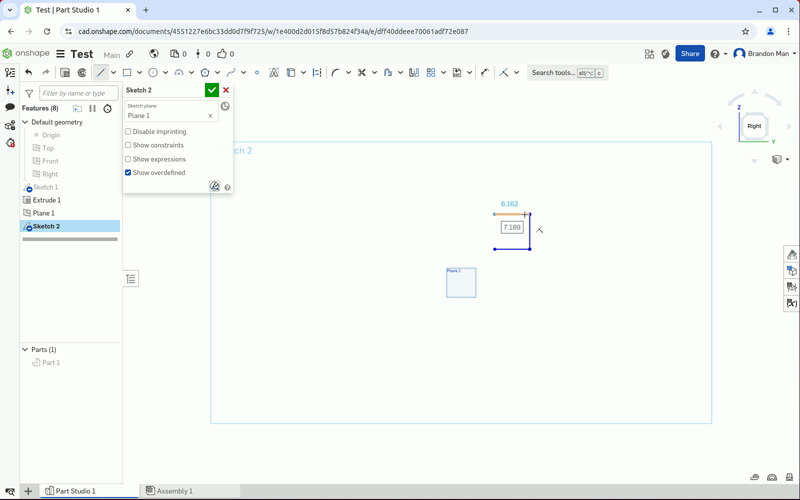
mouse_move(494, 249)
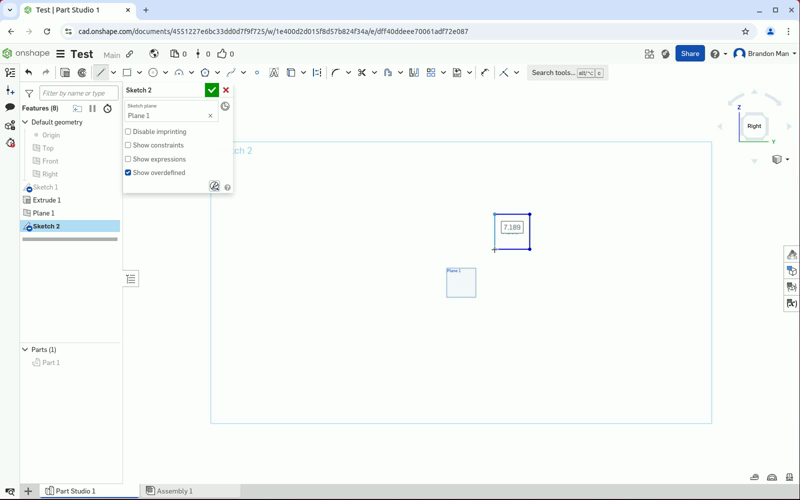
key_up(shift)
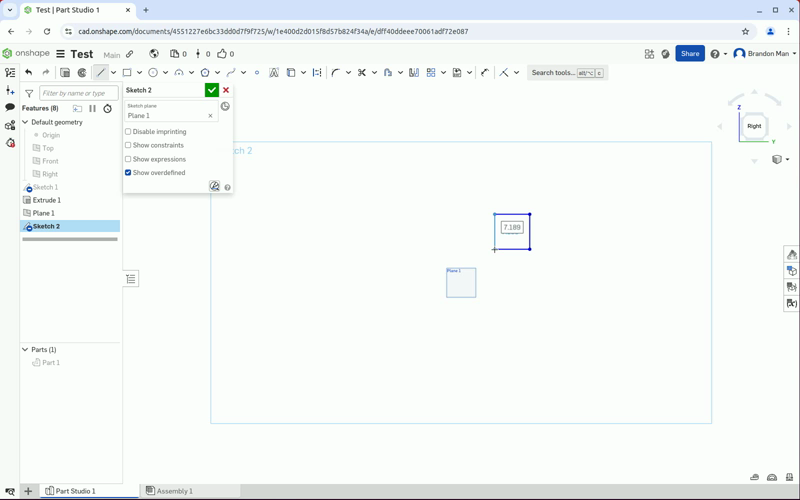
click(494, 249)
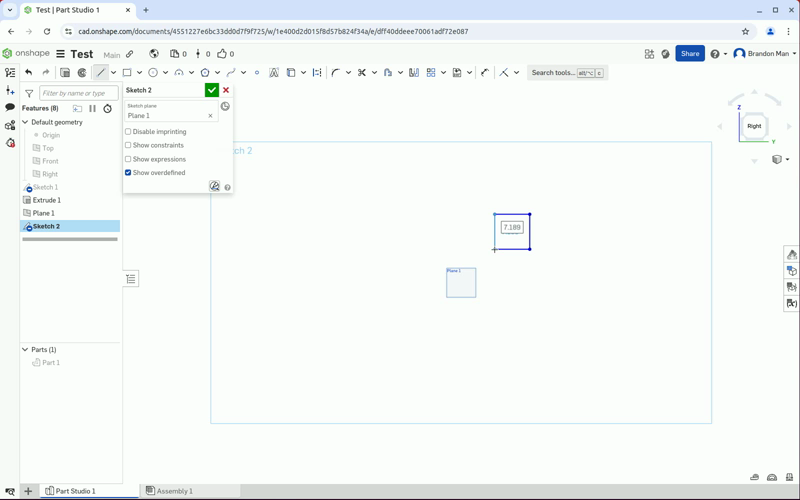
key(esc)
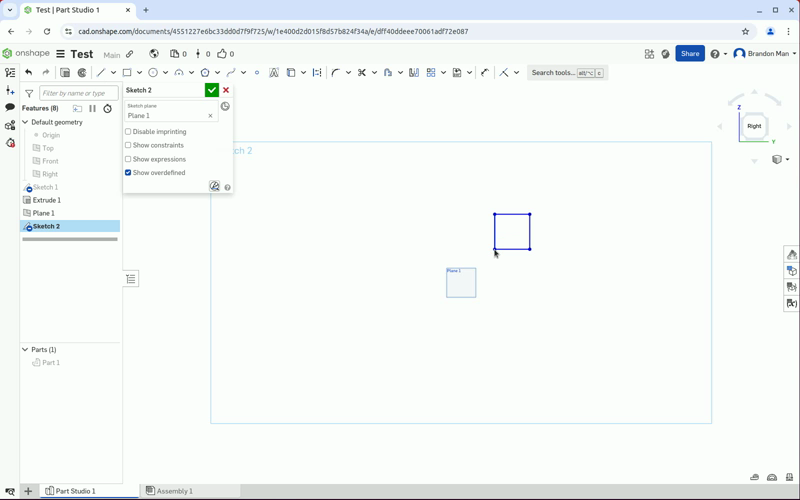
mouse_move(506, 240)
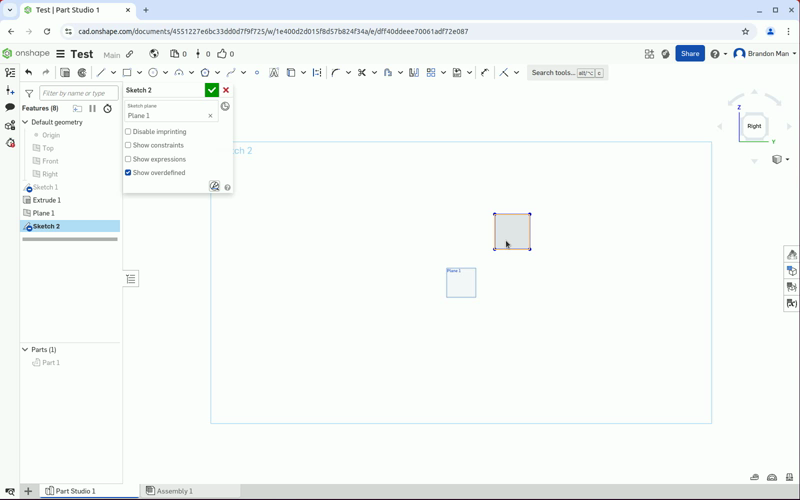
scroll(6)
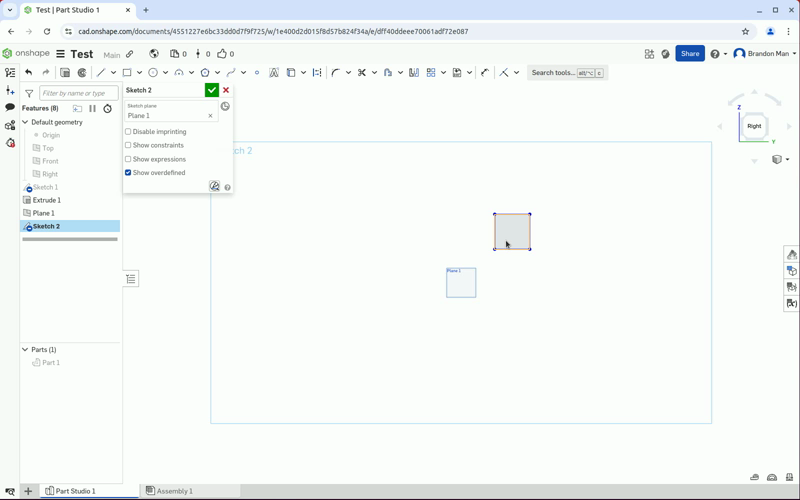
scroll(6)
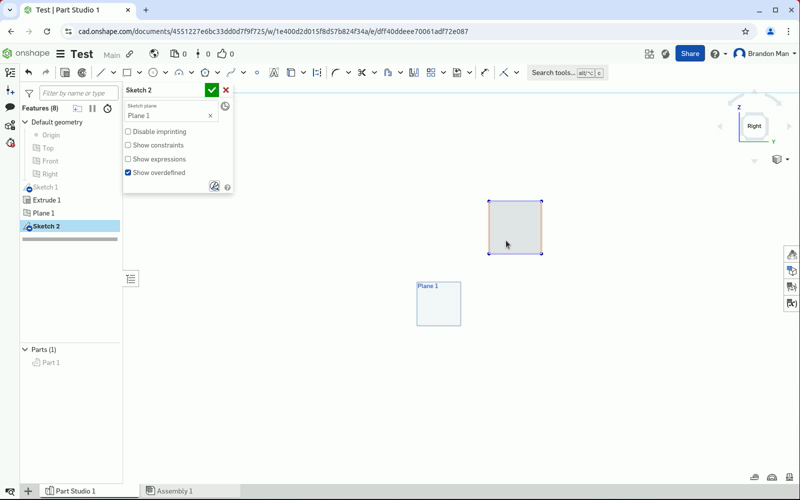
scroll(6)
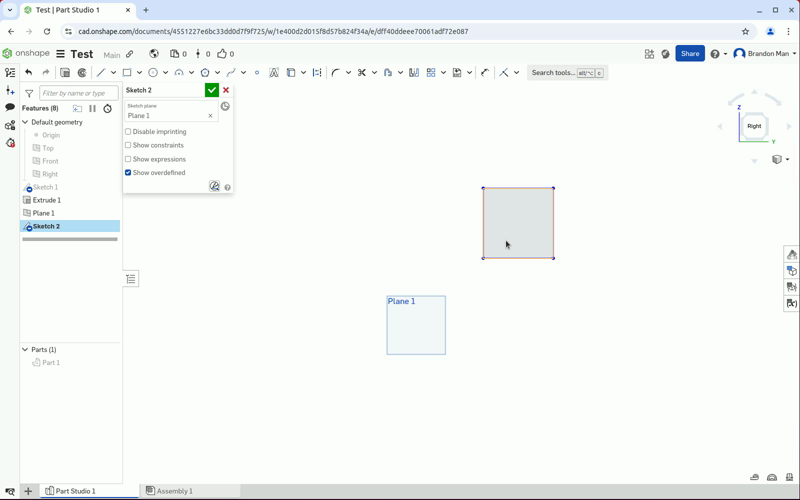
scroll(6)
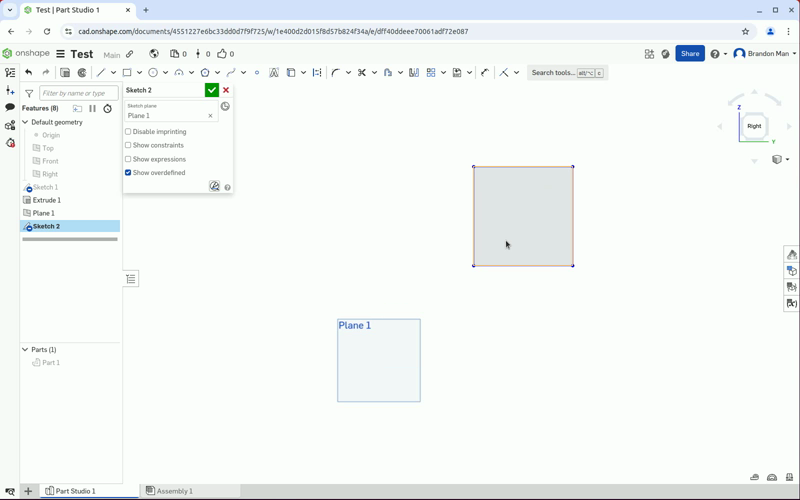
scroll(6)
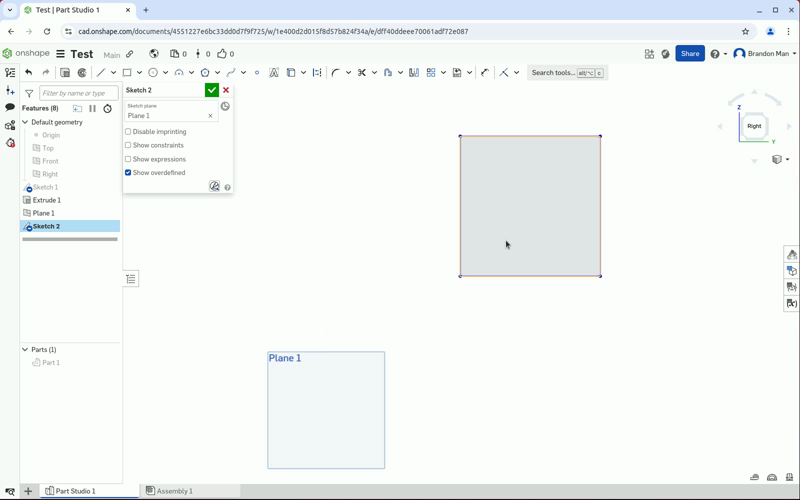
scroll(6)
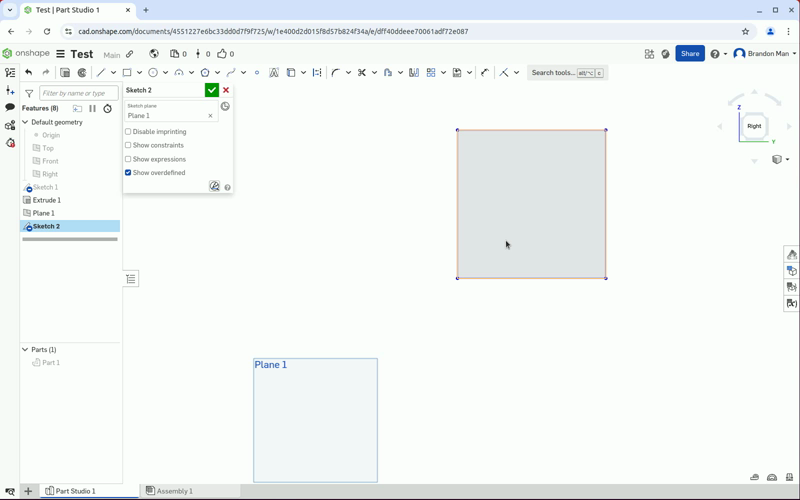
scroll(6)
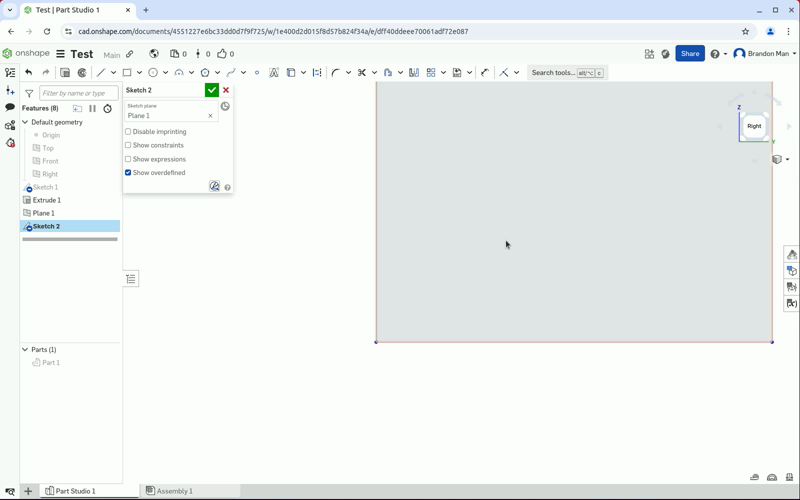
click(506, 240)
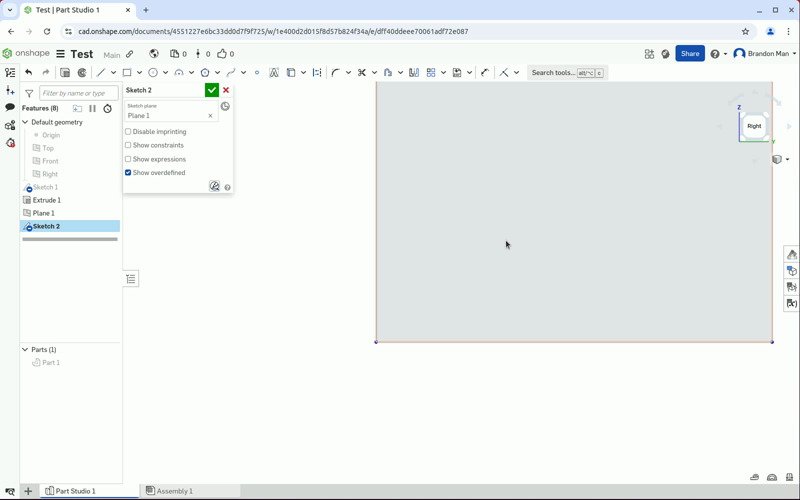
scroll(-6)
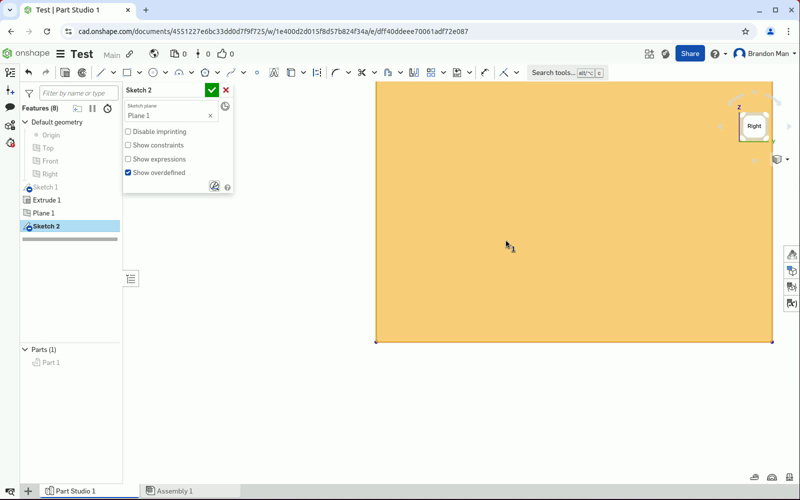
scroll(-6)
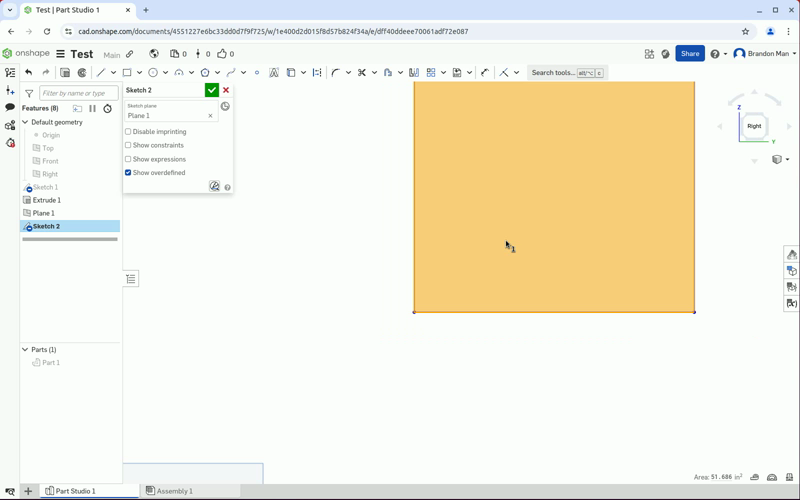
scroll(-6)
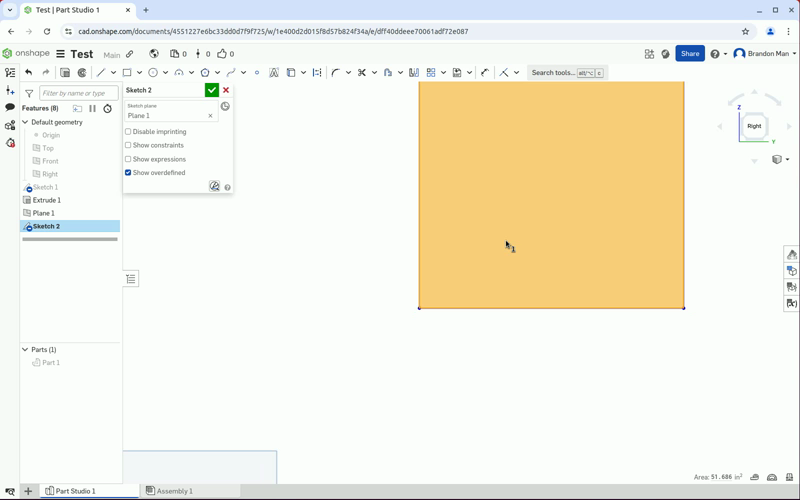
scroll(-6)
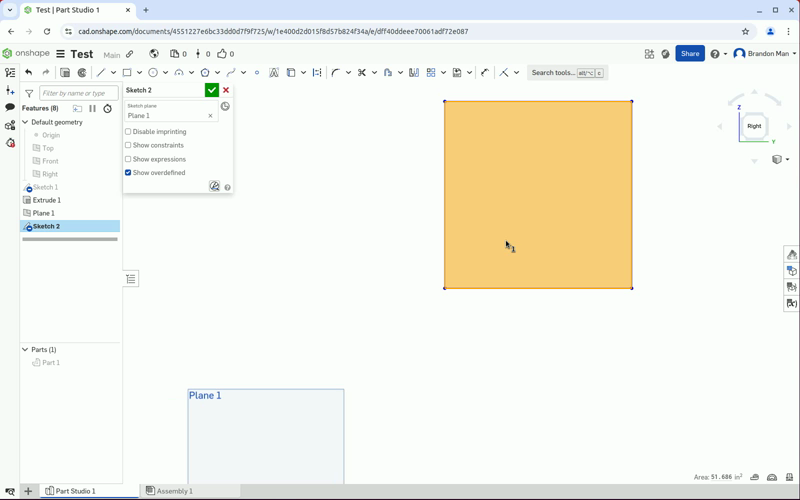
scroll(-6)
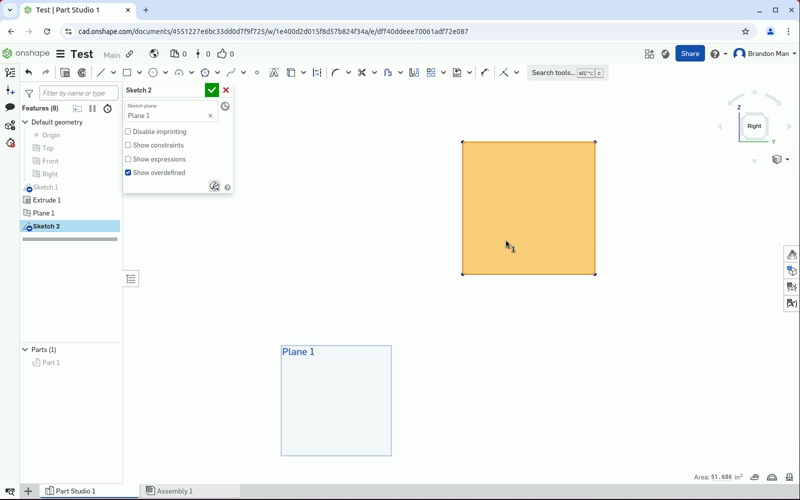
scroll(-6)
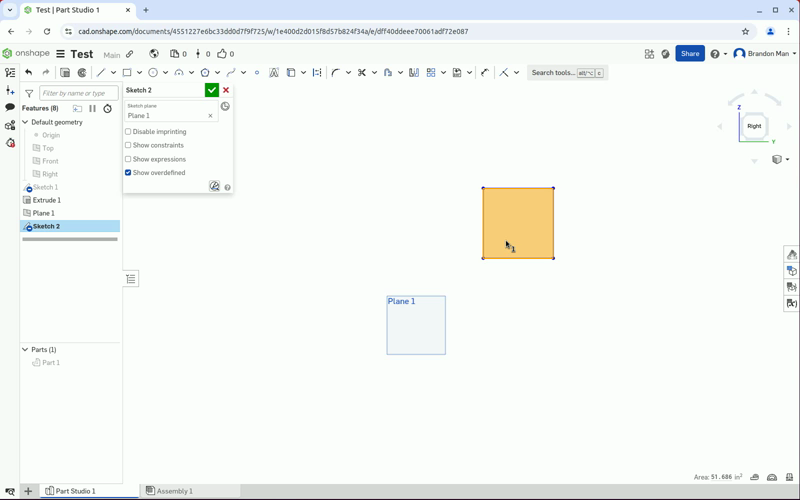
scroll(-6)
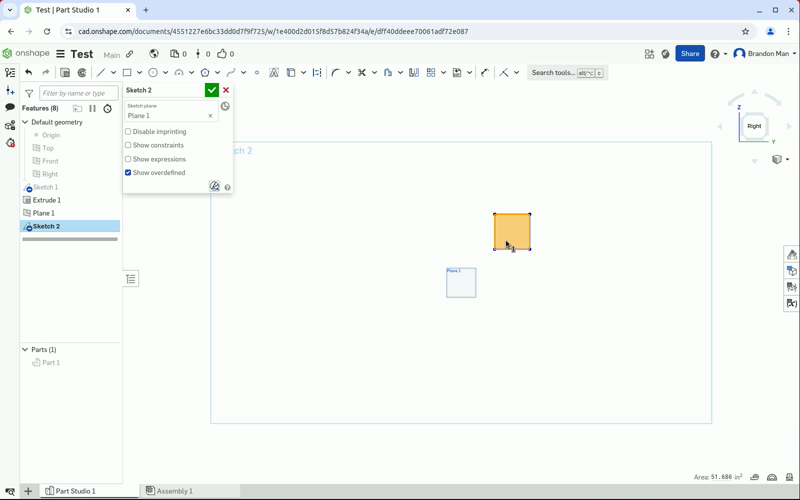
mouse_move(73, 352)
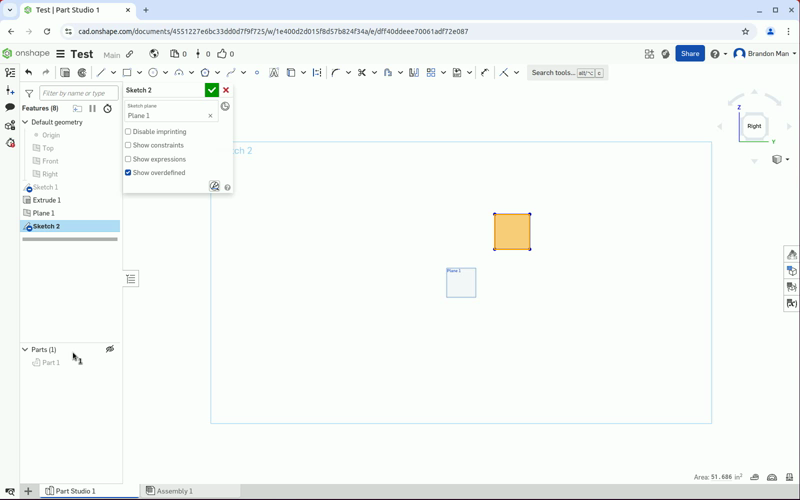
key(shift+y)
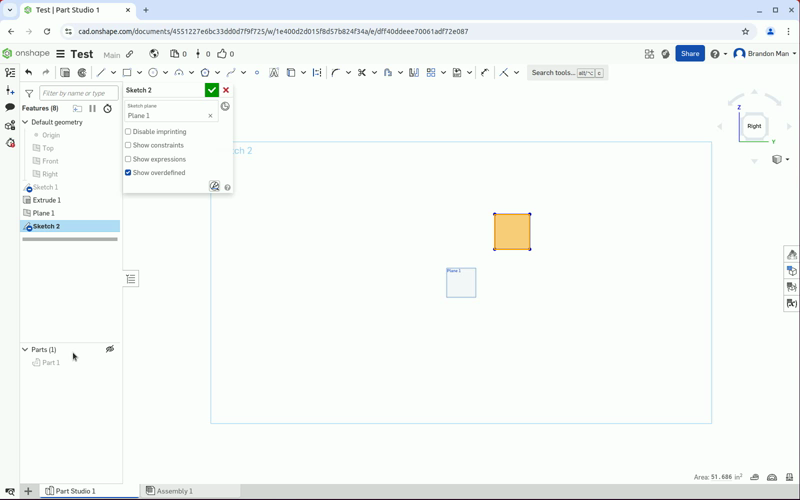
key(shift+e)
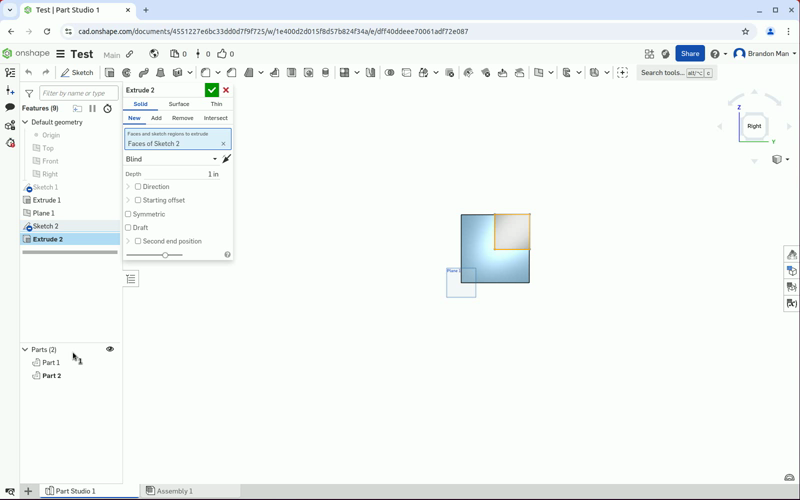
mouse_move(143, 106)
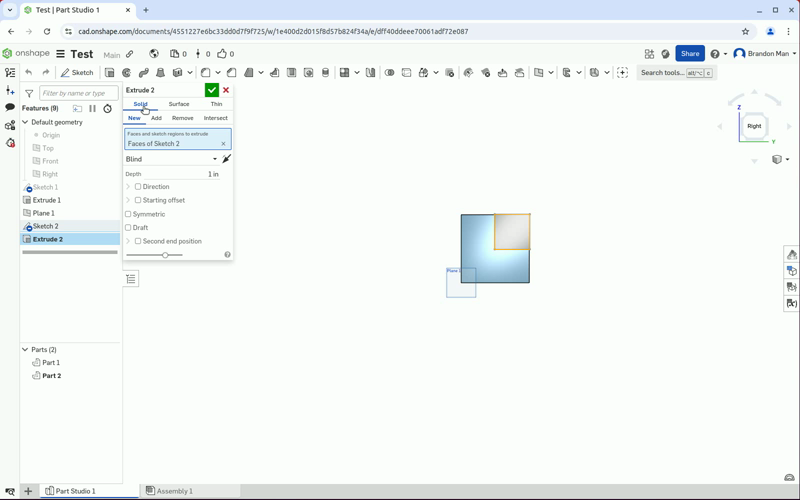
click(143, 106)
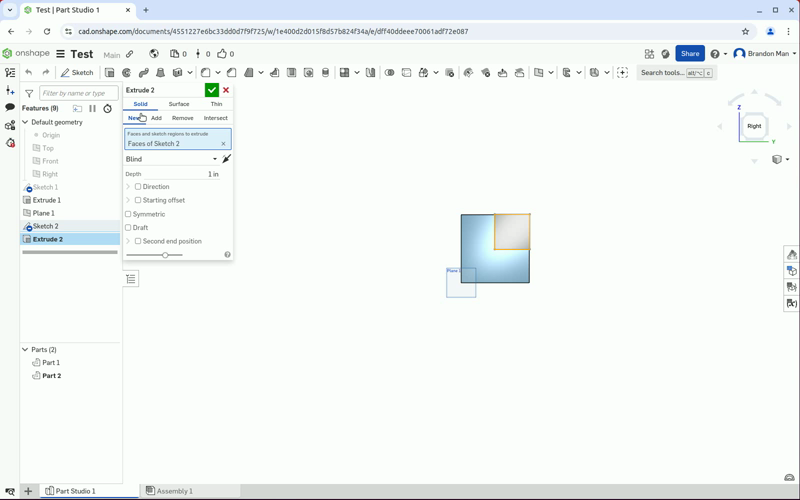
mouse_move(137, 120)
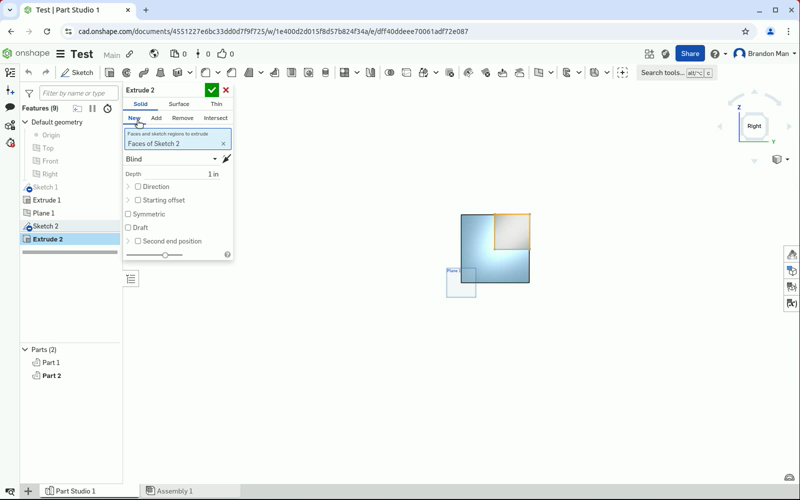
click(137, 120)
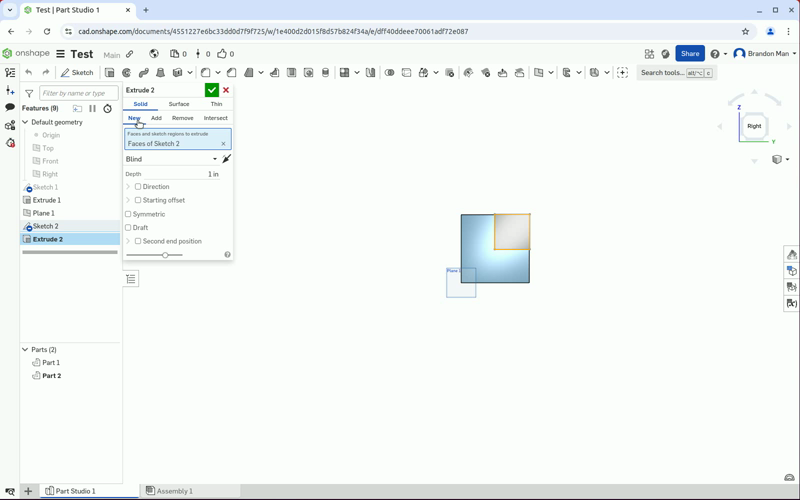
key(tab, 4)
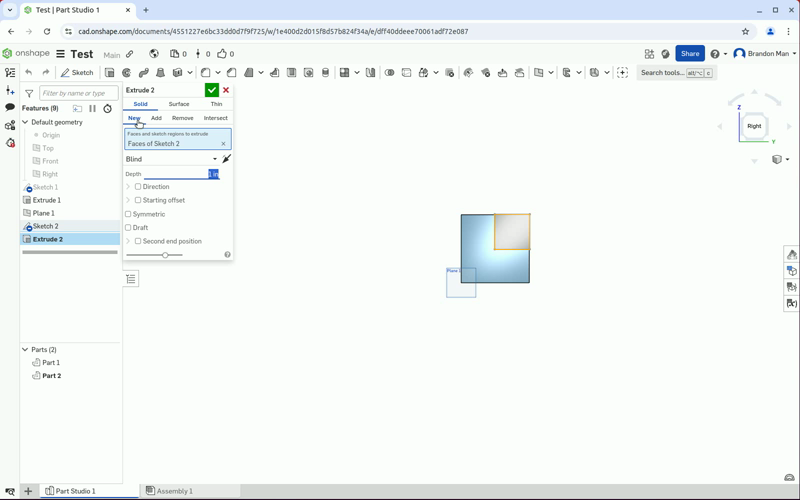
text(13.961)
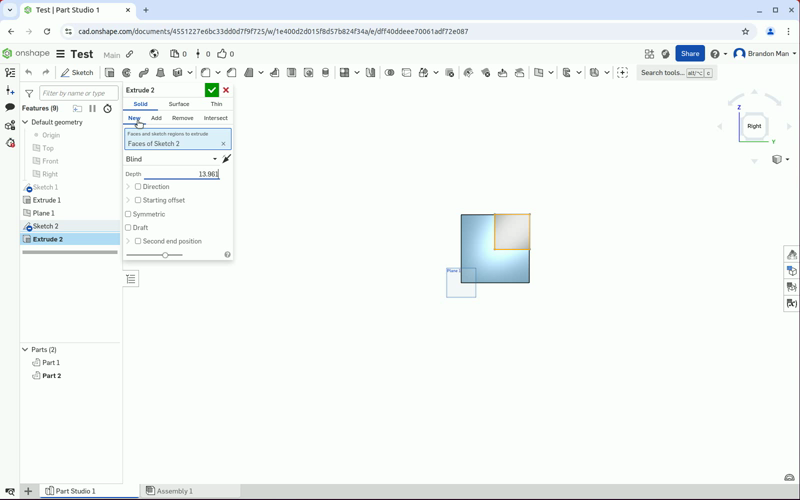
key(enter)
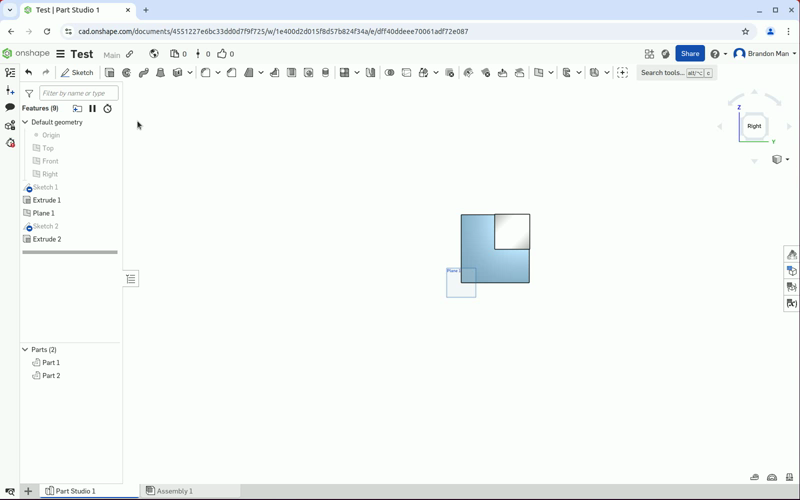
key(shift+h)
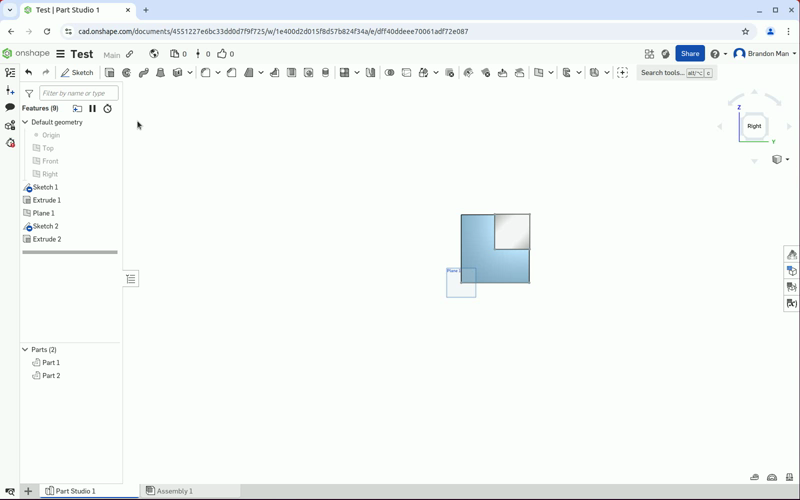
key(shift+h)
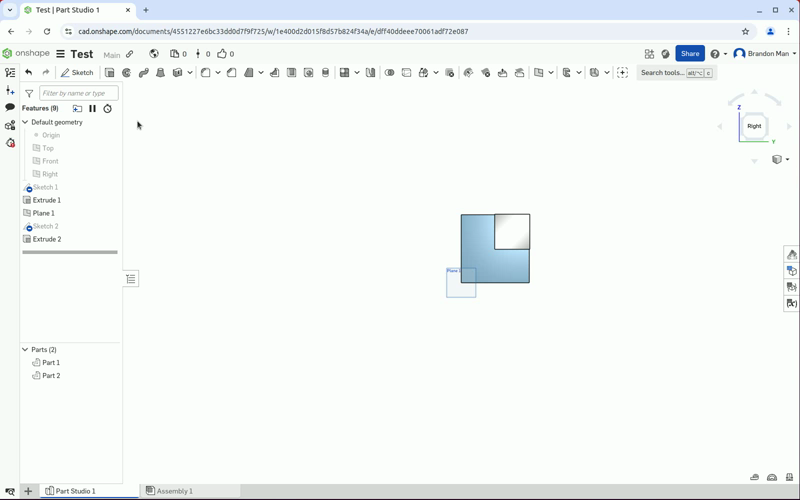
mouse_move(73, 189)
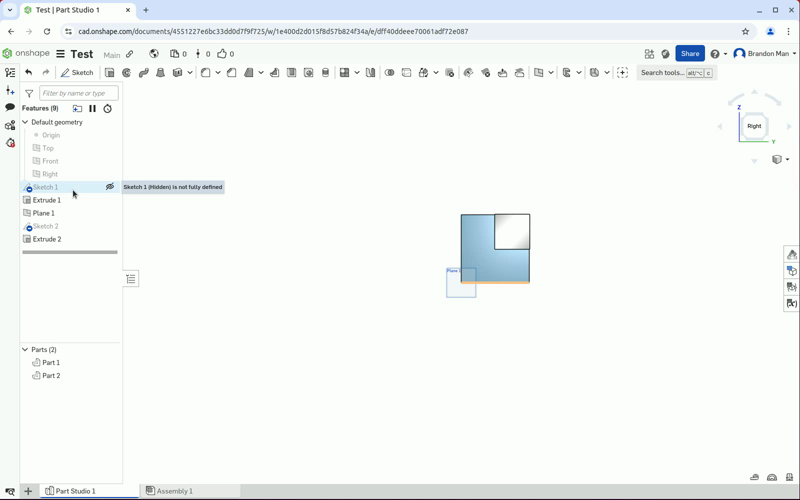
click(73, 189)
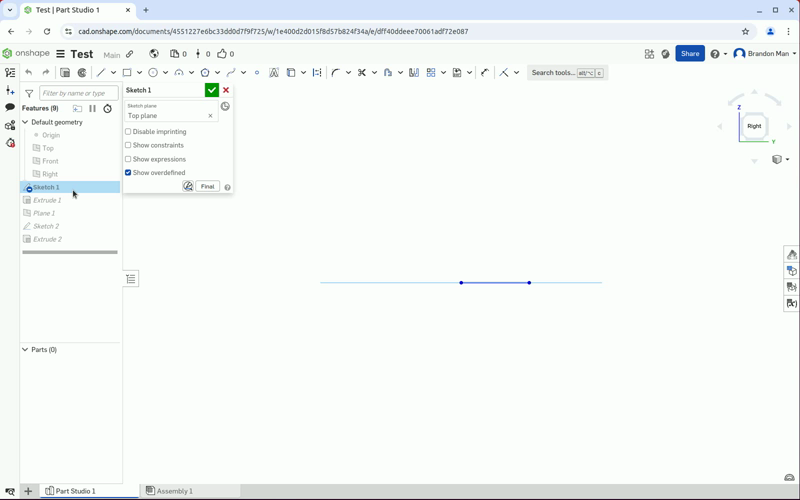
mouse_move(229, 92)
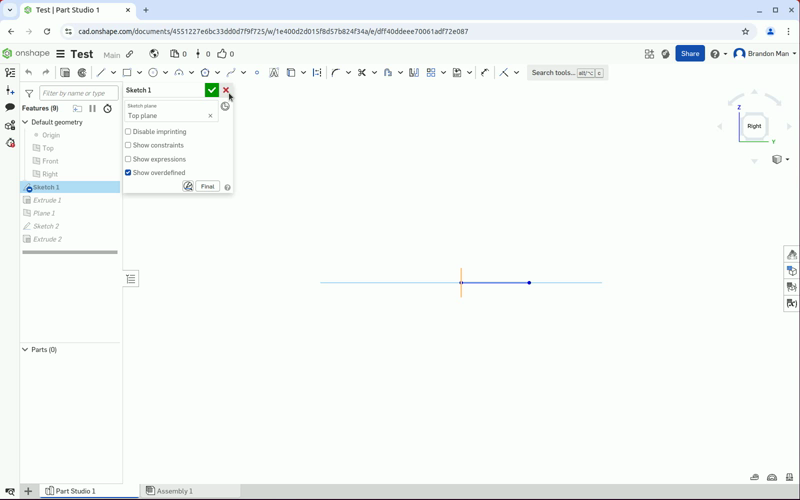
click(229, 92)
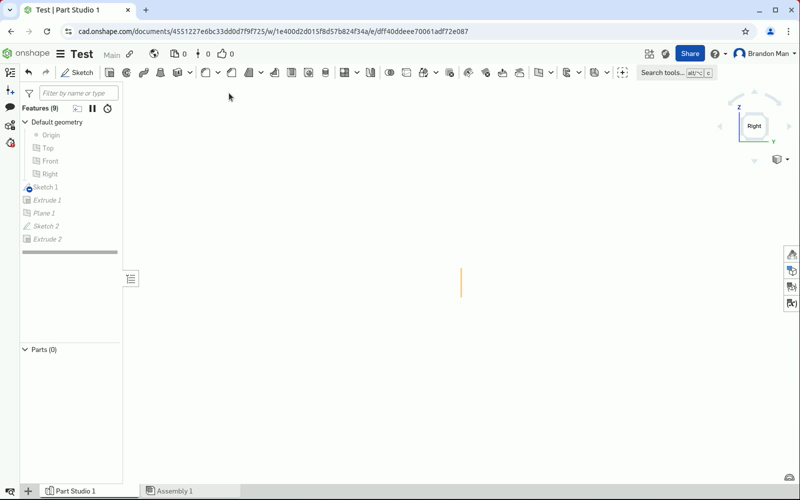
mouse_move(73, 352)
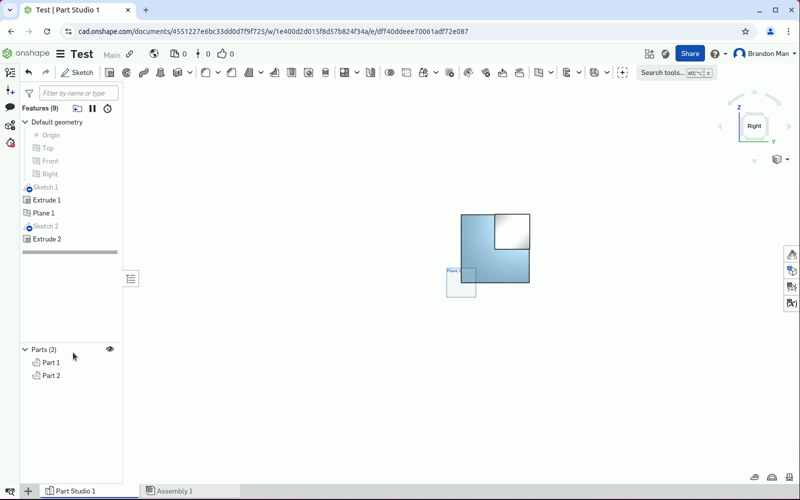
key(y)
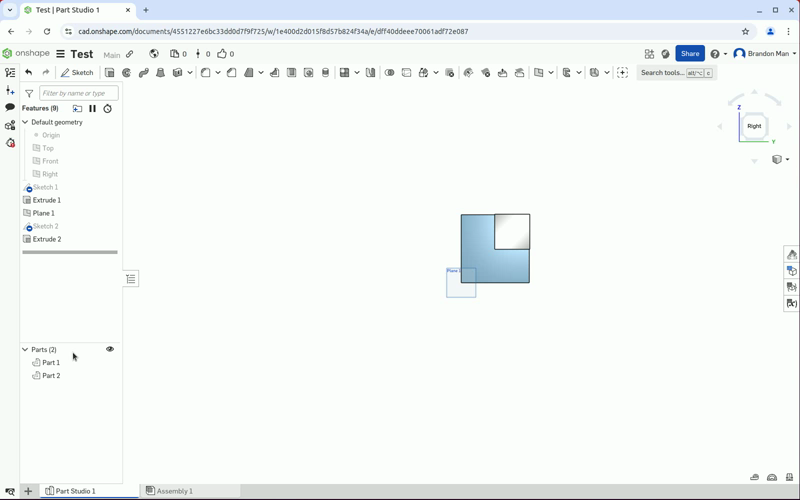
key(shift+p)
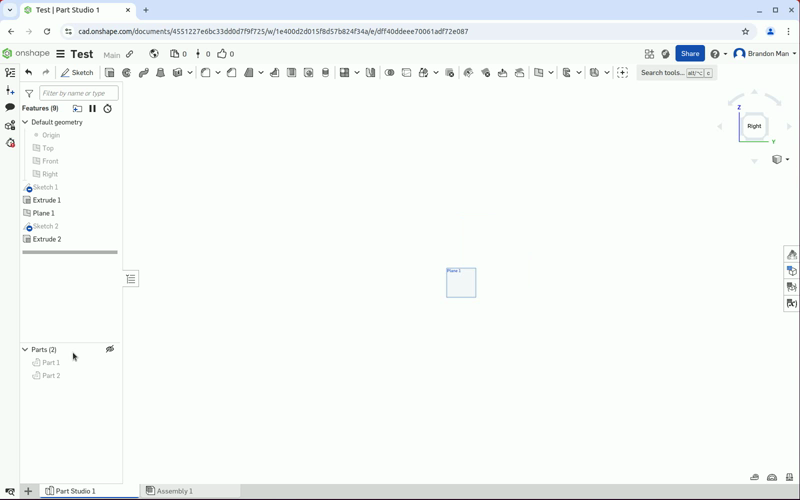
key(space)
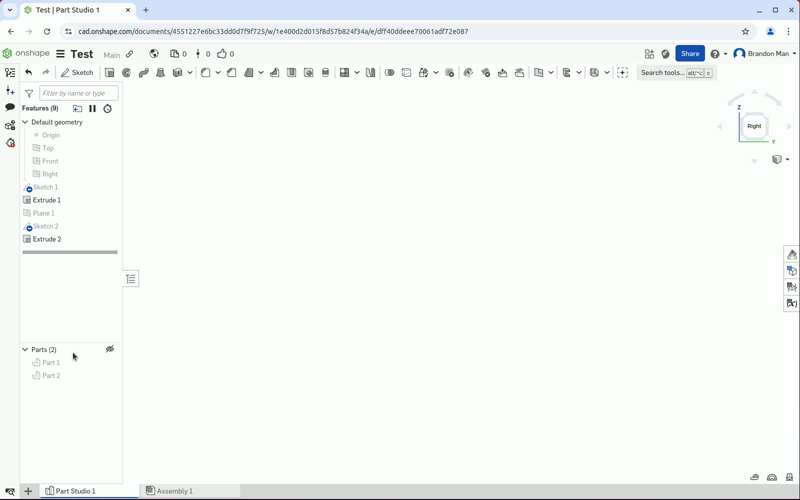
key_down(shift)
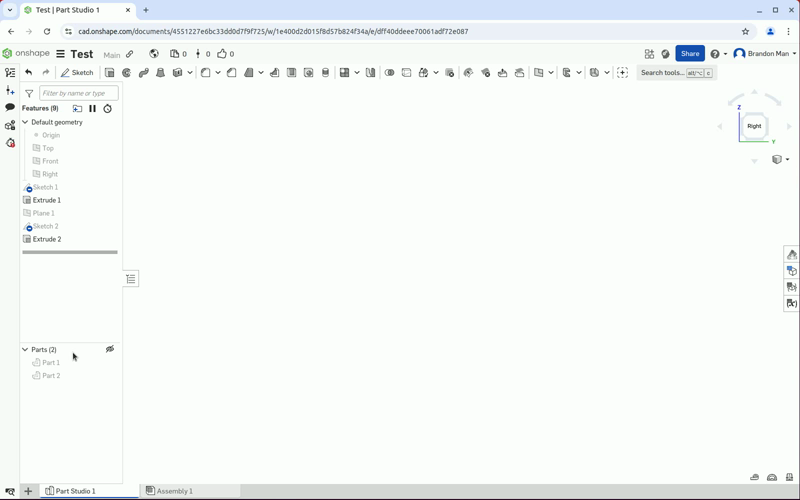
key(right)
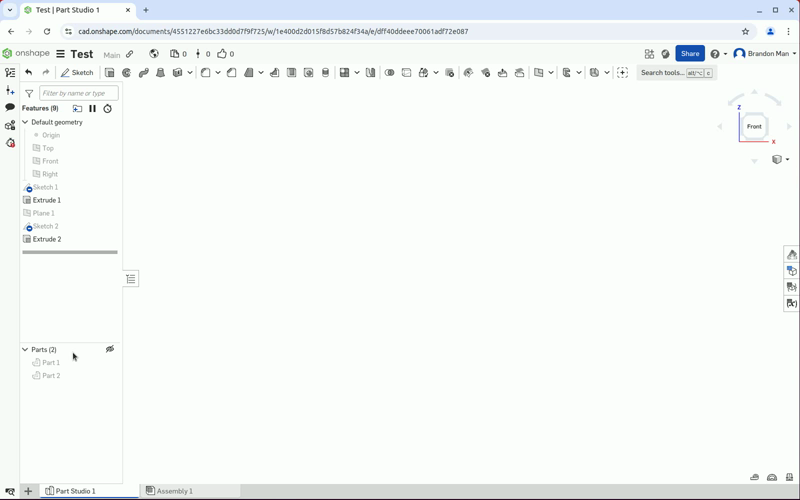
key_up(shift)
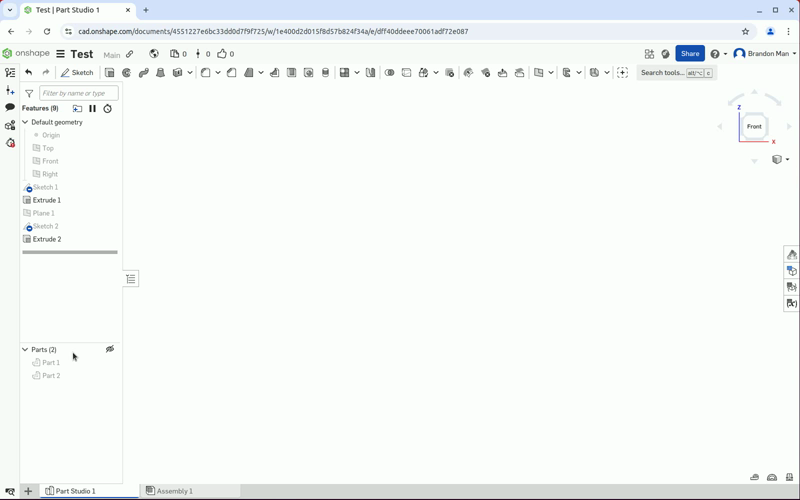
key(space)
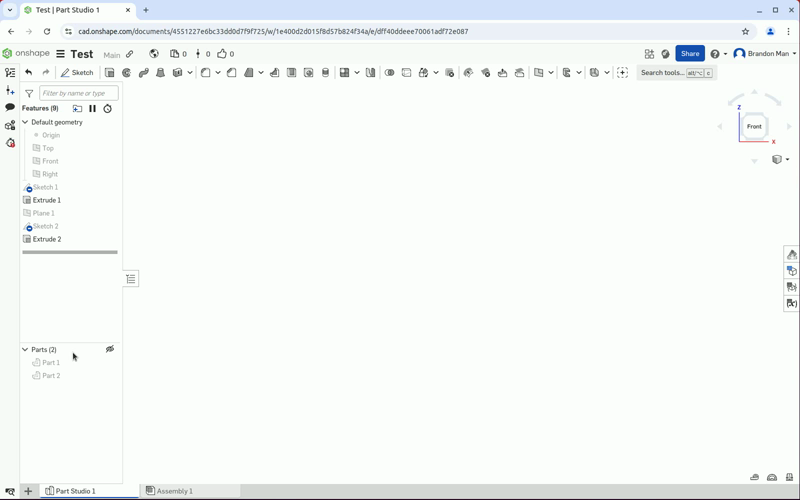
key_down(shift)
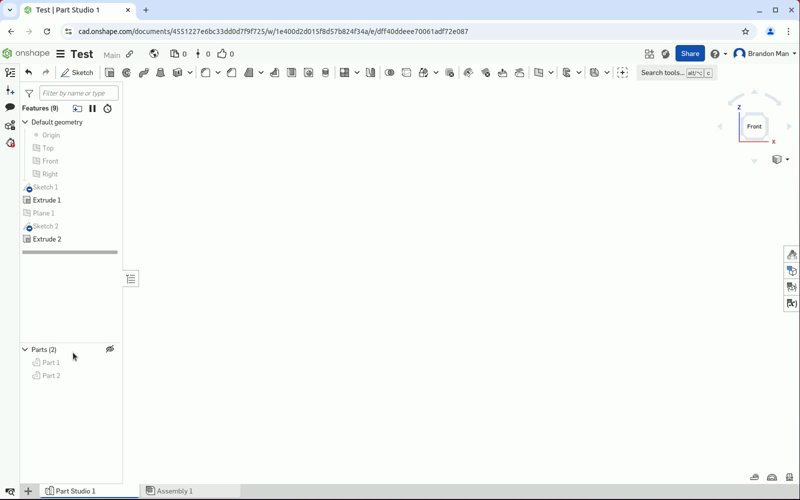
key(down)
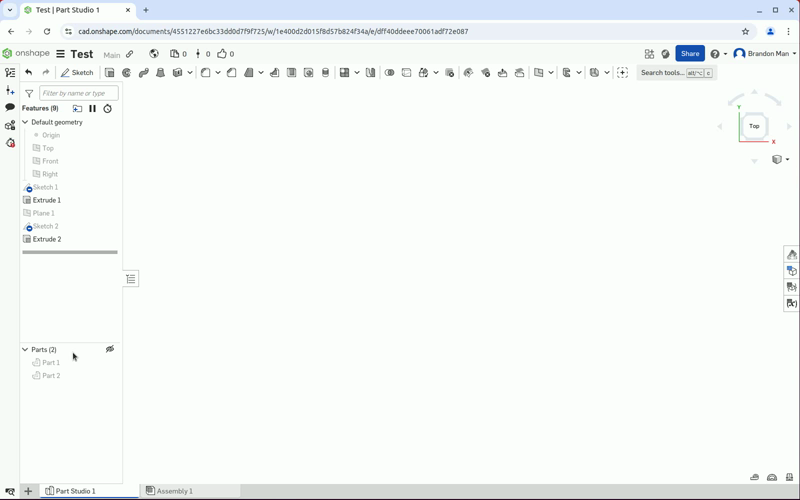
key_up(shift)
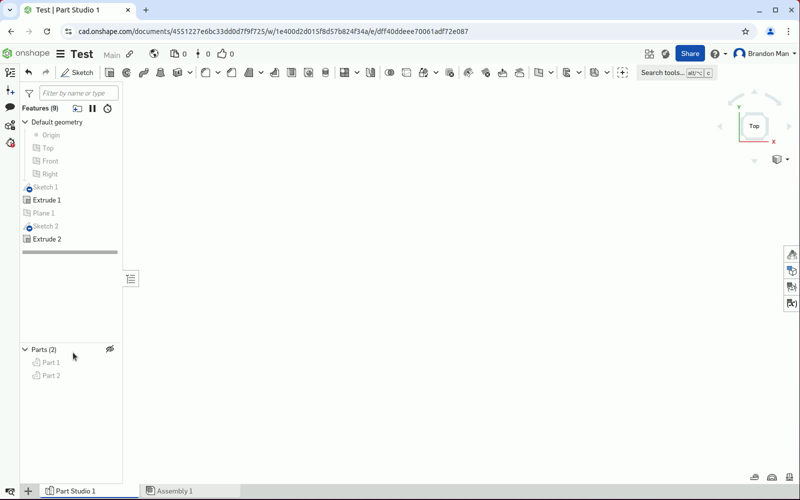
mouse_move(73, 352)
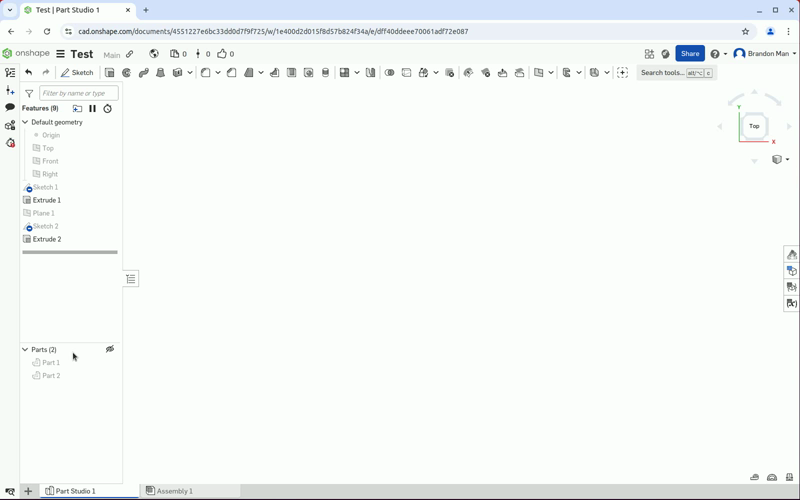
key(shift+y)
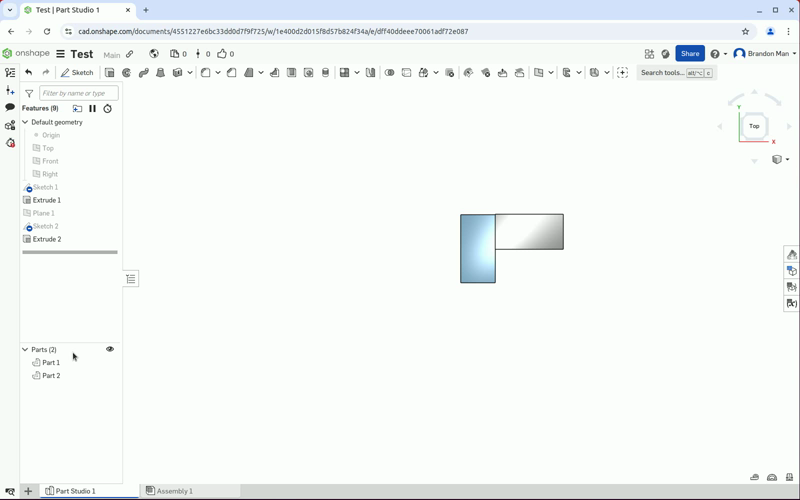
mouse_move(541, 75)
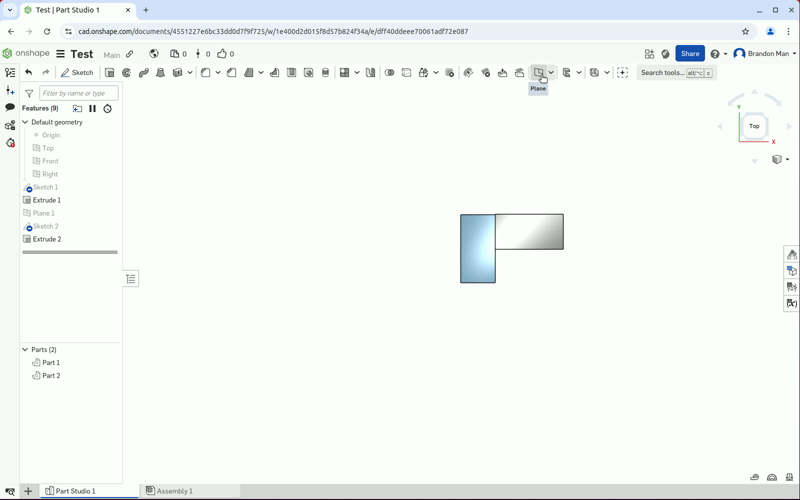
click(541, 75)
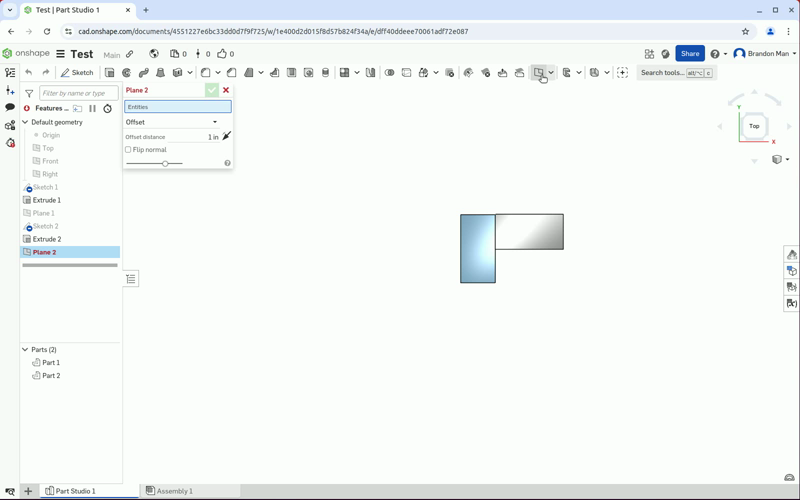
mouse_move(73, 150)
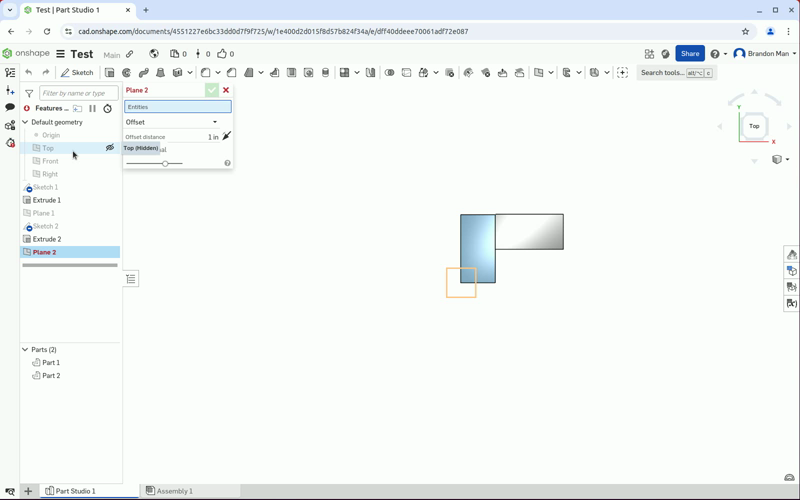
click(73, 150)
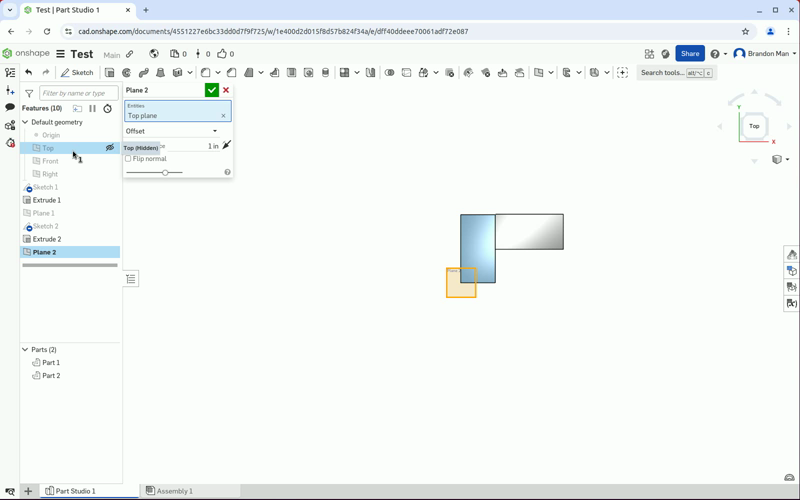
key(tab, 2)
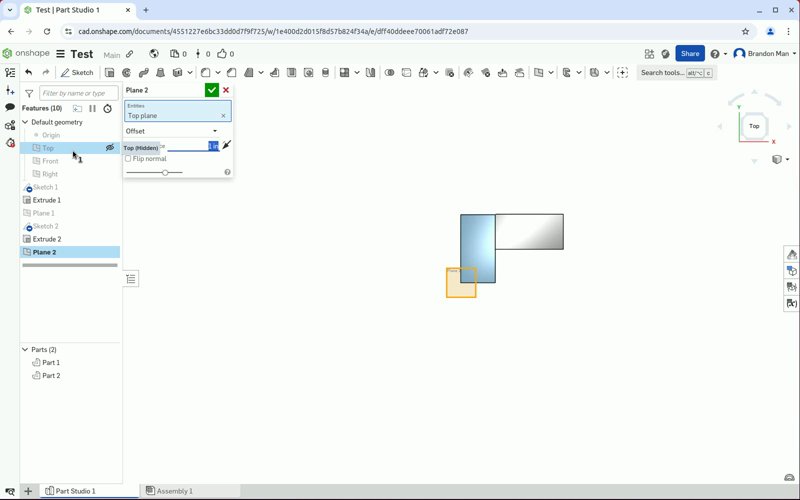
text(13.957)
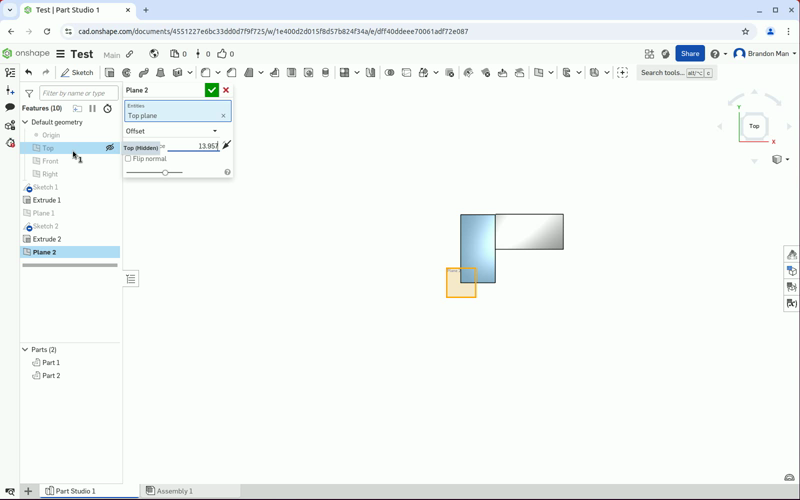
key(enter, 2)
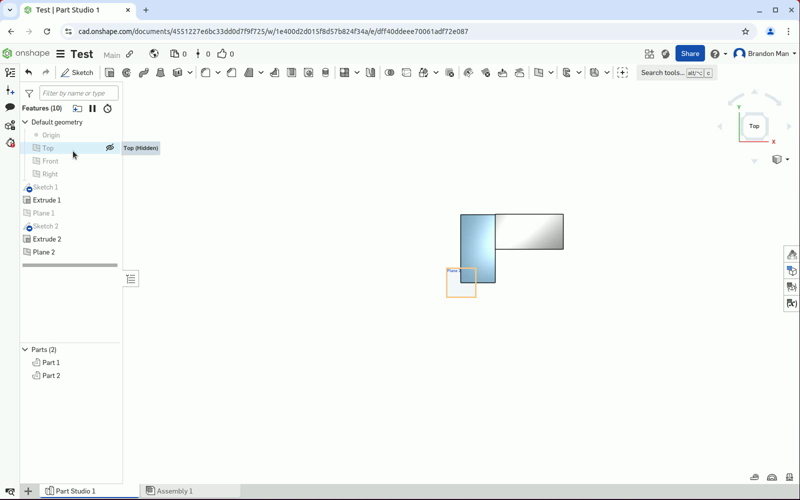
key(shift+s)
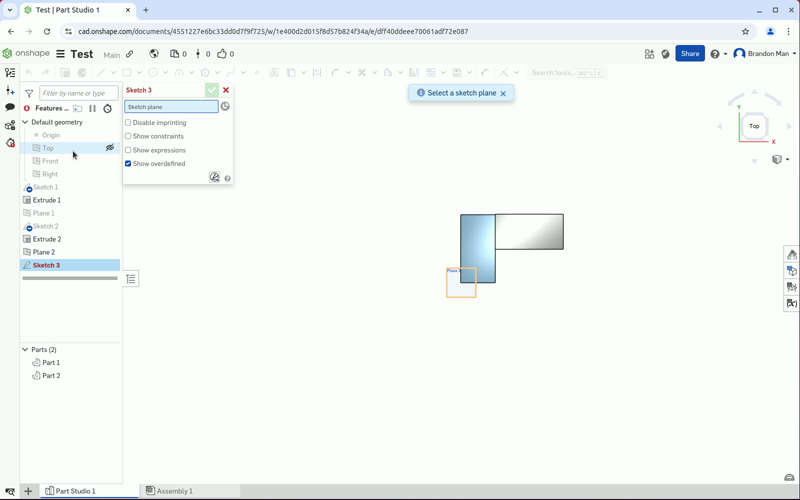
mouse_move(73, 254)
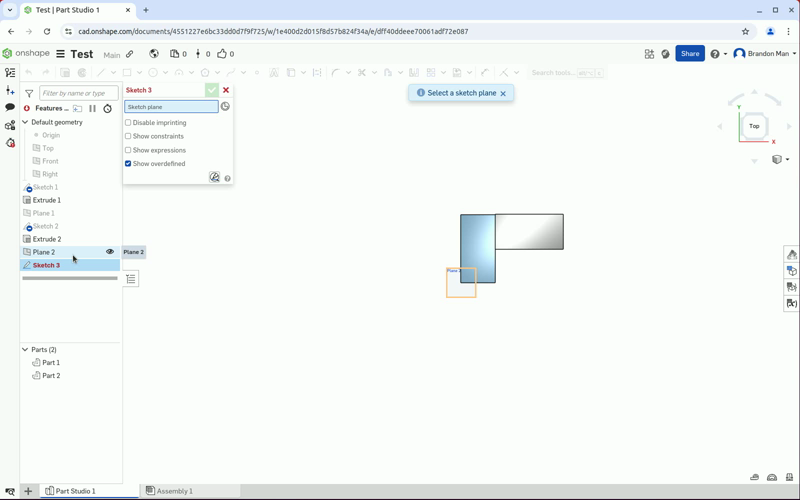
click(73, 254)
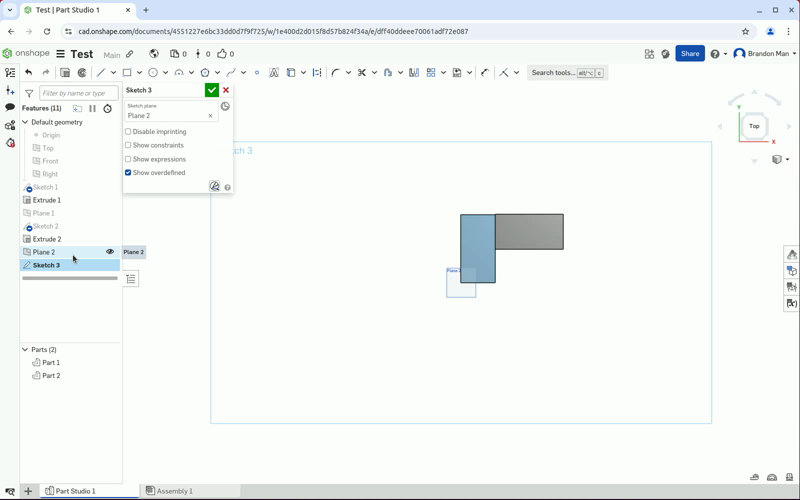
mouse_move(73, 352)
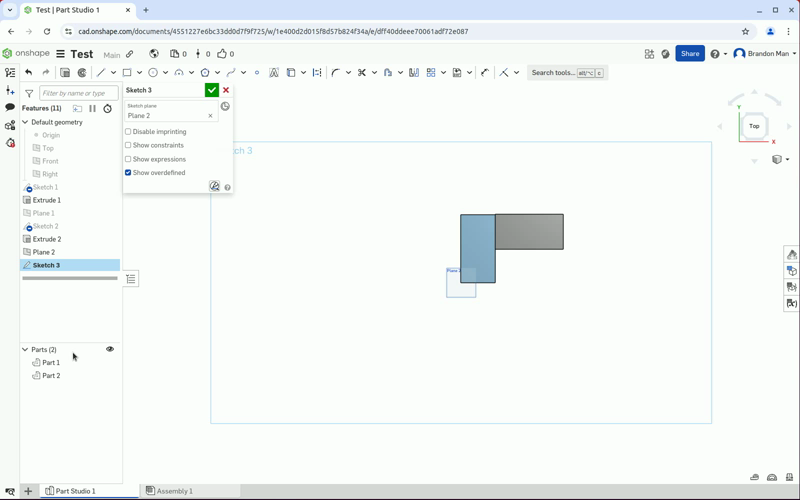
key(y)
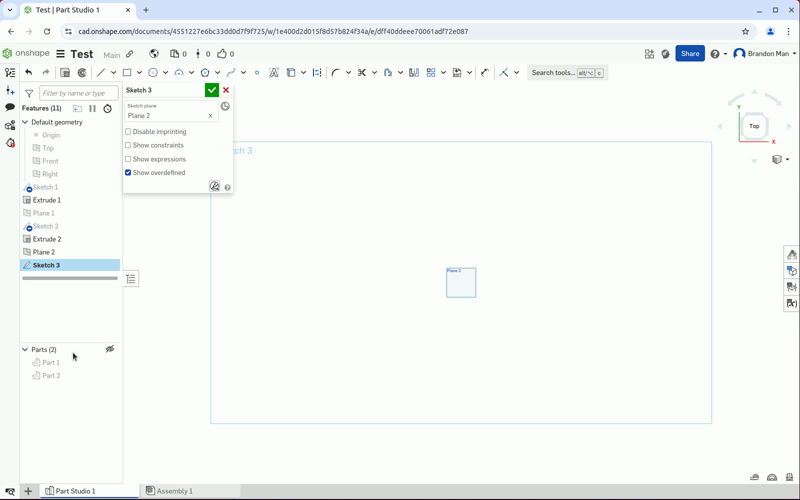
key(l)
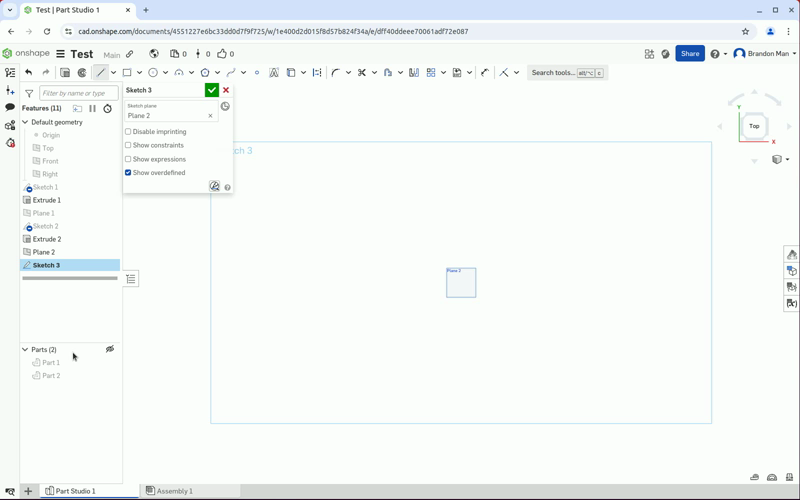
key_down(shift)
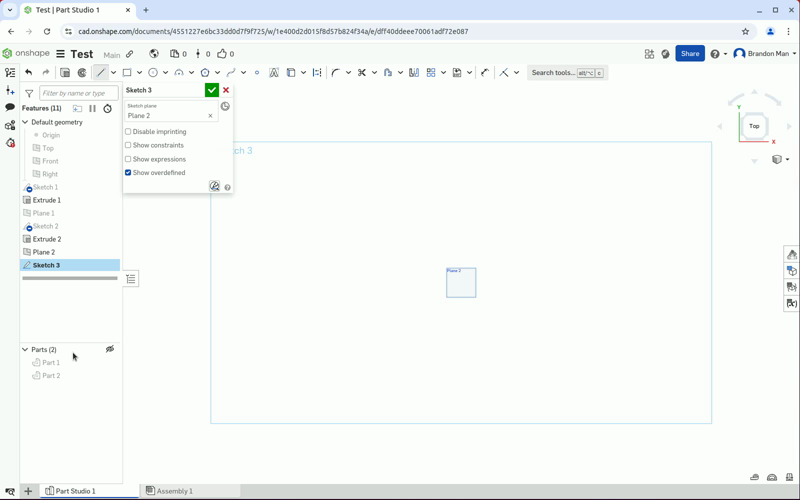
mouse_move(460, 249)
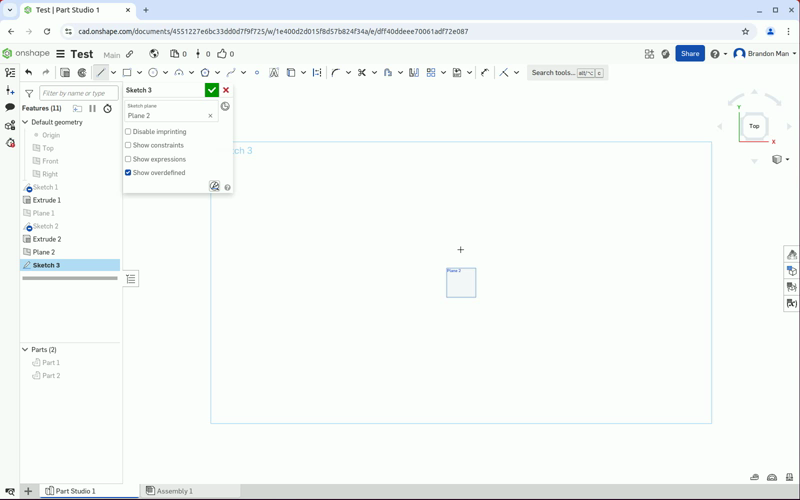
click(460, 249)
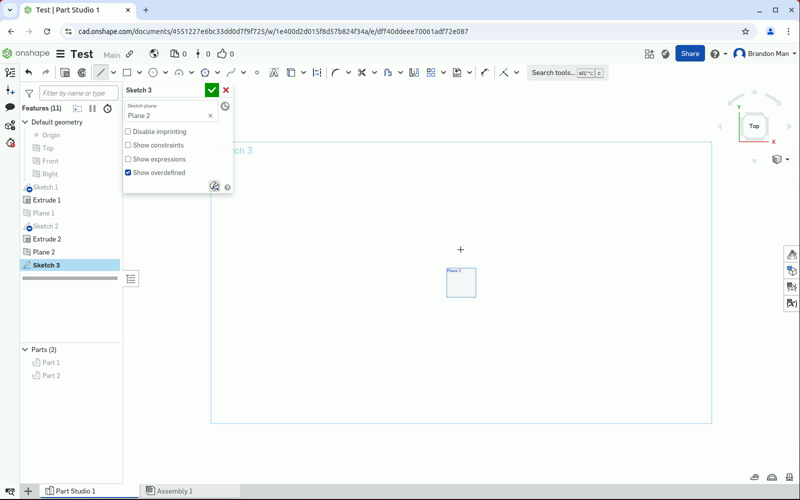
key_up(shift)
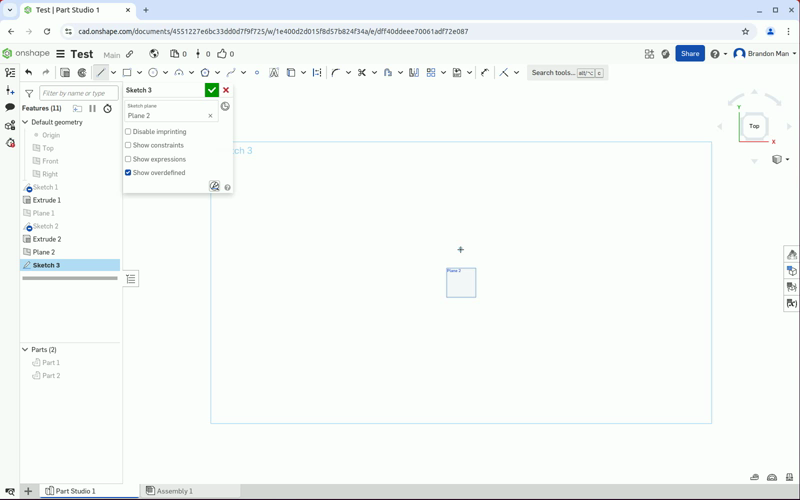
key_down(shift)
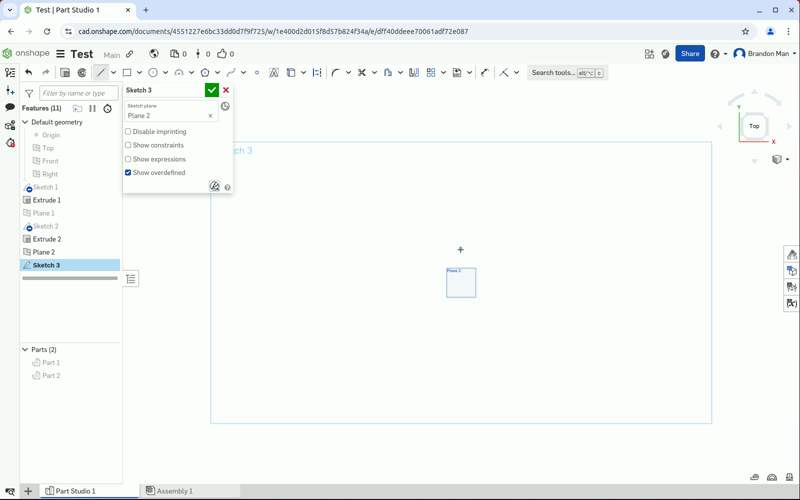
mouse_move(490, 249)
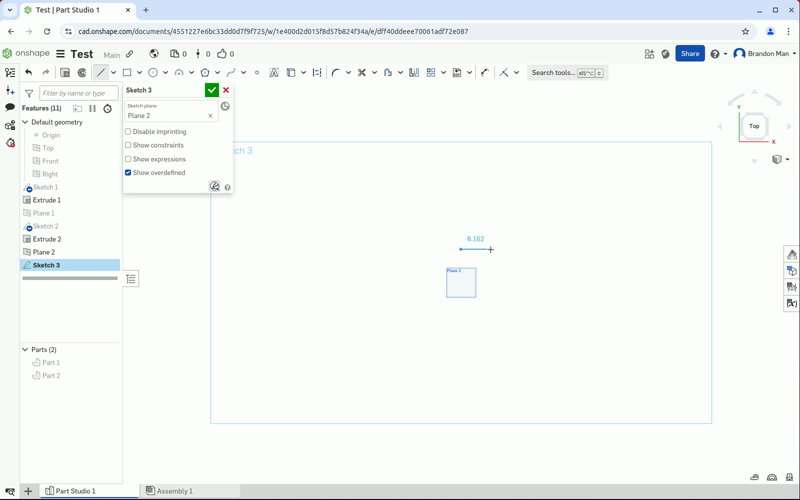
mouse_move(495, 249)
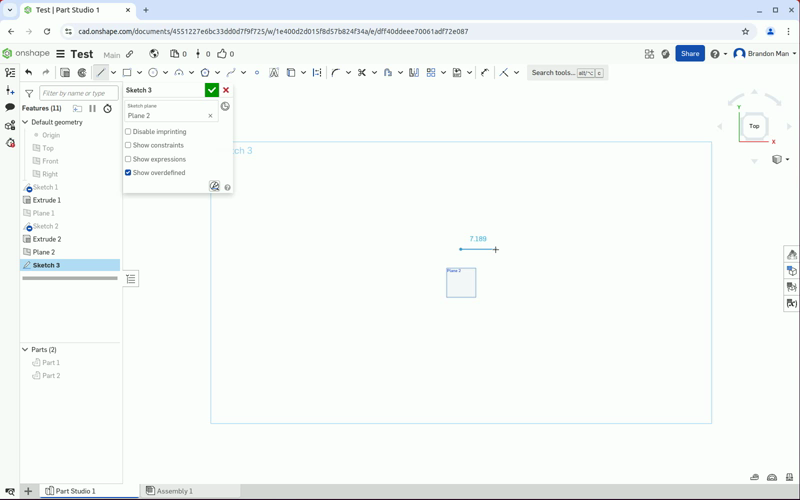
click(495, 249)
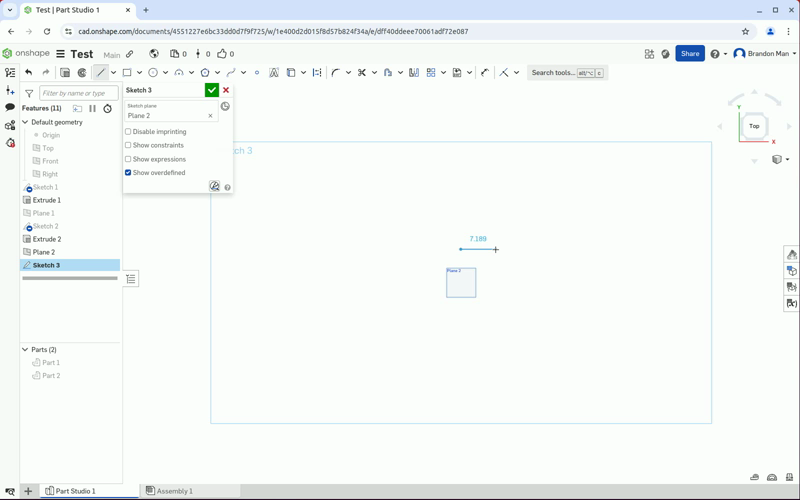
key_up(shift)
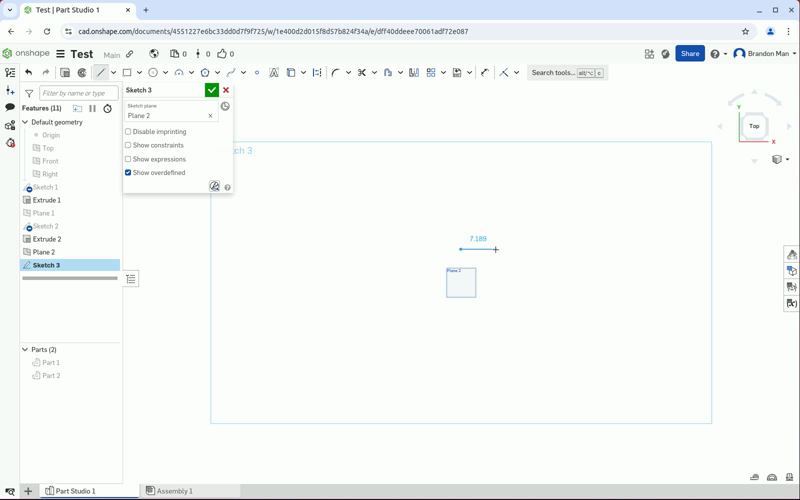
key_down(shift)
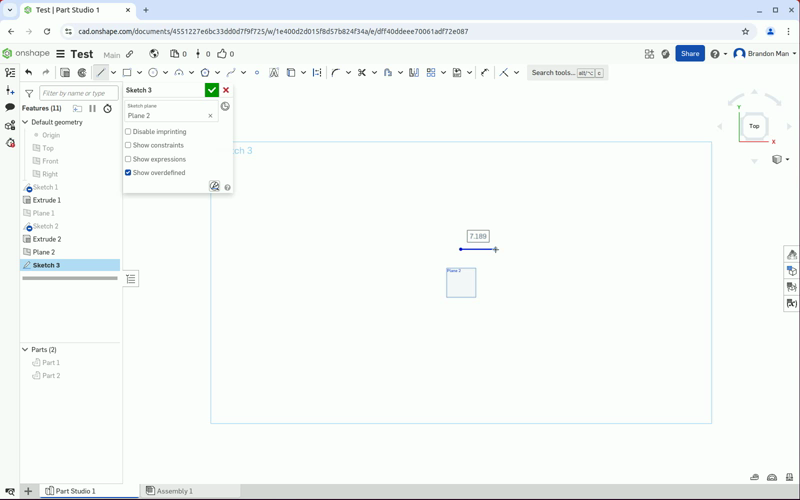
mouse_move(525, 249)
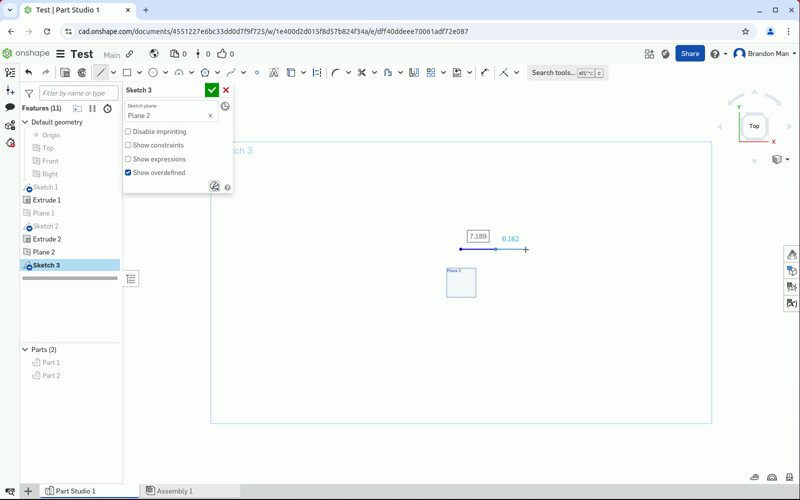
mouse_move(495, 214)
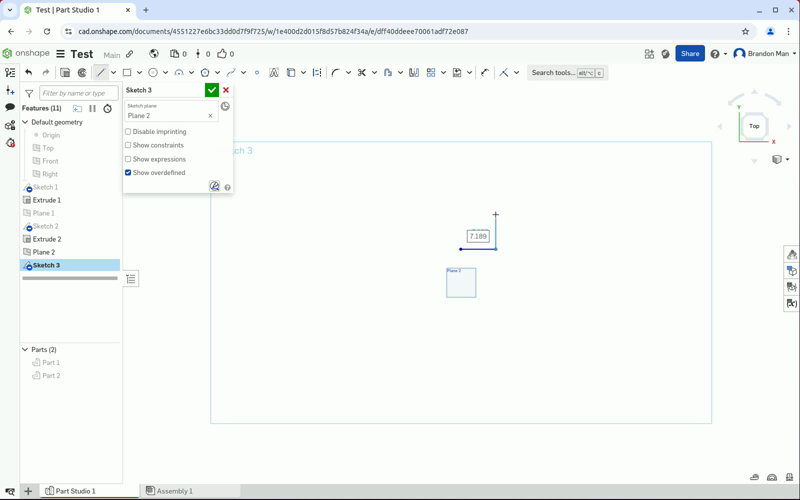
click(495, 214)
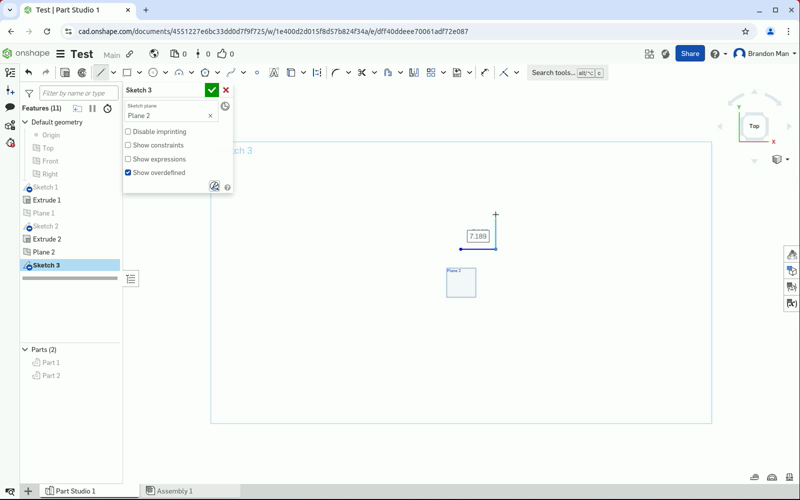
key_up(shift)
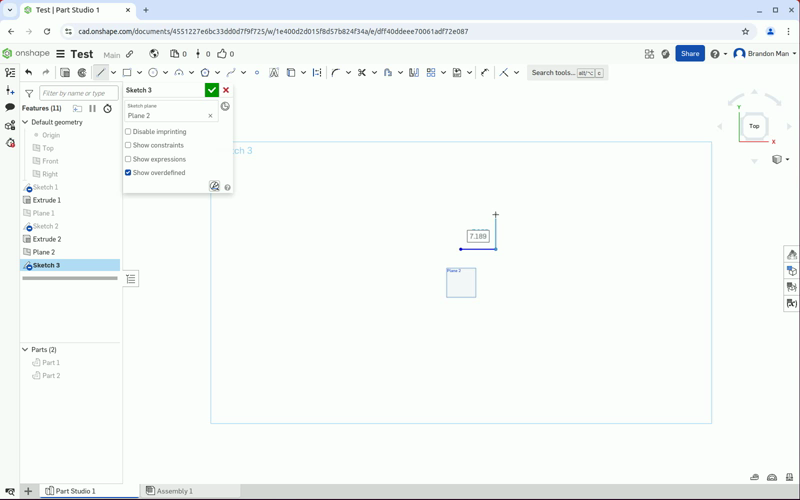
key_down(shift)
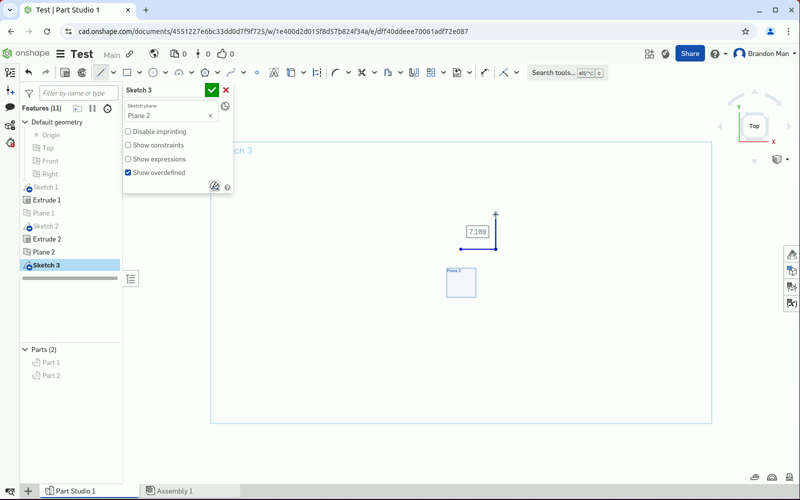
mouse_move(525, 214)
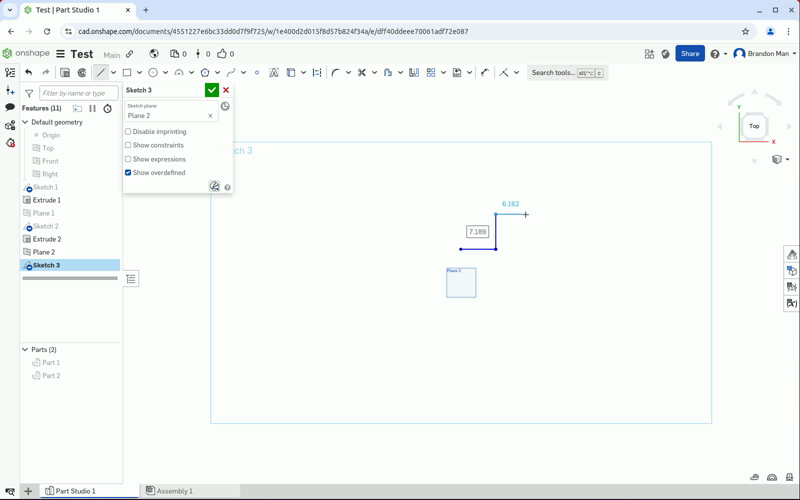
mouse_move(460, 214)
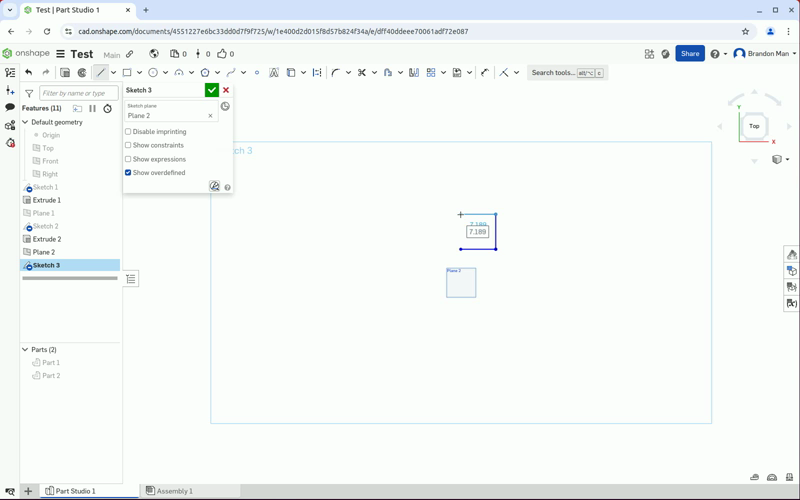
click(460, 214)
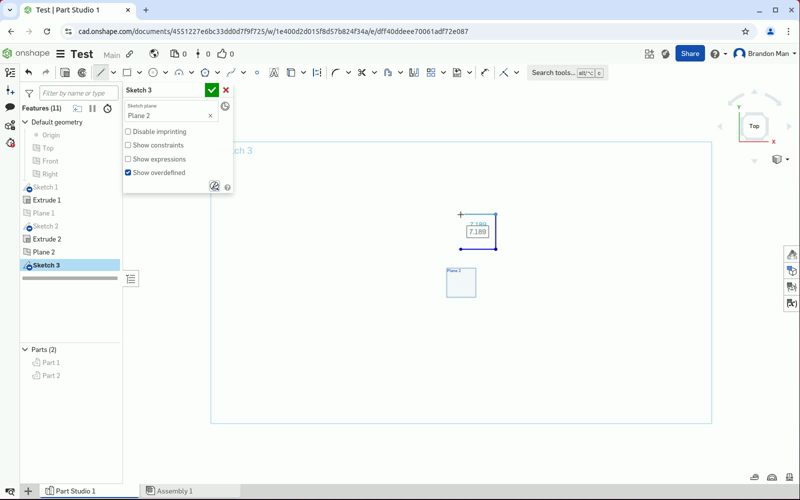
key_up(shift)
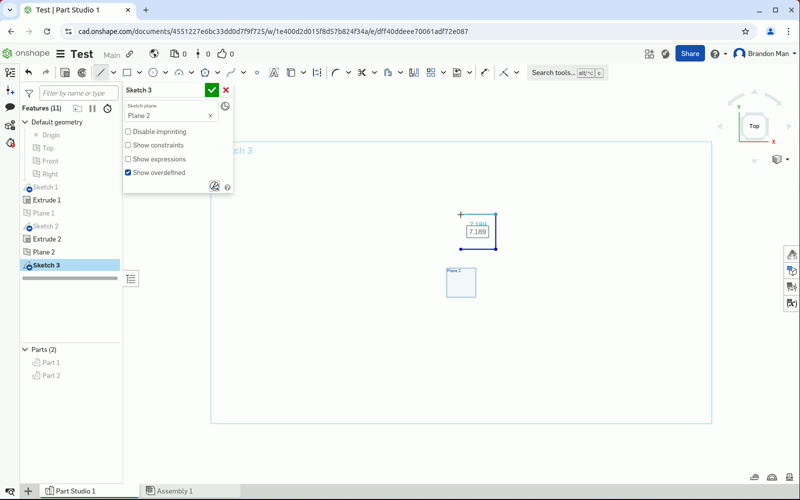
mouse_move(490, 214)
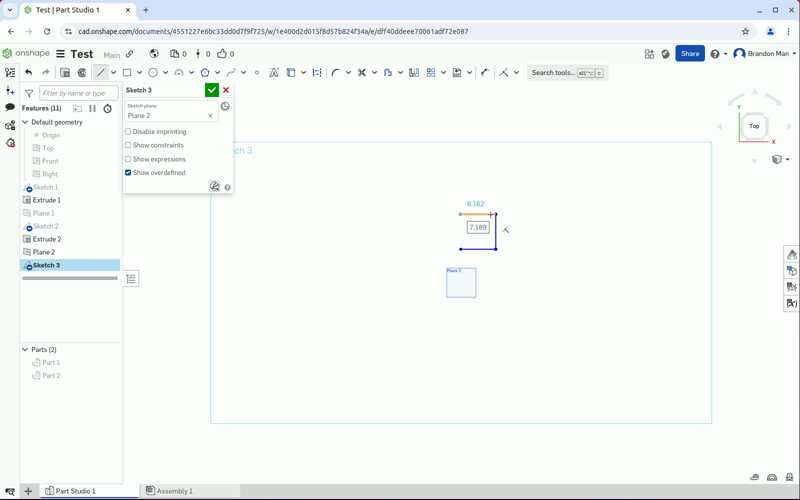
key_down(shift)
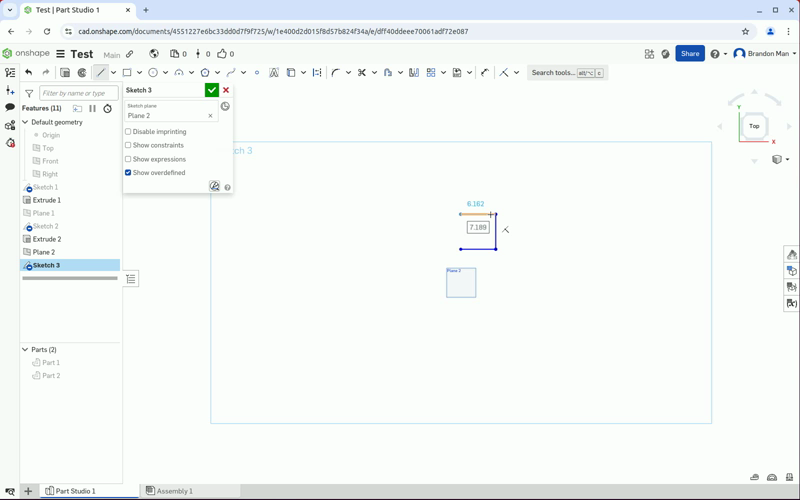
mouse_move(460, 249)
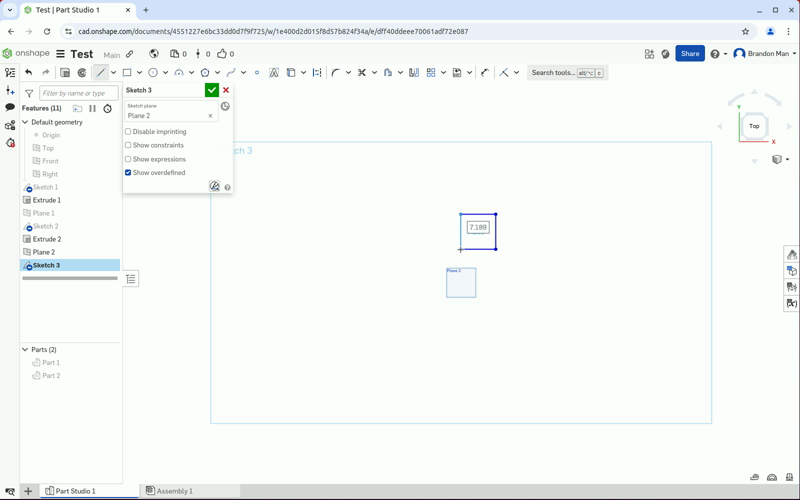
key_up(shift)
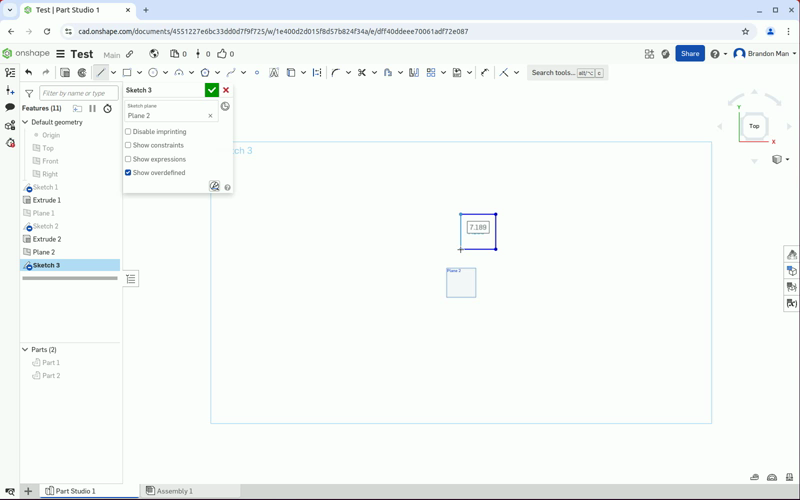
click(460, 249)
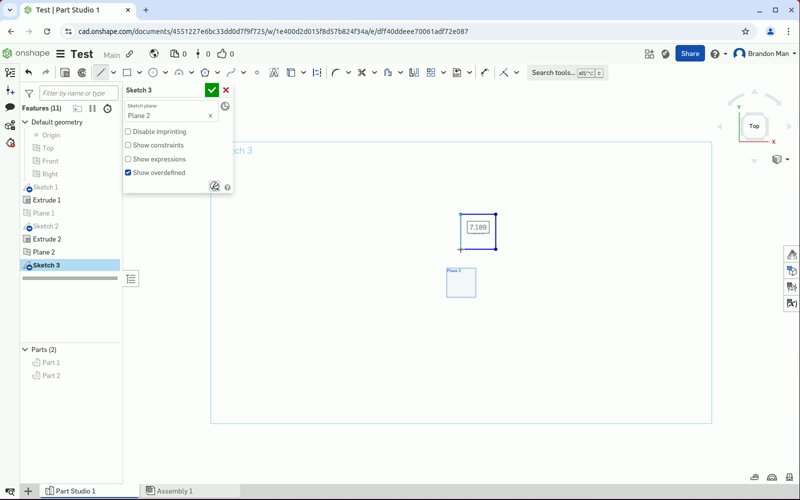
key(esc)
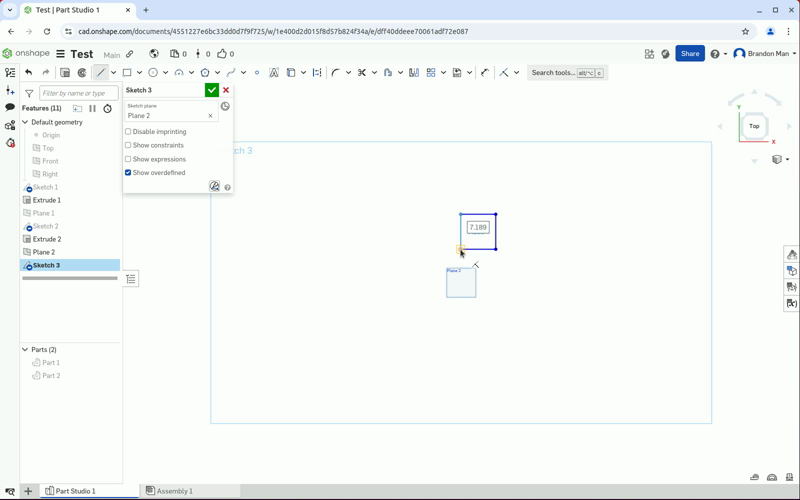
mouse_move(492, 227)
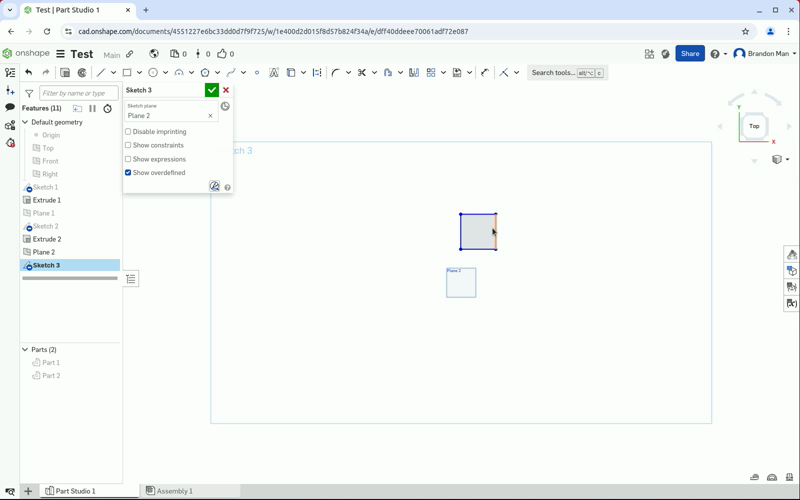
scroll(6)
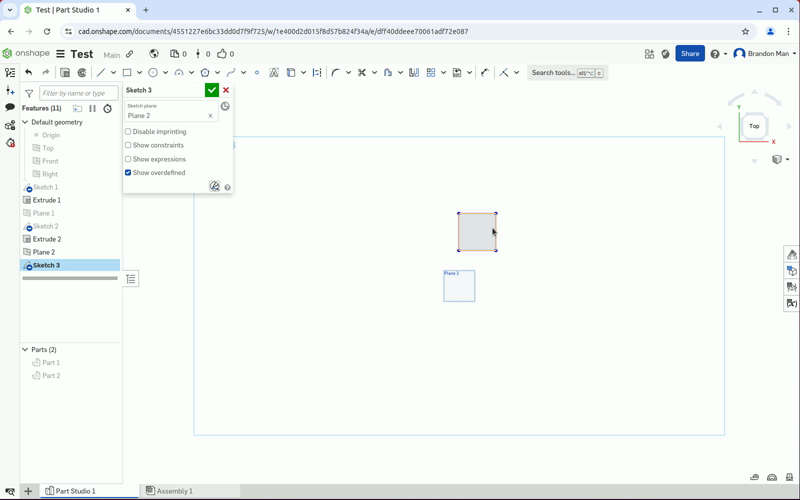
scroll(6)
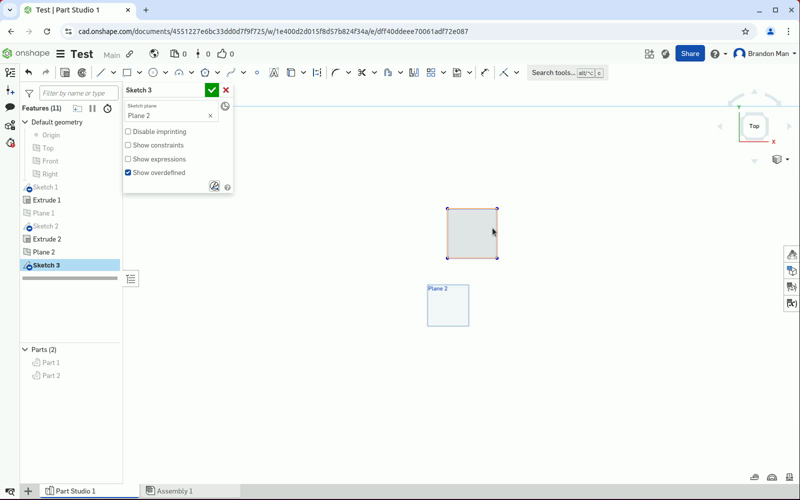
scroll(6)
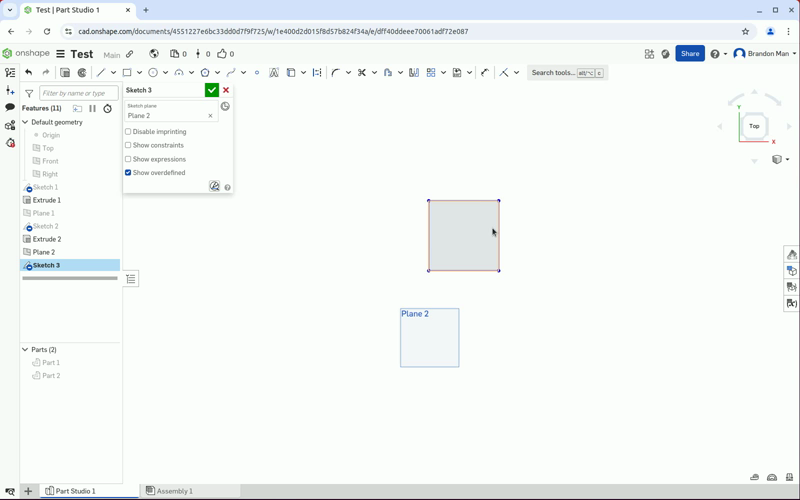
scroll(6)
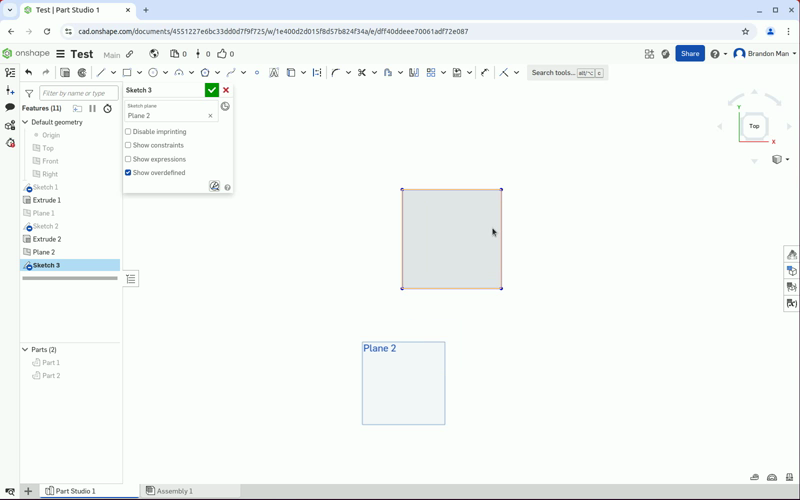
scroll(6)
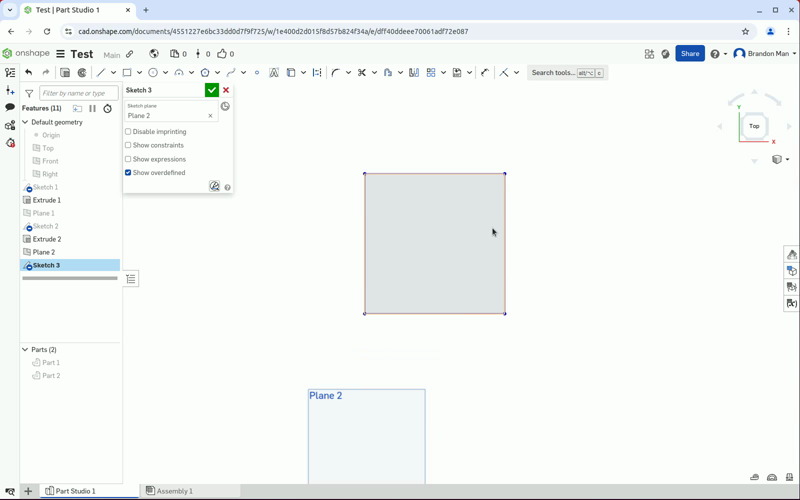
scroll(6)
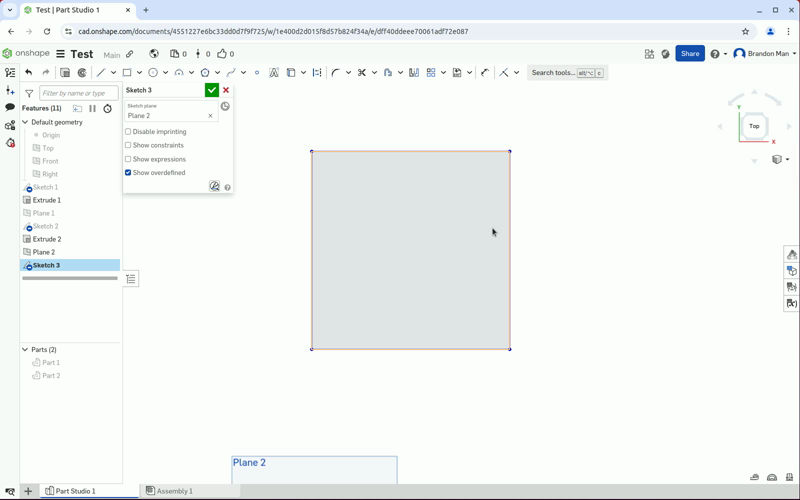
scroll(6)
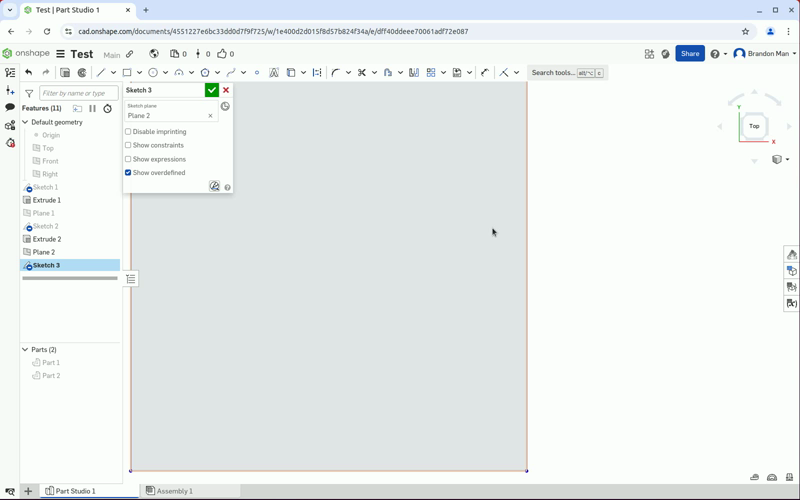
click(492, 227)
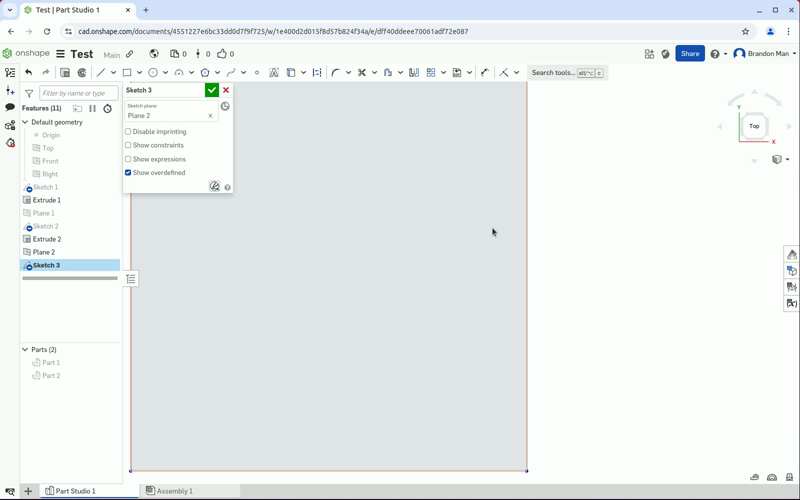
scroll(-6)
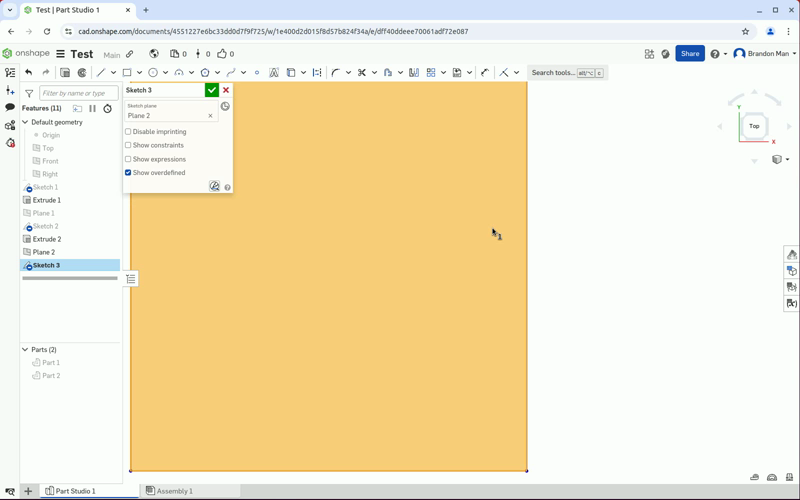
scroll(-6)
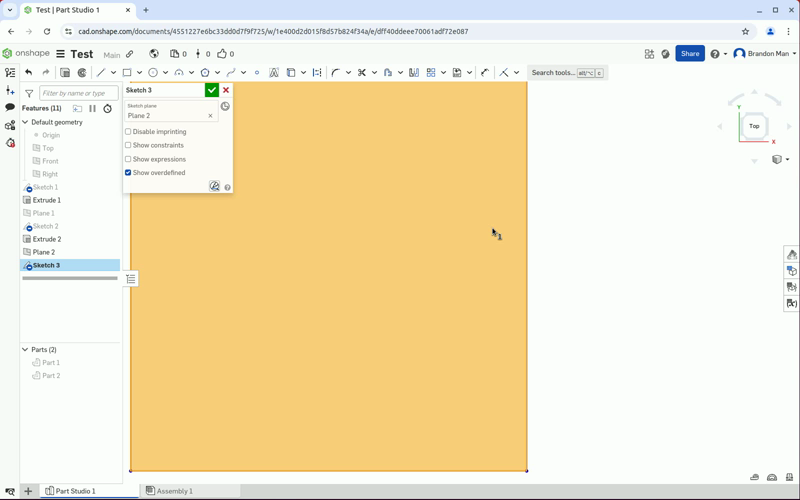
scroll(-6)
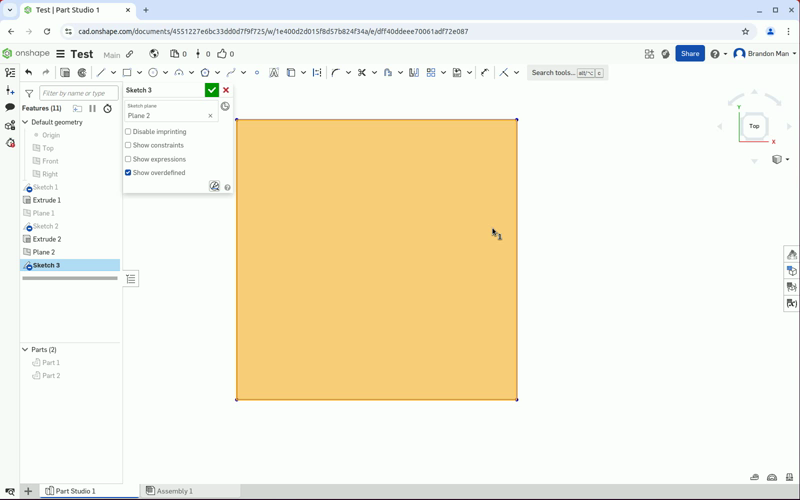
scroll(-6)
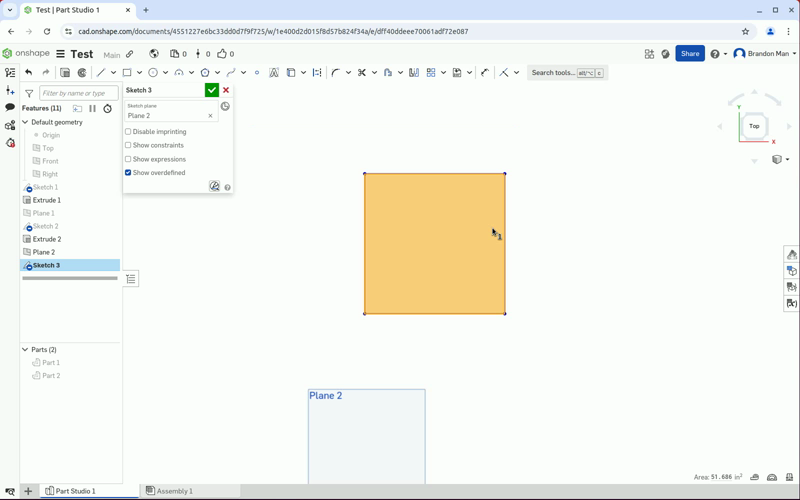
scroll(-6)
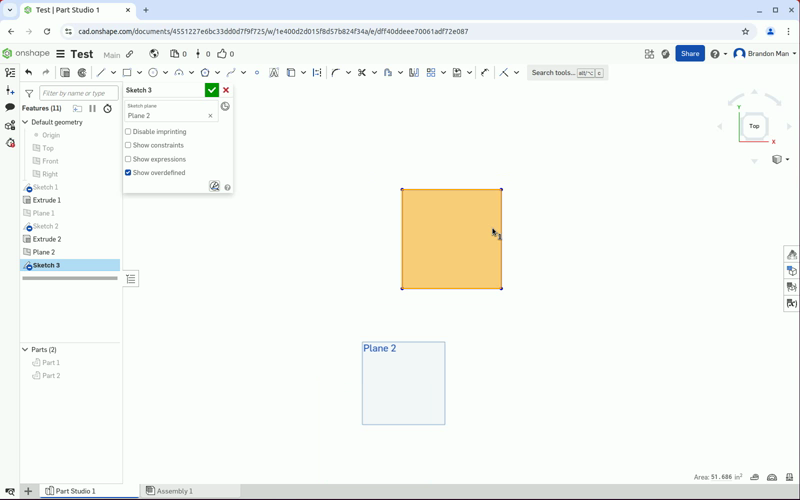
scroll(-6)
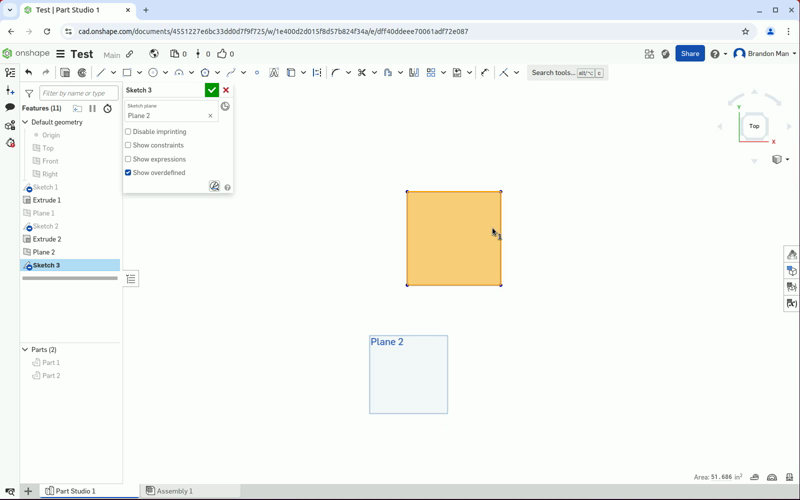
scroll(-6)
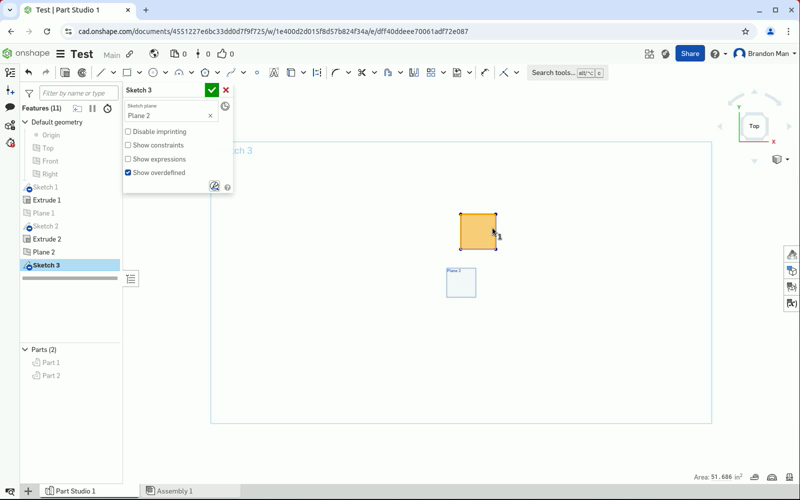
mouse_move(73, 352)
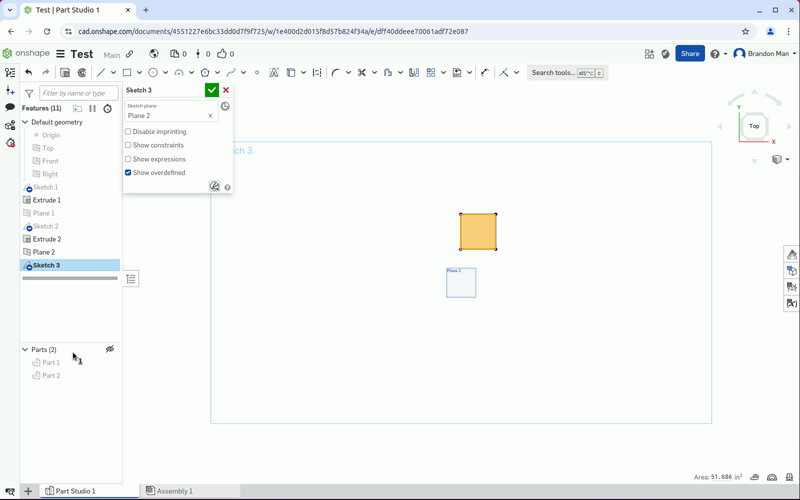
key(shift+y)
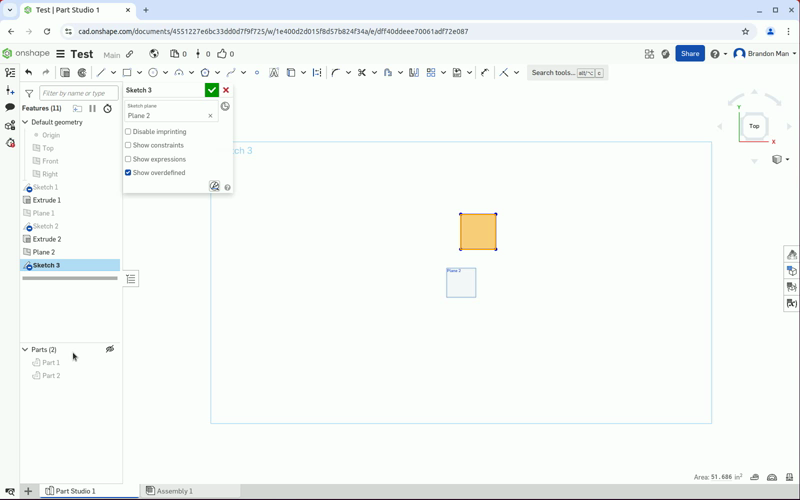
key(shift+e)
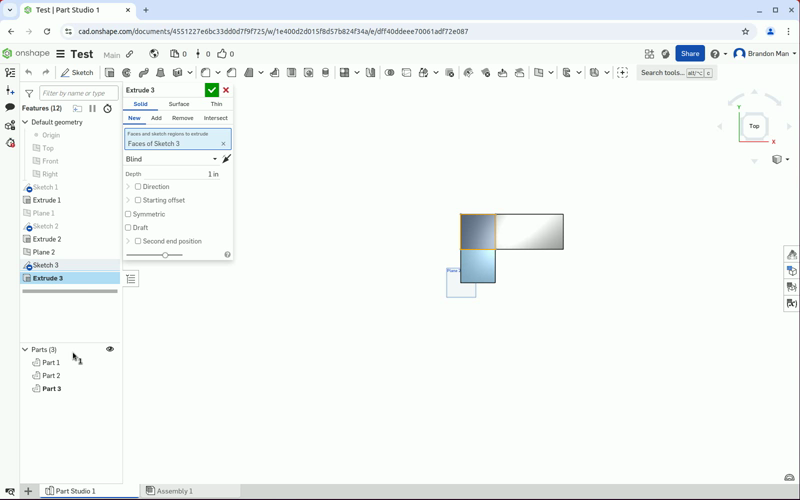
mouse_move(143, 106)
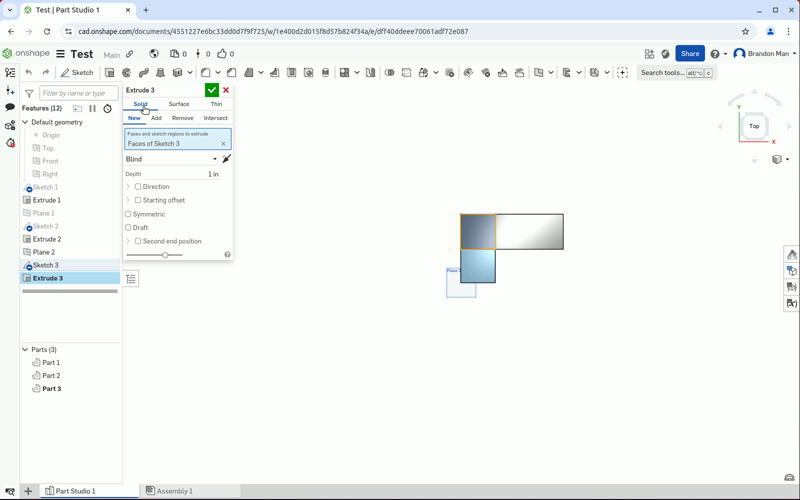
click(143, 106)
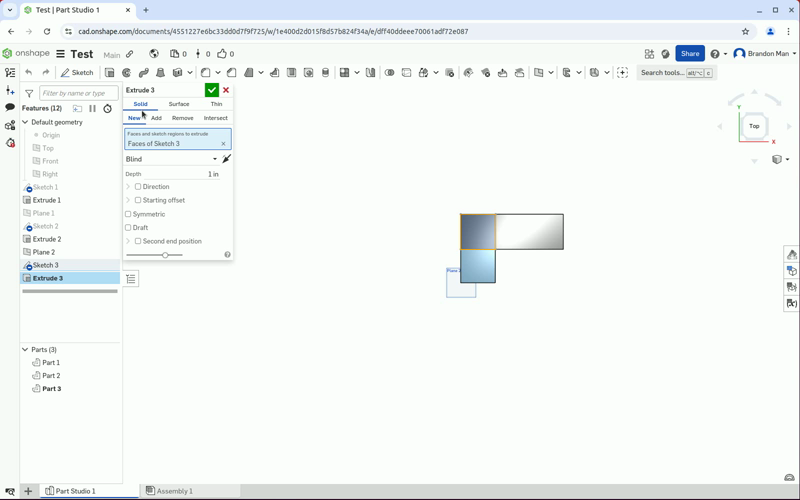
mouse_move(137, 120)
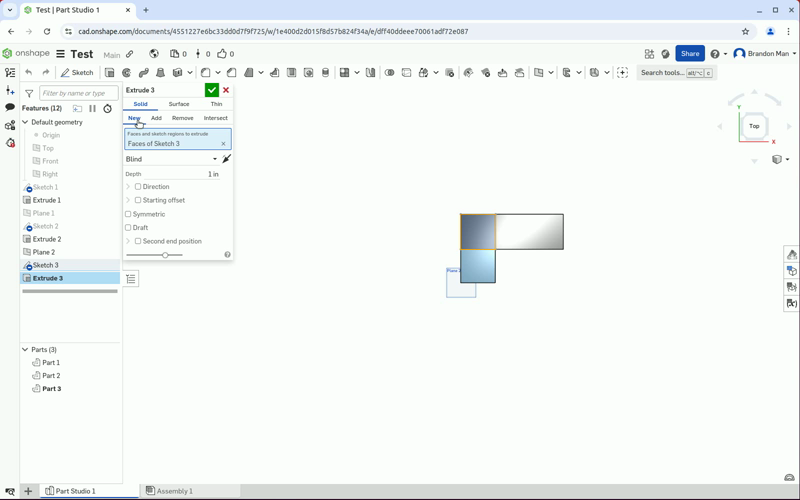
click(137, 120)
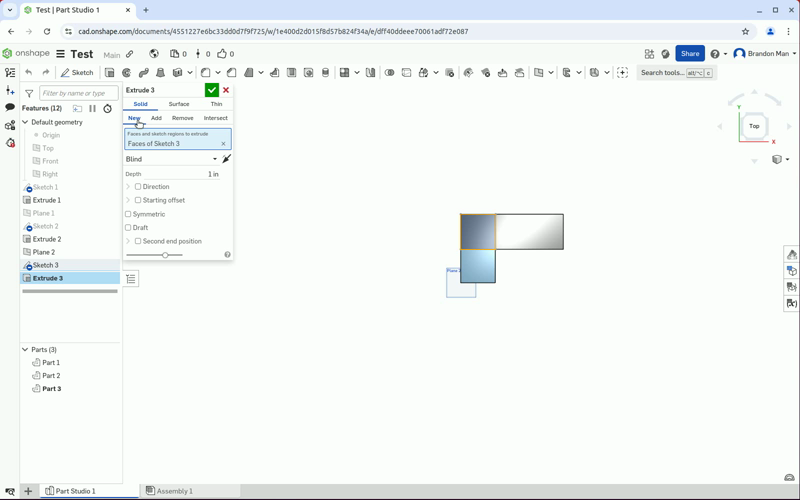
key(tab, 4)
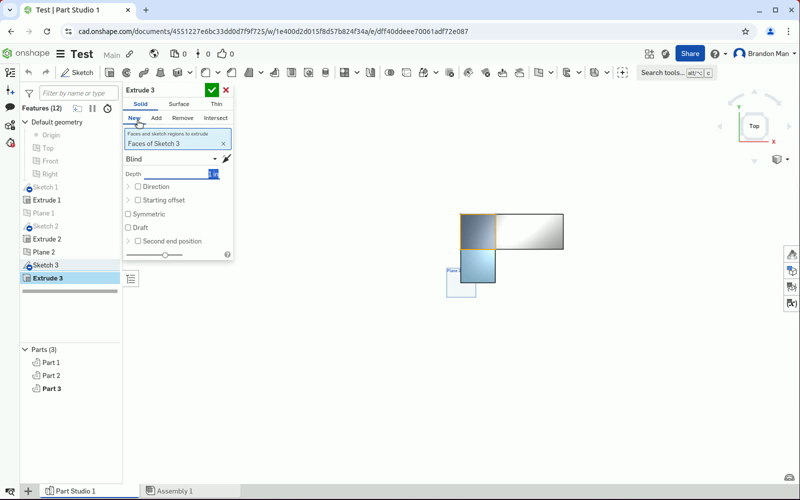
text(9.147)
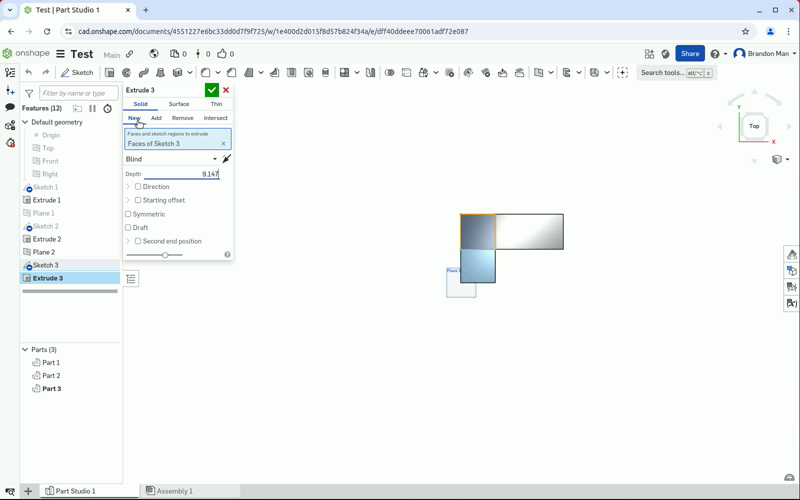
key(enter)
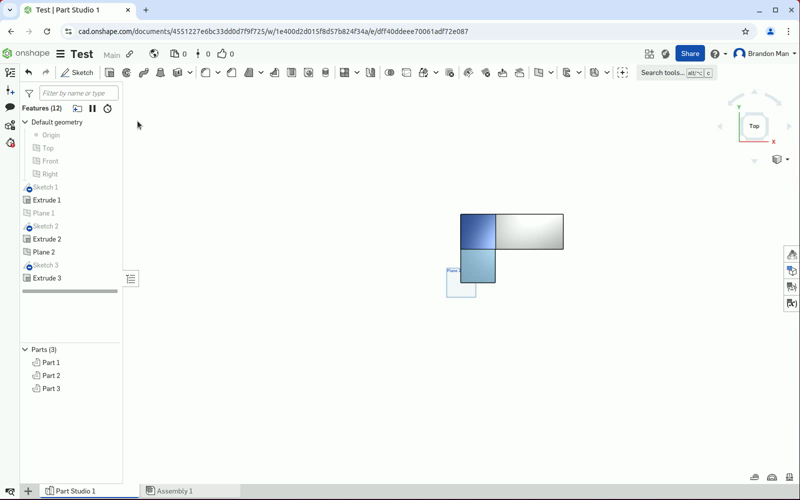
key(shift+h)
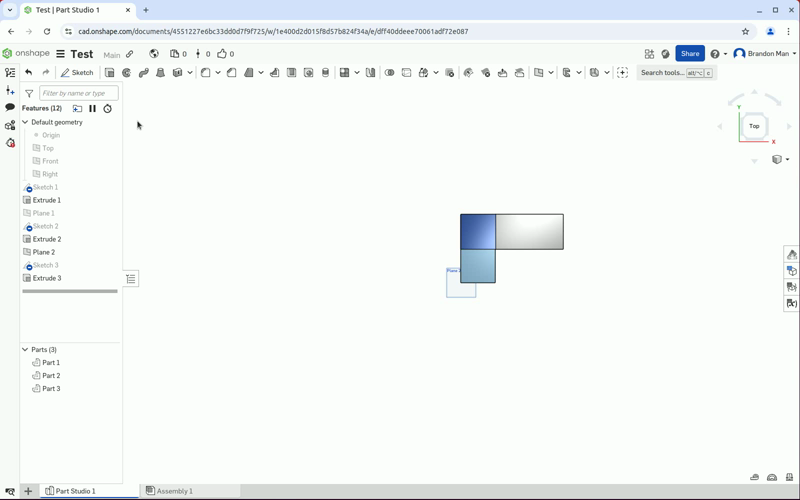
key(shift+h)
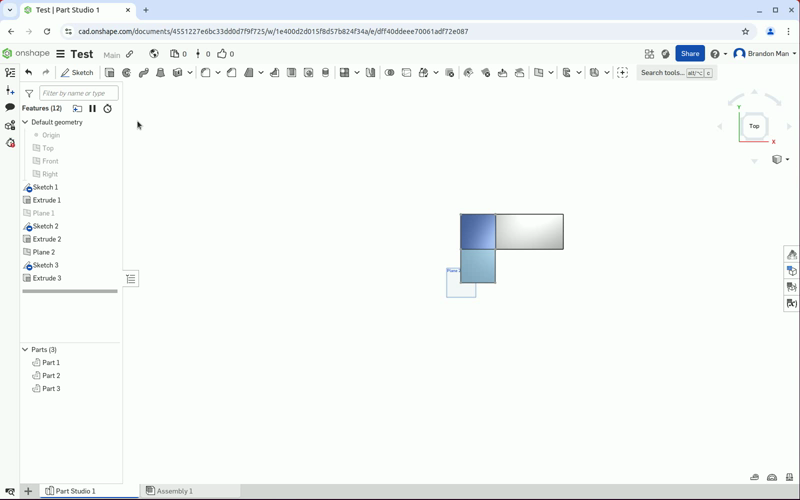
key(shift+7)
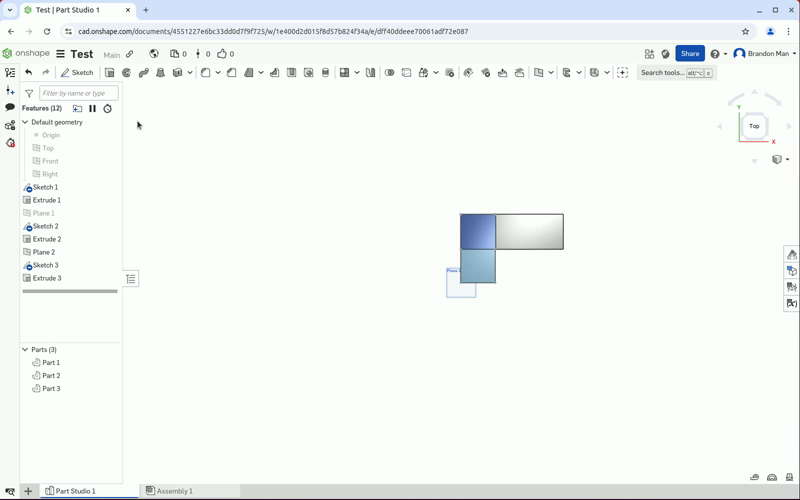
key(up, 3)
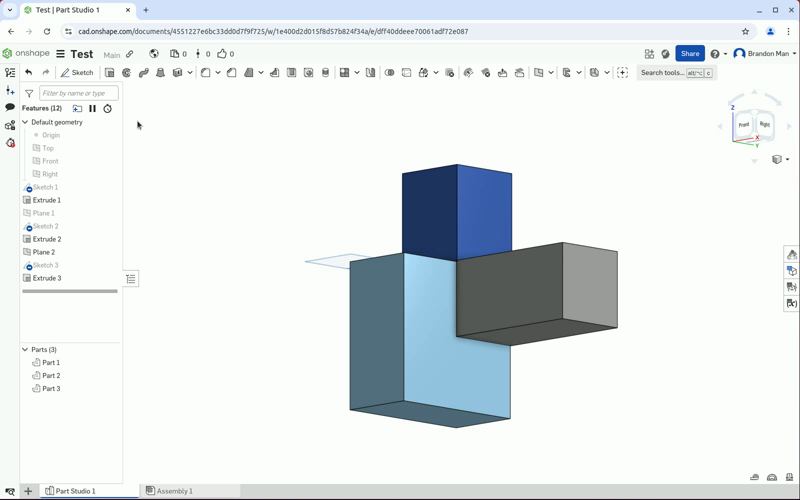
key(left, 3)
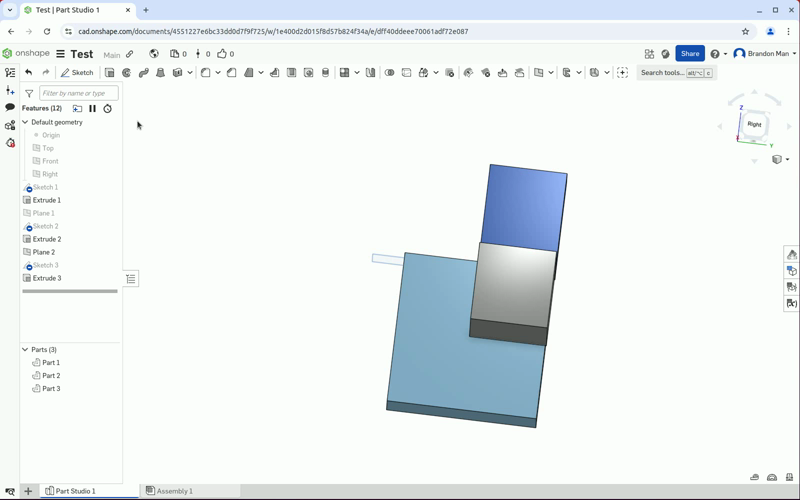
key(right, 3)
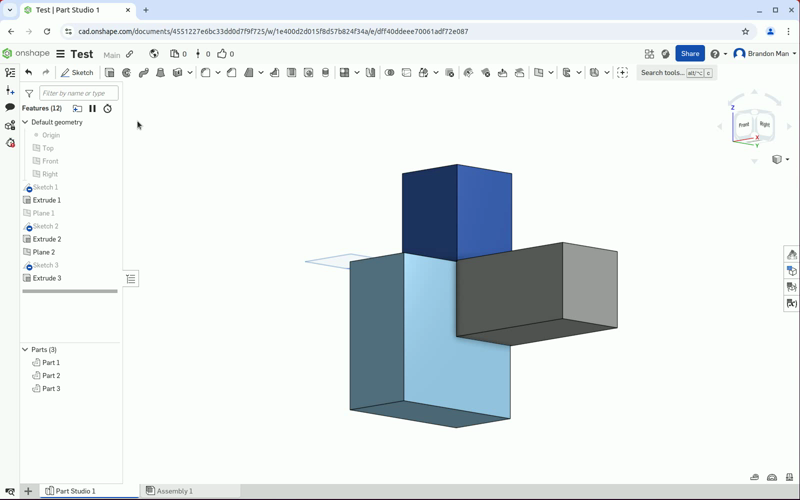
key(down, 3)
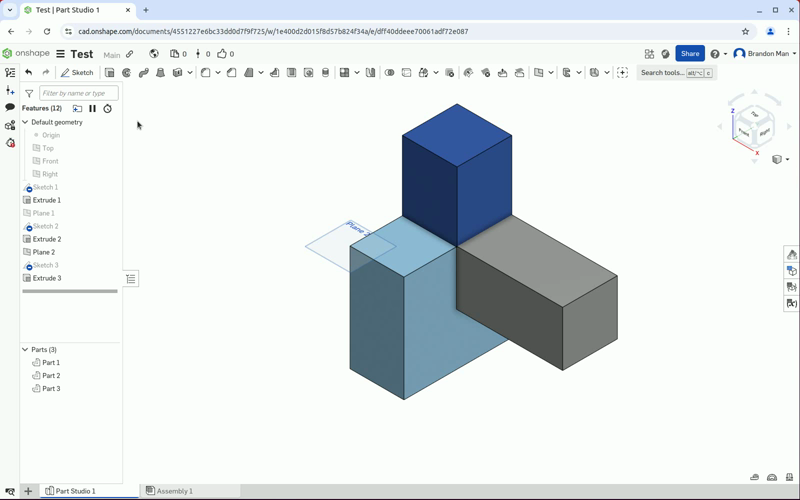
mouse_move(73, 189)
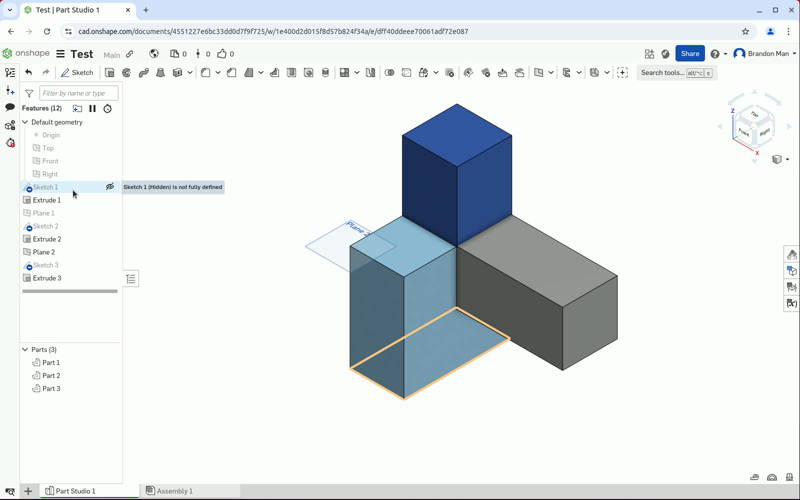
click(73, 189)